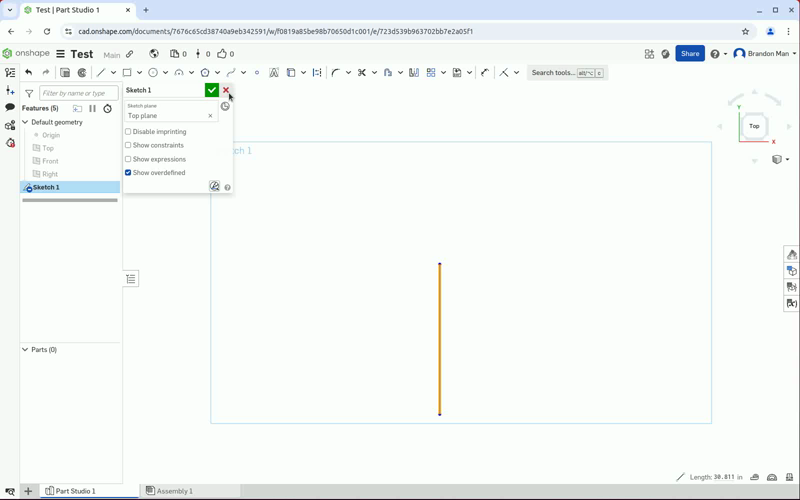
key(shift+h)
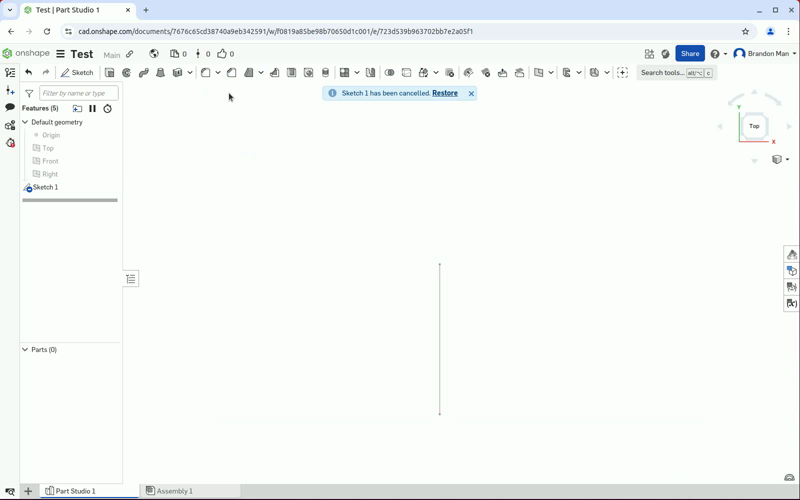
key(shift+s)
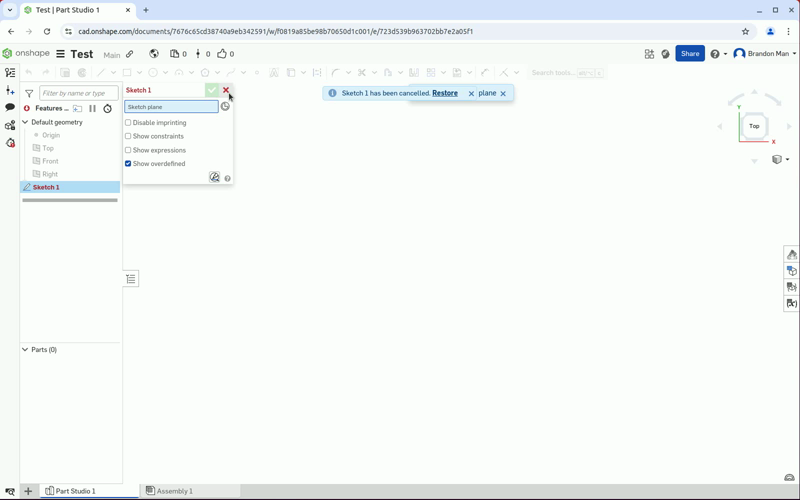
mouse_move(73, 150)
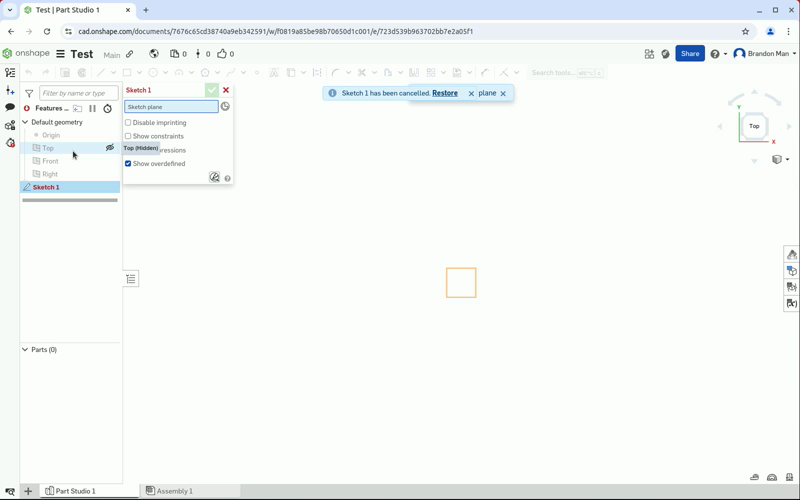
click(73, 150)
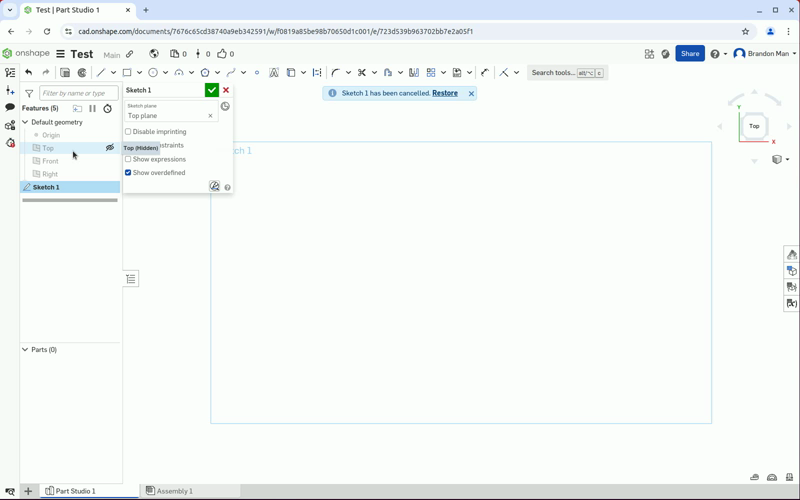
mouse_move(73, 352)
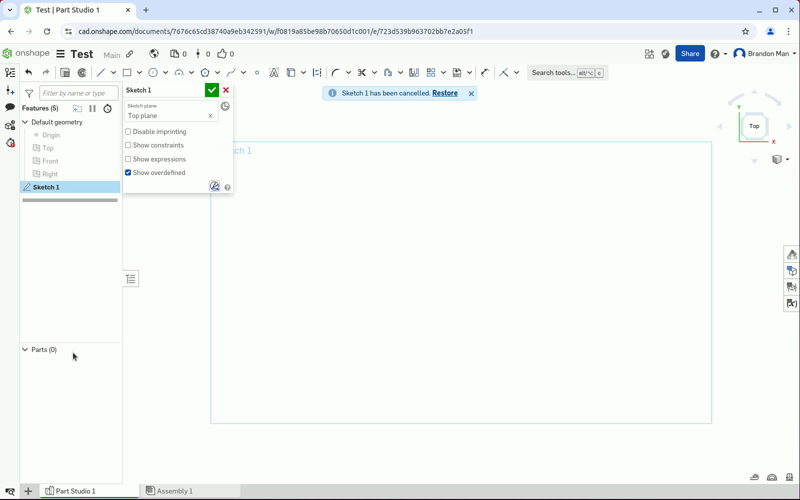
key(y)
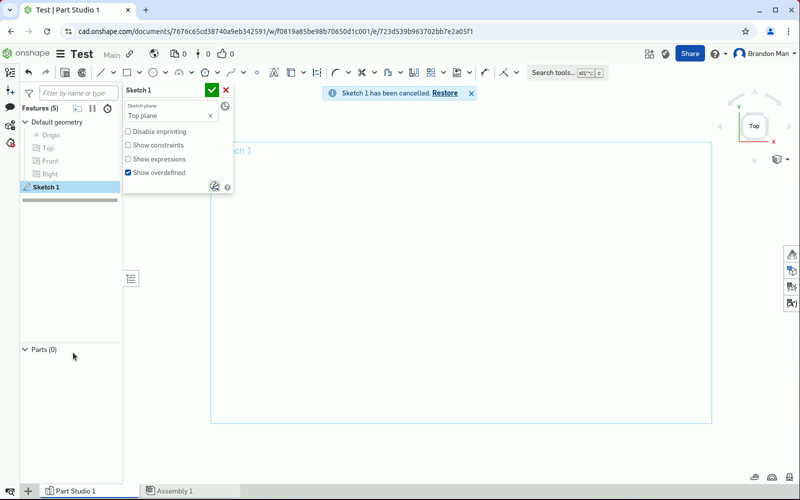
key(l)
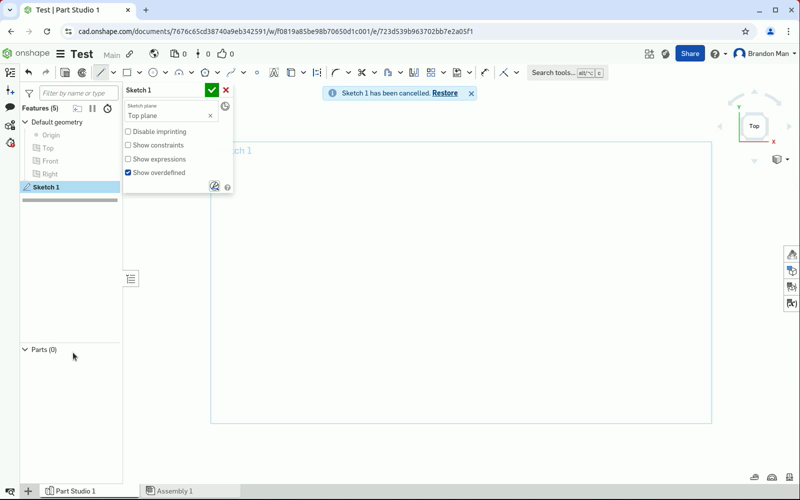
key_down(shift)
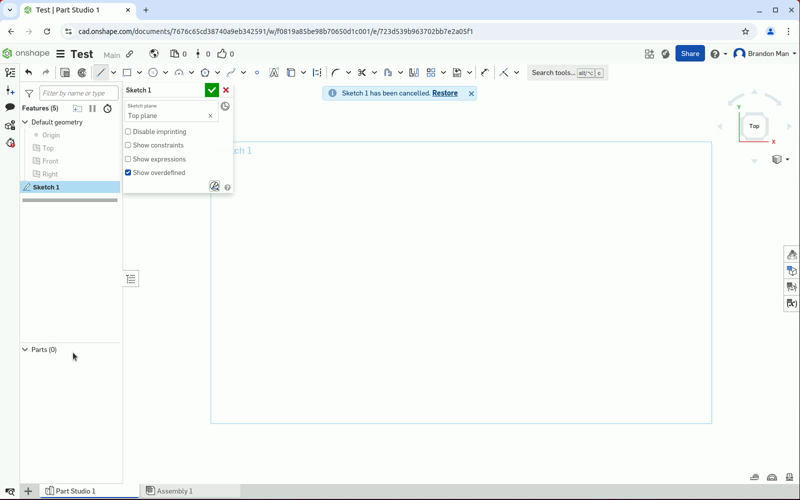
mouse_move(460, 282)
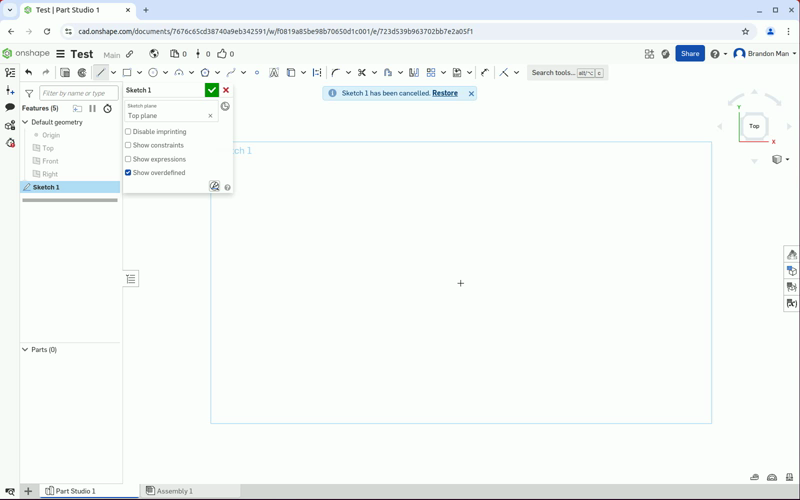
click(460, 282)
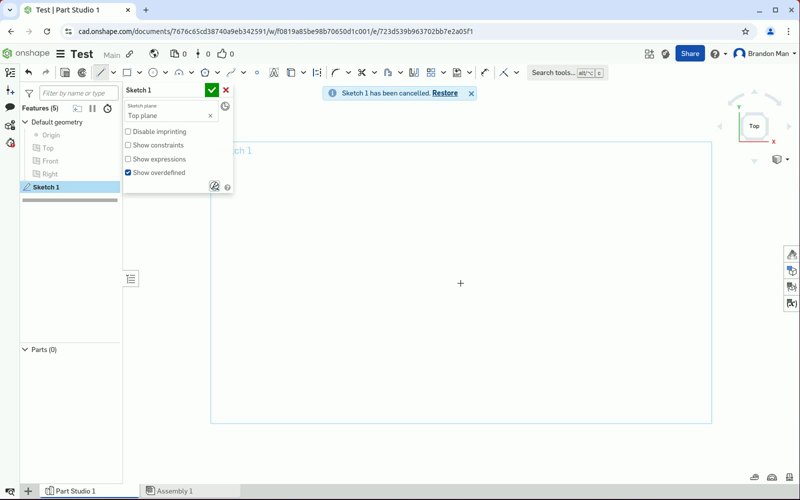
key_up(shift)
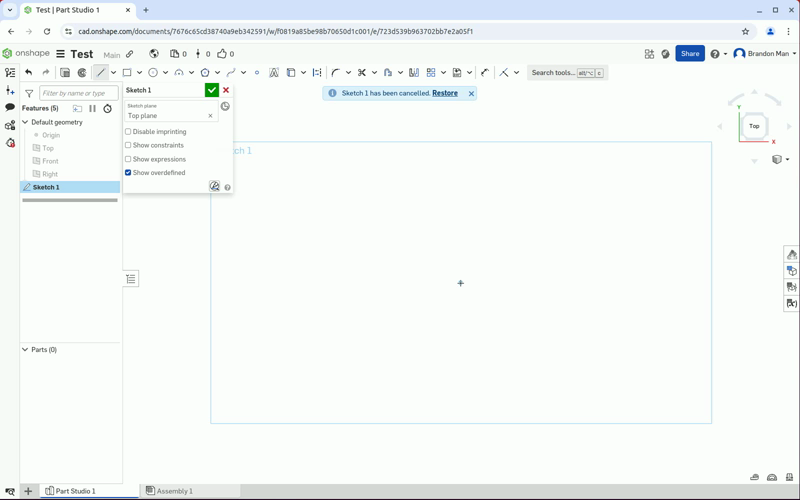
key_down(shift)
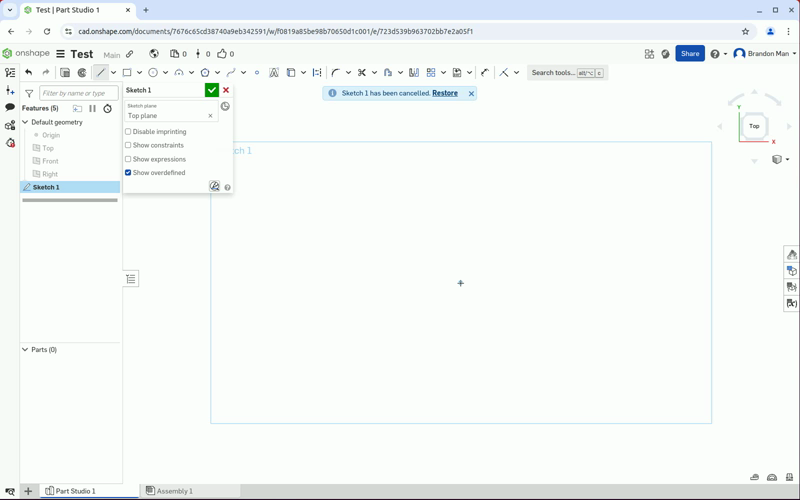
mouse_move(573, 282)
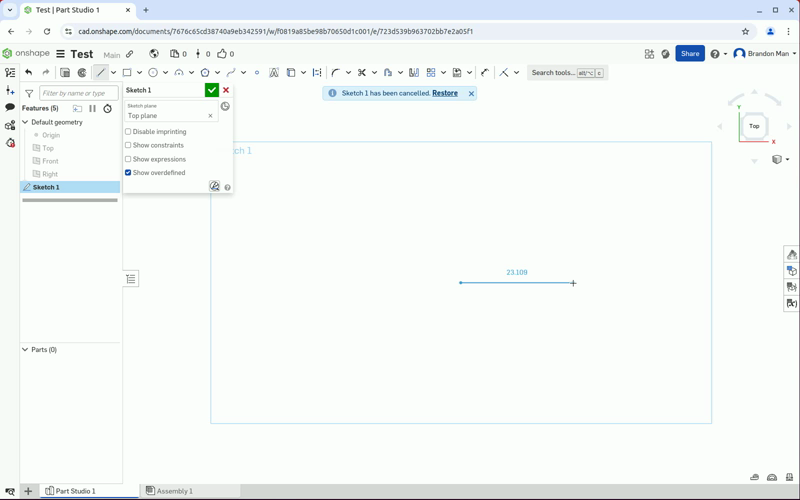
click(573, 282)
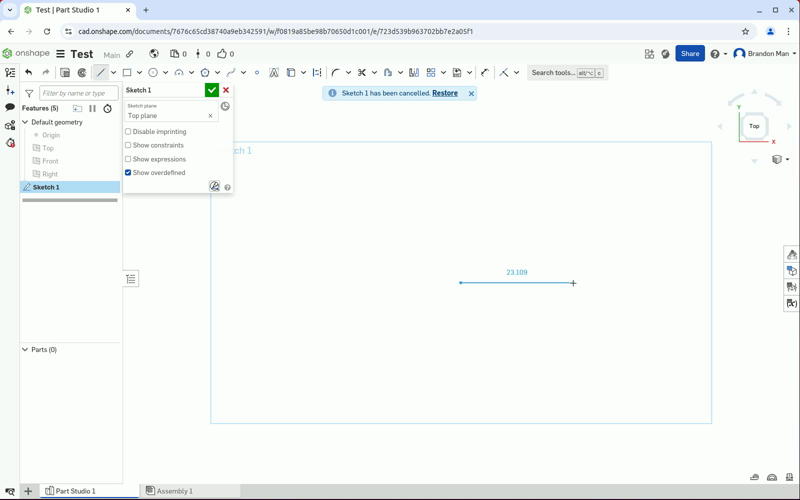
key_up(shift)
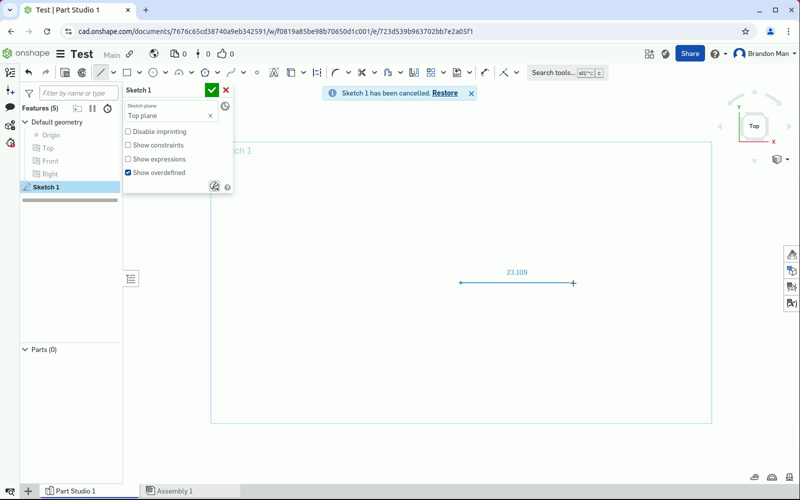
key_down(shift)
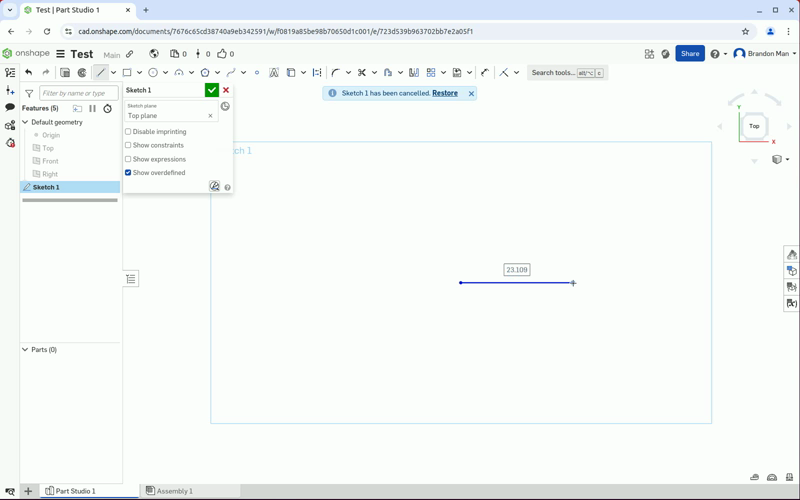
mouse_move(573, 170)
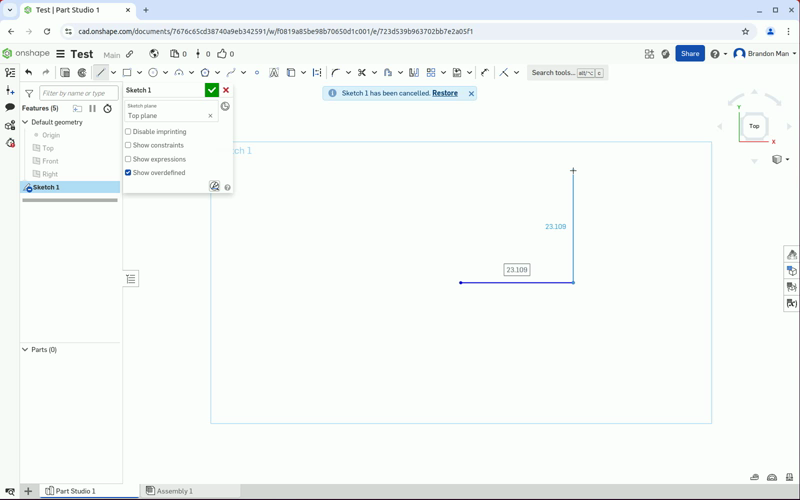
click(573, 170)
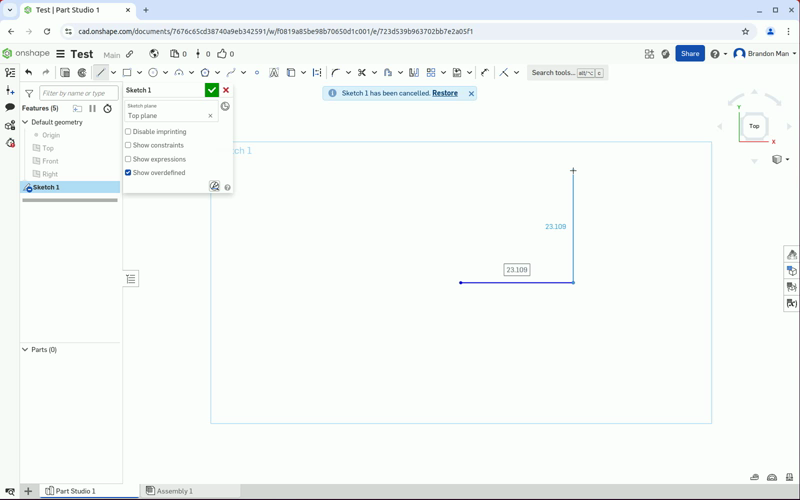
key_up(shift)
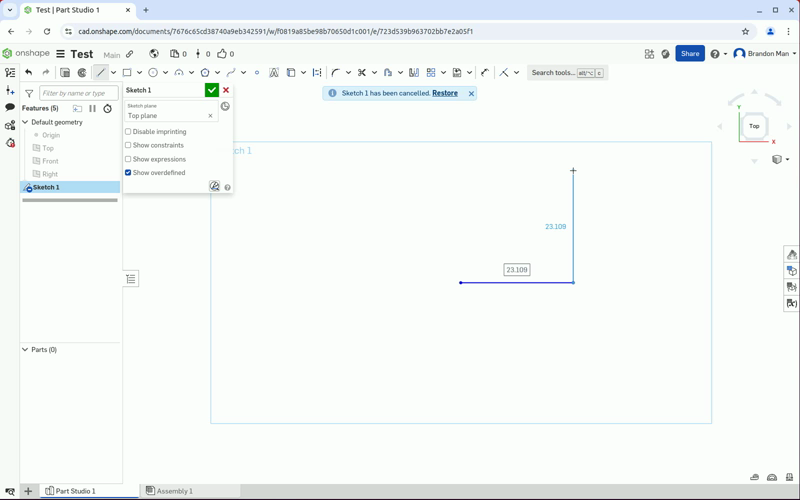
key_down(shift)
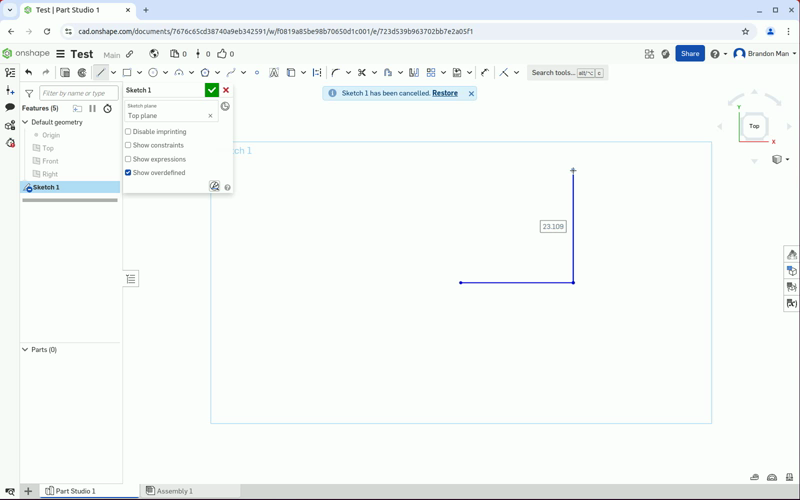
mouse_move(460, 170)
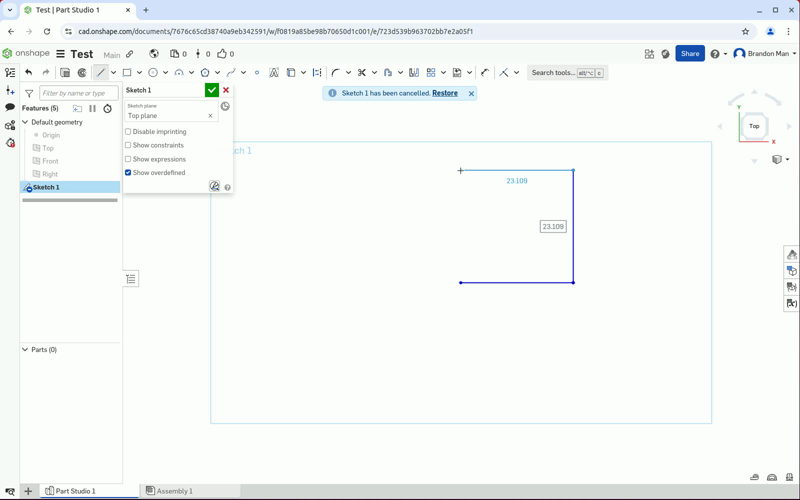
click(460, 170)
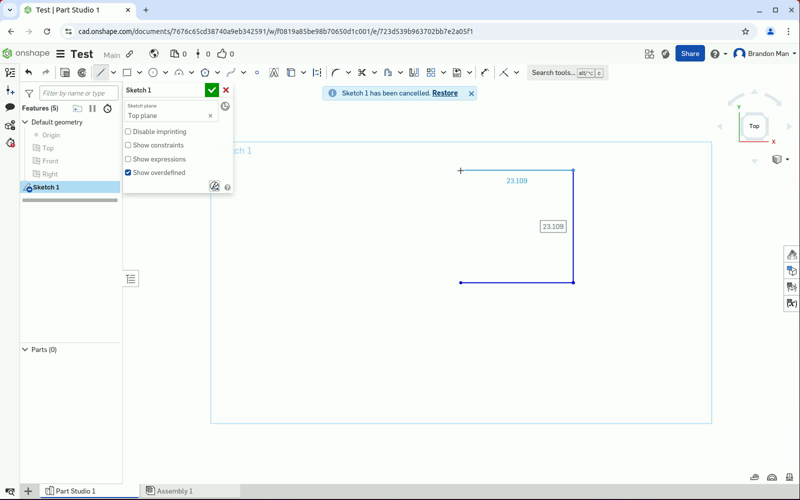
key_up(shift)
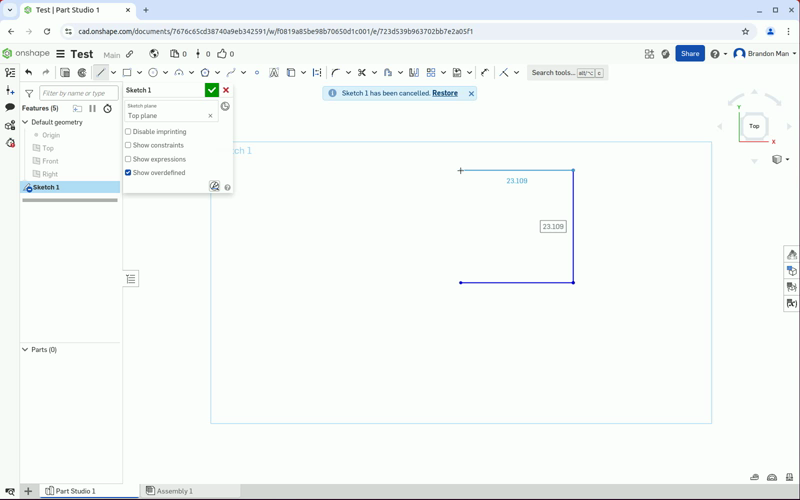
key_down(shift)
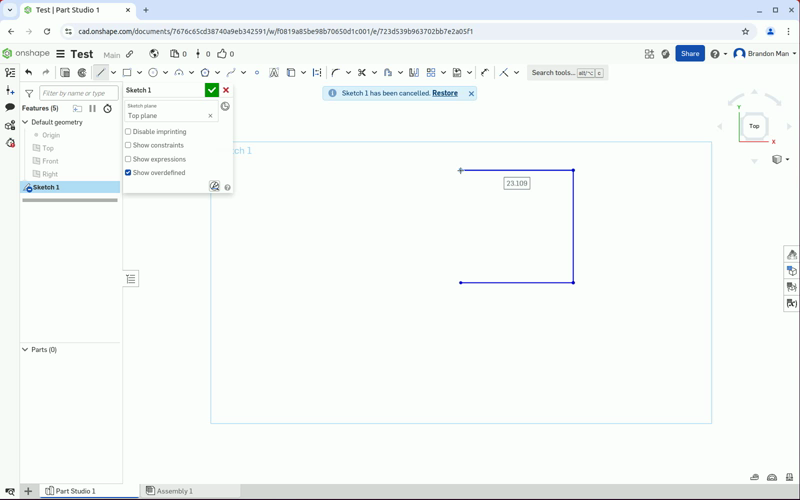
mouse_move(460, 282)
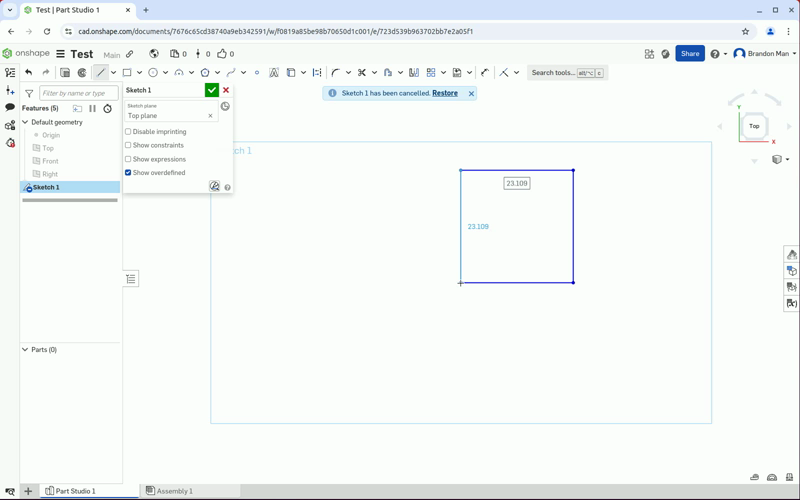
key_up(shift)
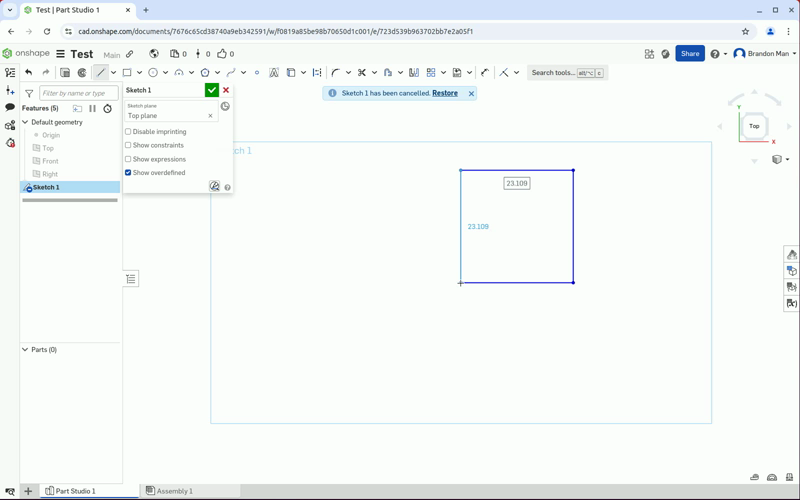
click(460, 282)
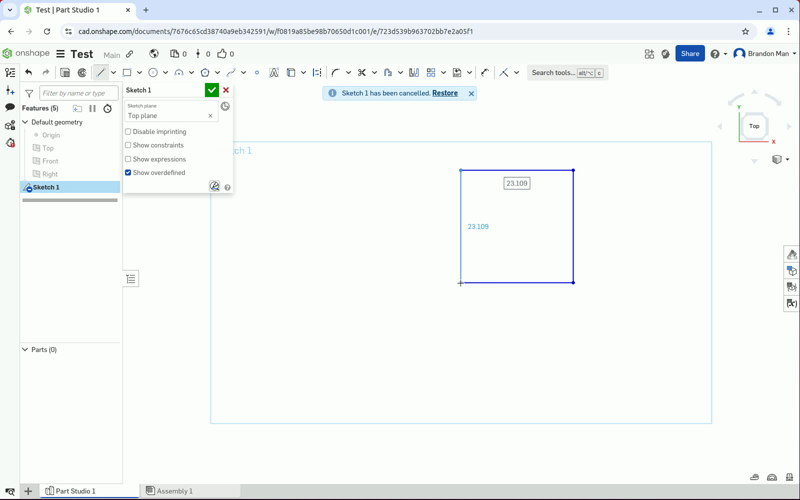
key(esc)
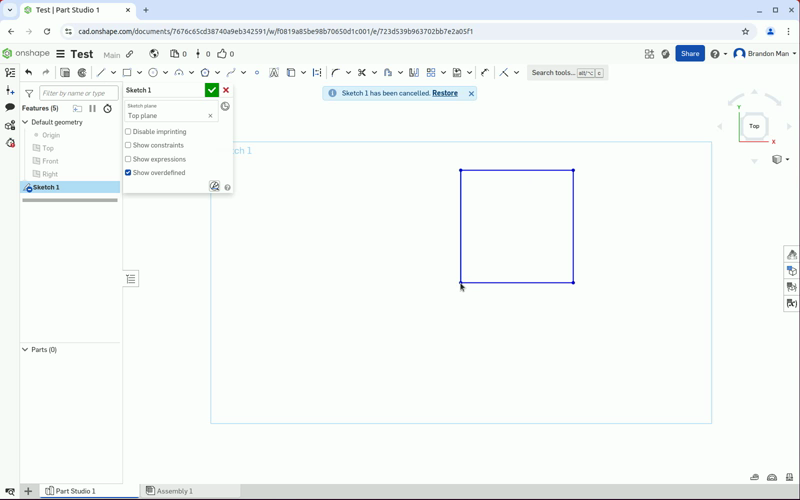
key(l)
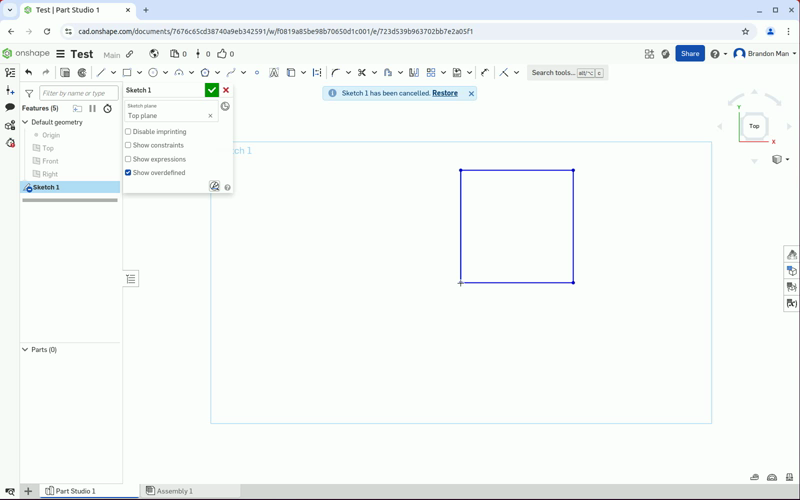
key_down(shift)
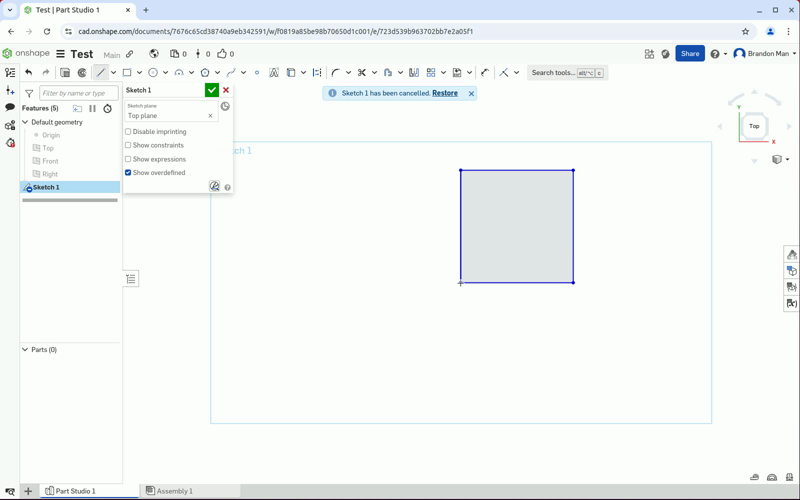
mouse_move(465, 278)
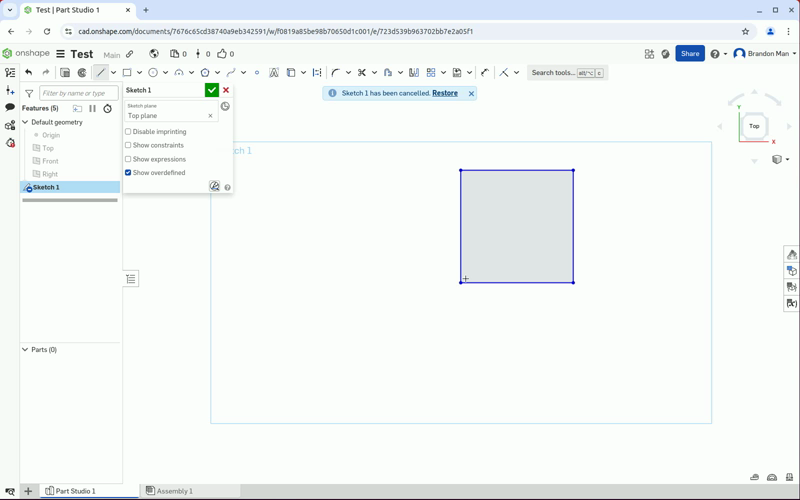
click(465, 278)
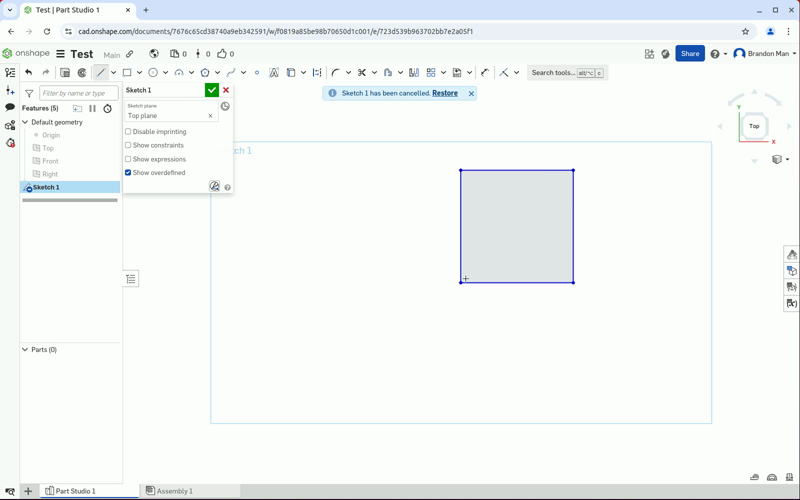
key_up(shift)
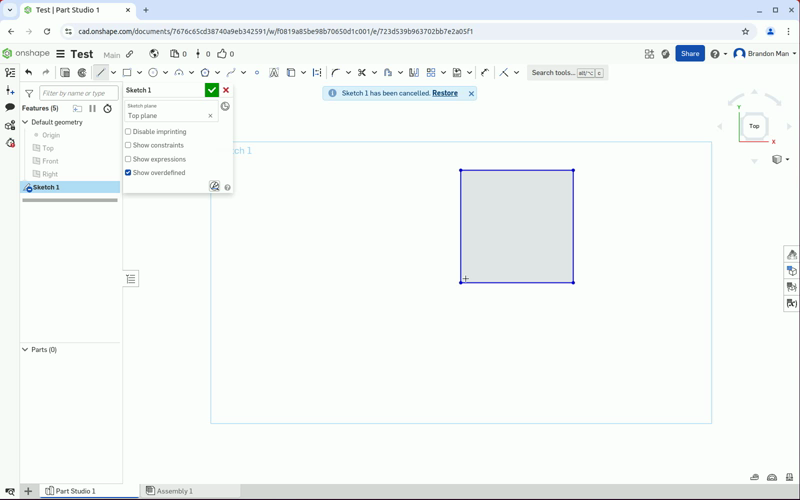
key_down(shift)
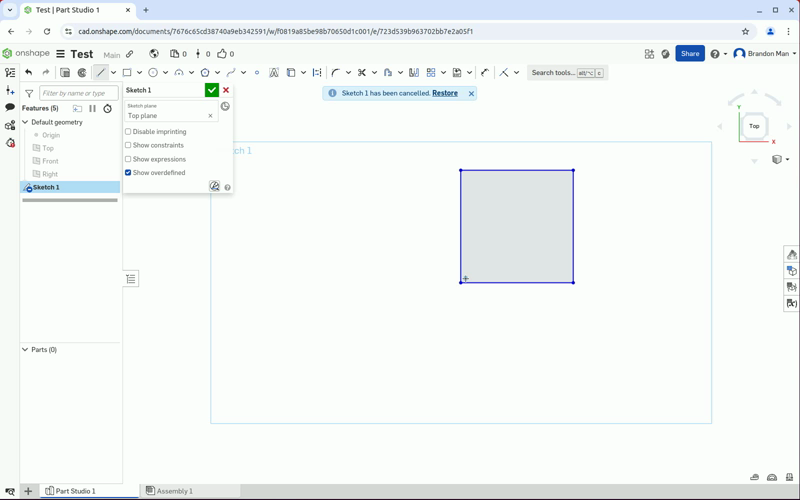
mouse_move(568, 278)
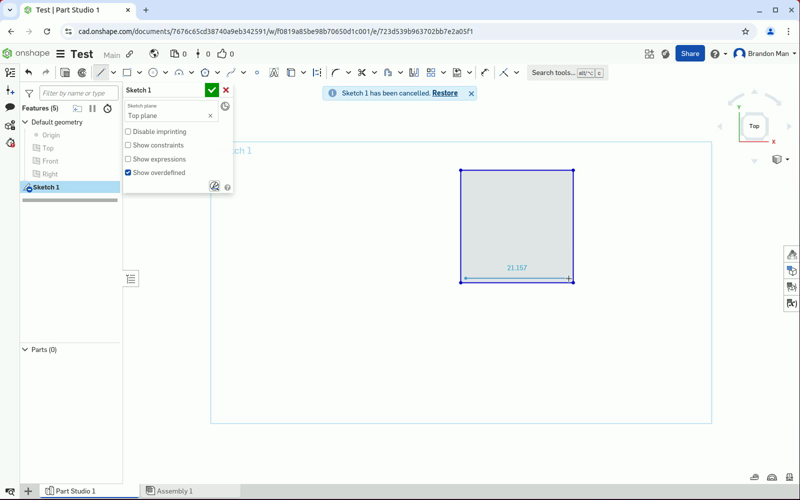
click(568, 278)
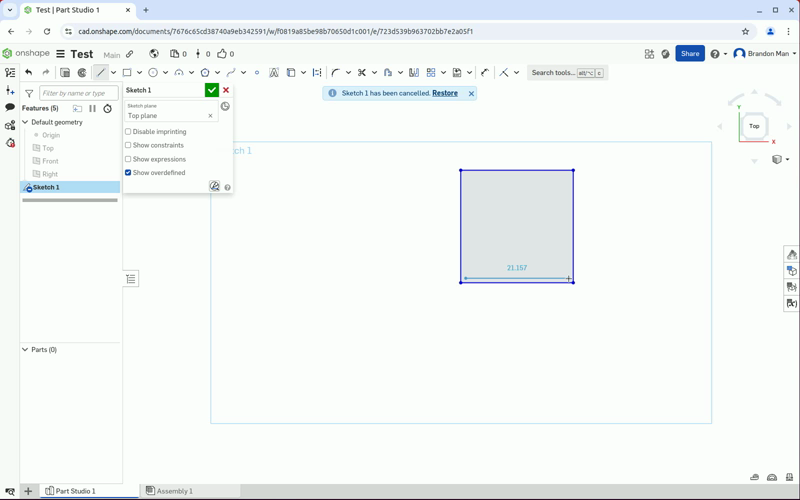
key_up(shift)
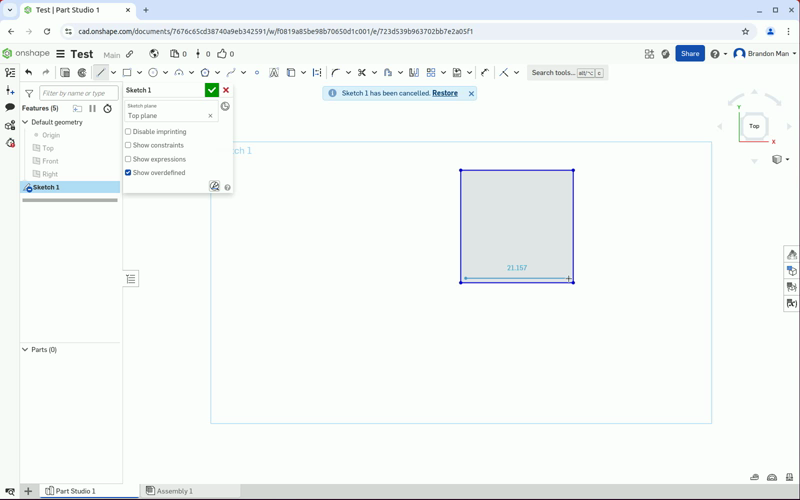
key_down(shift)
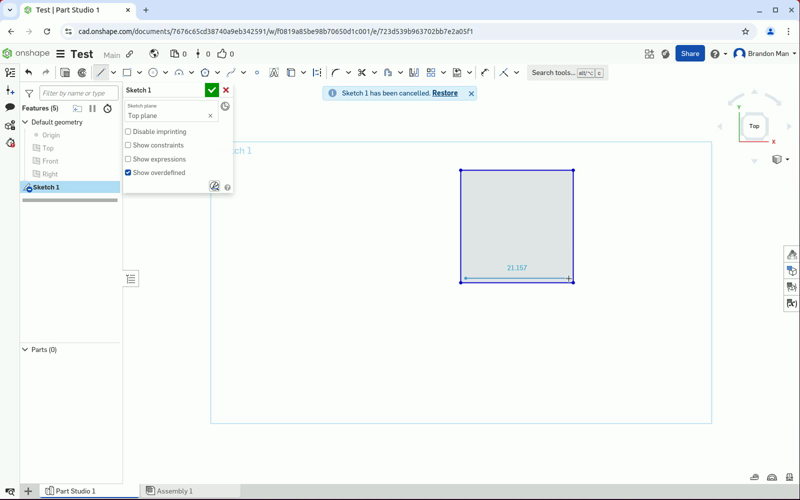
mouse_move(568, 175)
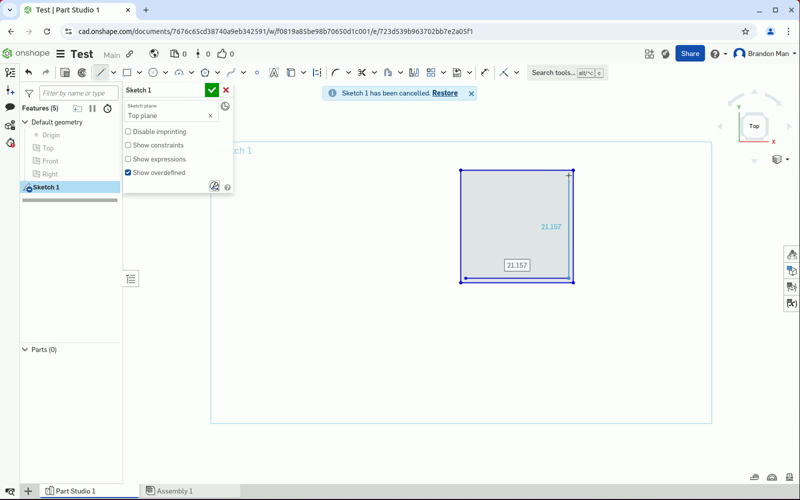
click(568, 175)
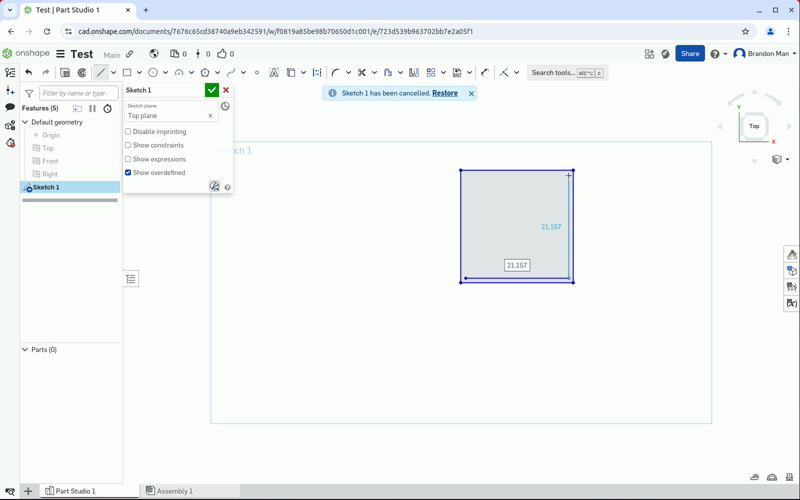
key_up(shift)
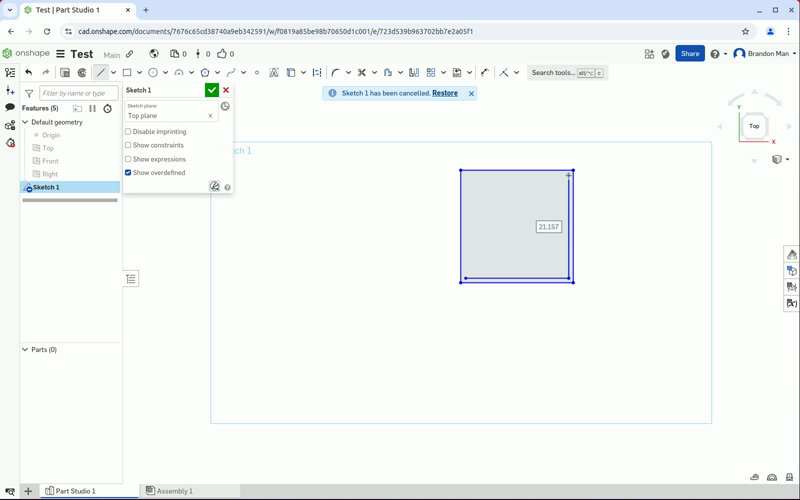
key_down(shift)
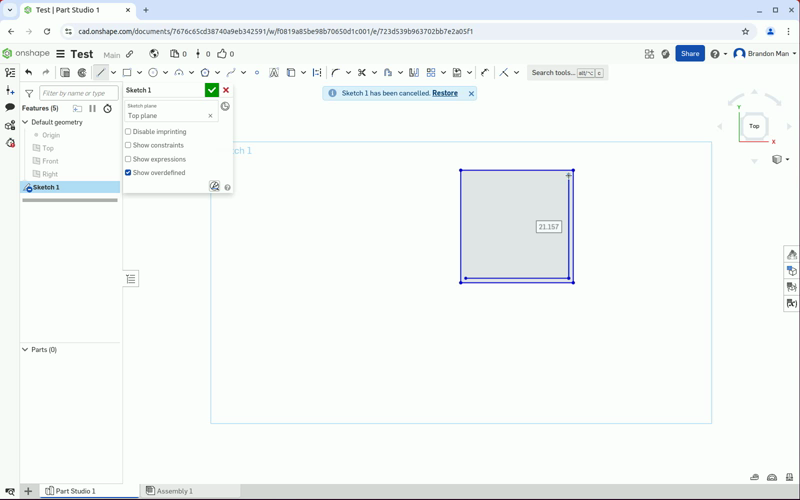
mouse_move(465, 175)
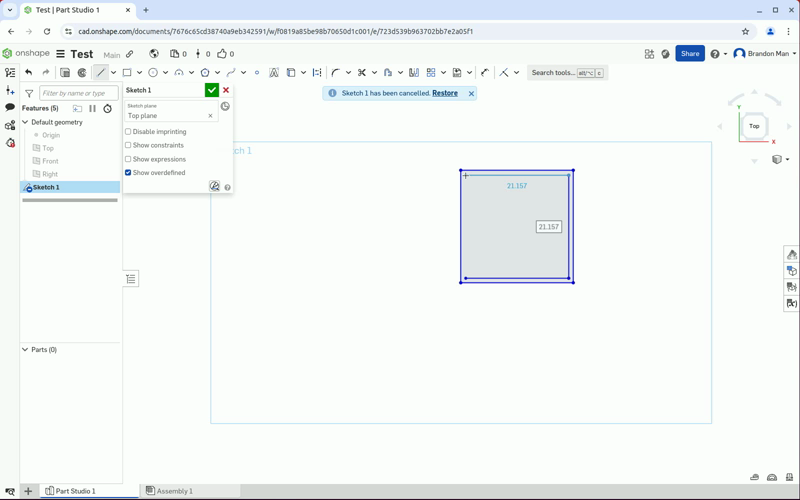
click(465, 175)
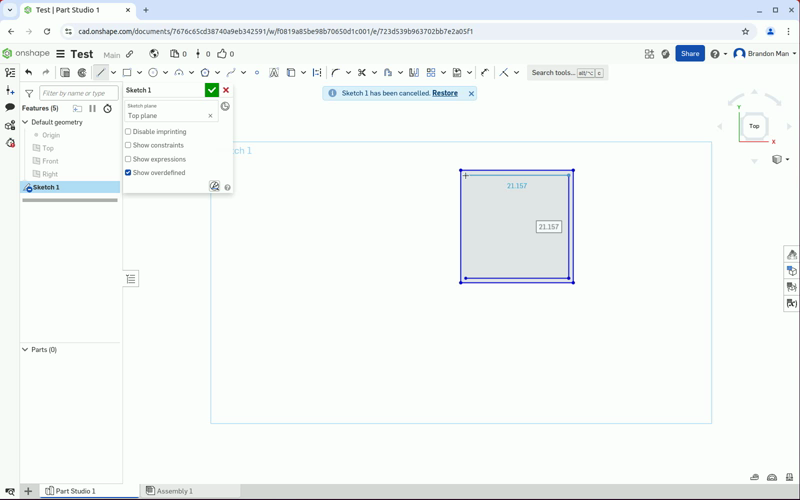
key_up(shift)
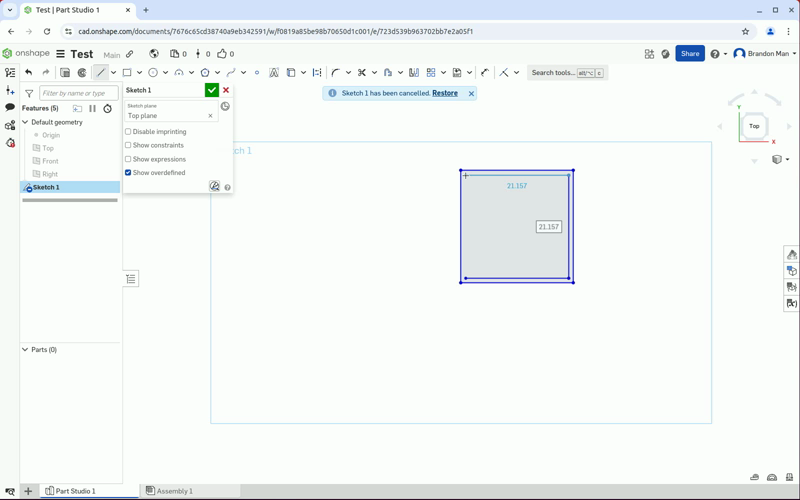
key_down(shift)
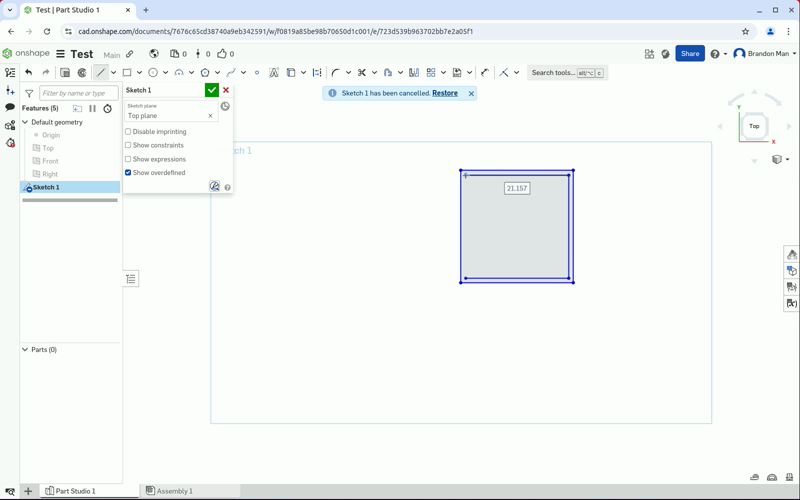
mouse_move(465, 278)
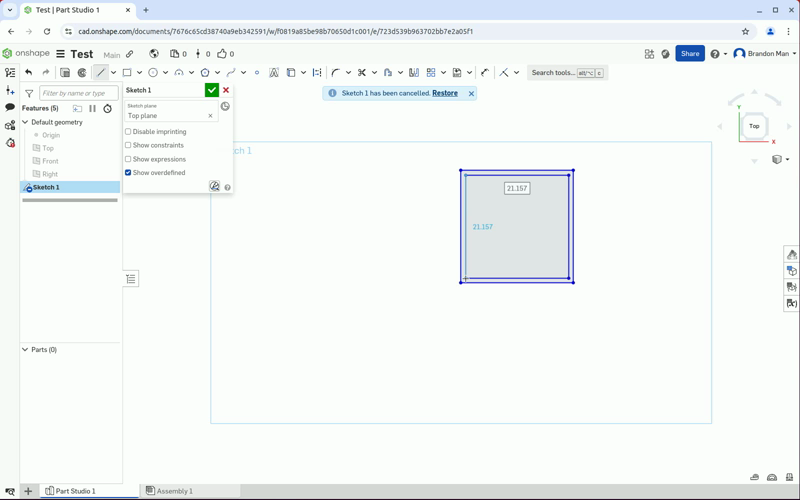
key_up(shift)
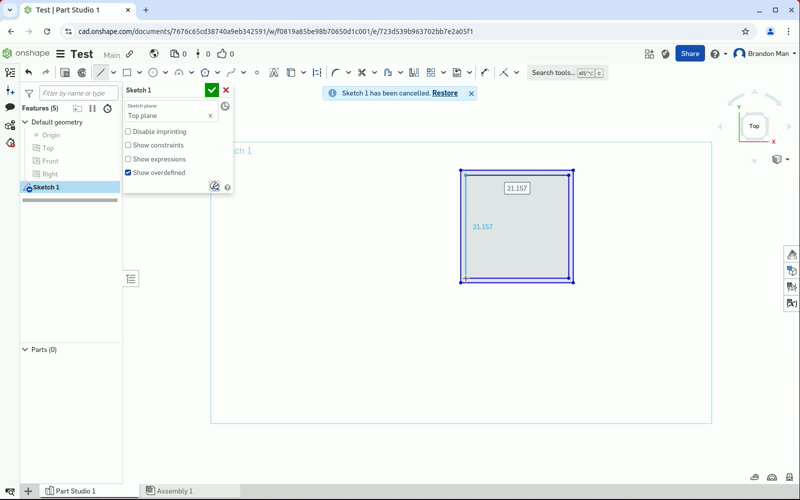
click(465, 278)
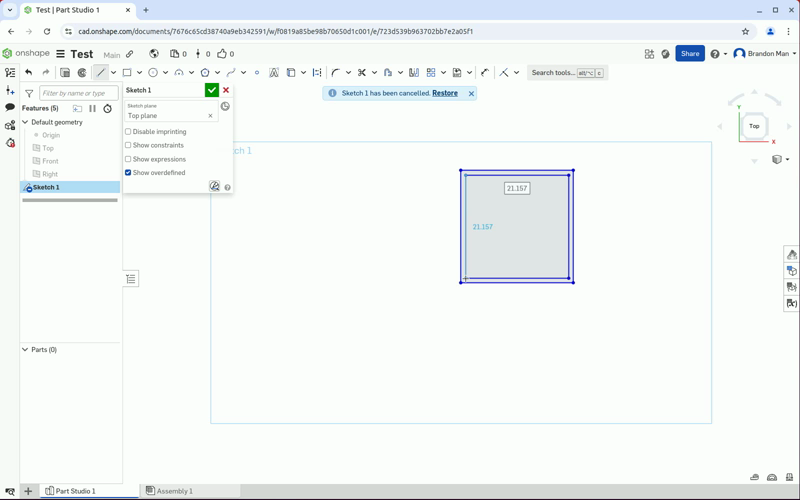
key(esc)
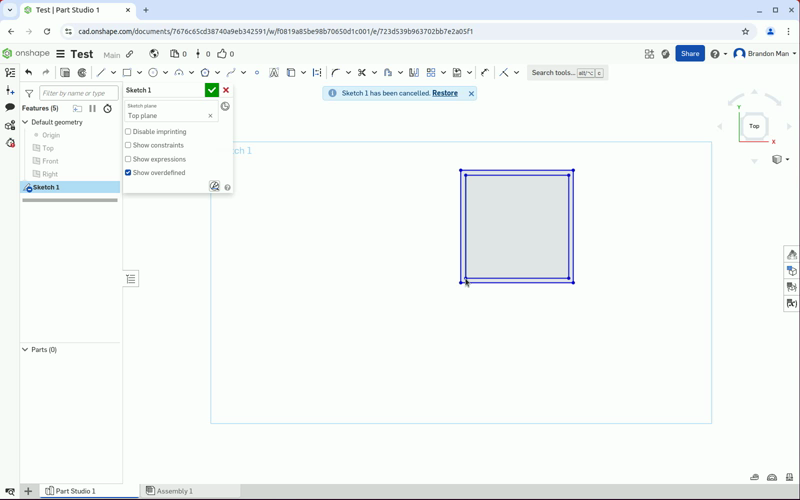
mouse_move(462, 276)
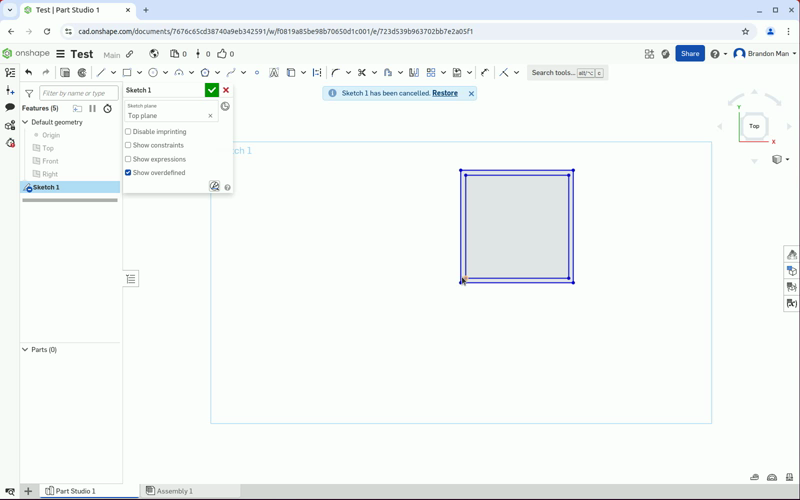
click(462, 276)
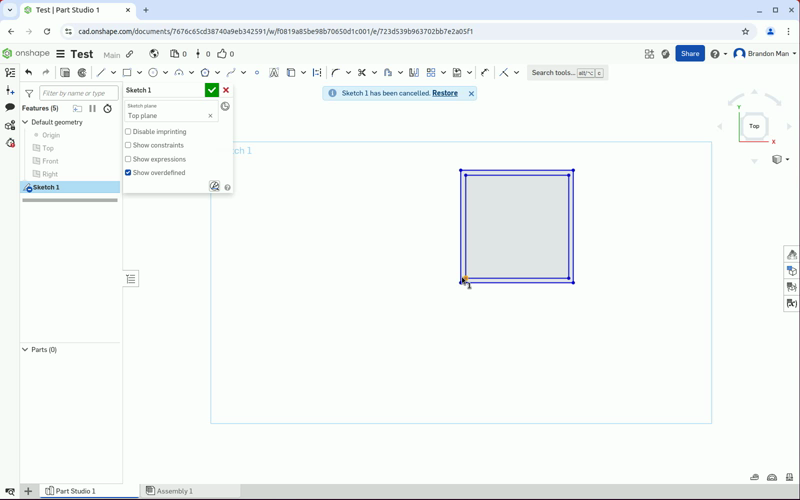
mouse_move(73, 352)
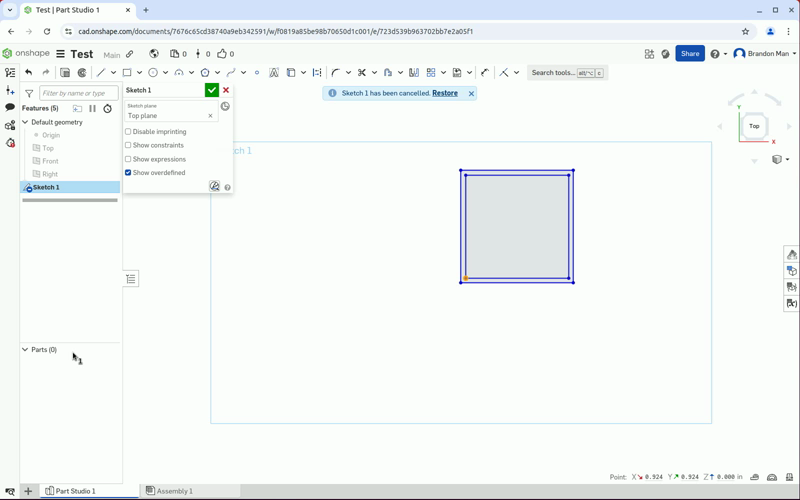
key(shift+y)
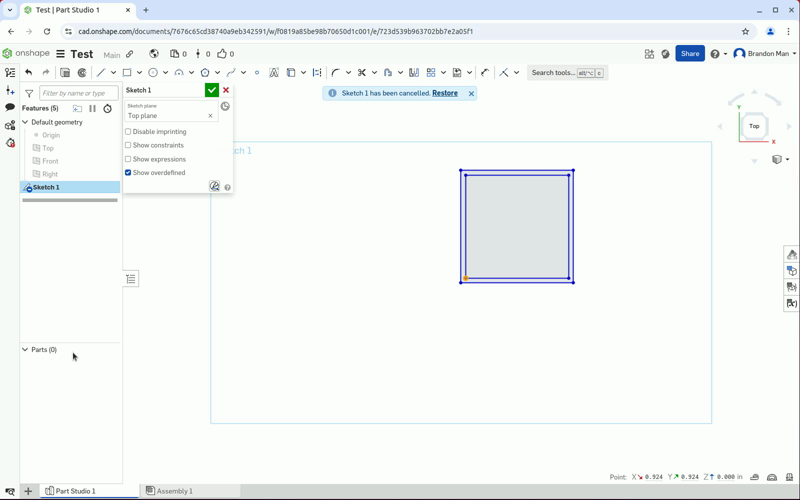
key(shift+e)
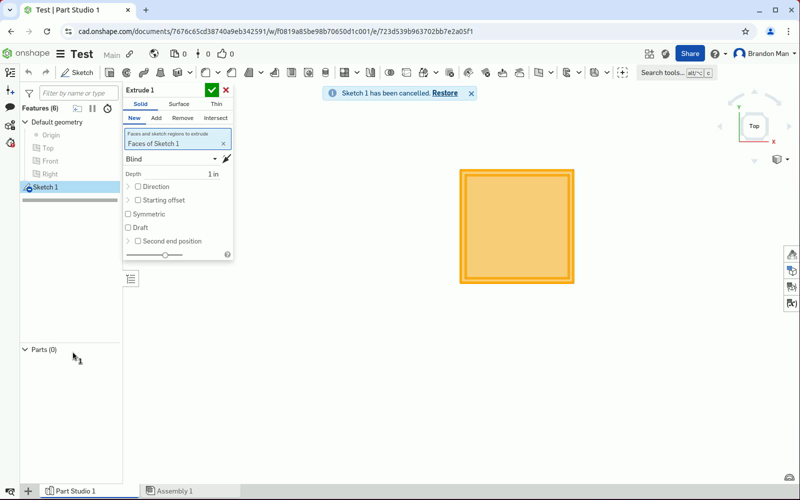
mouse_move(143, 106)
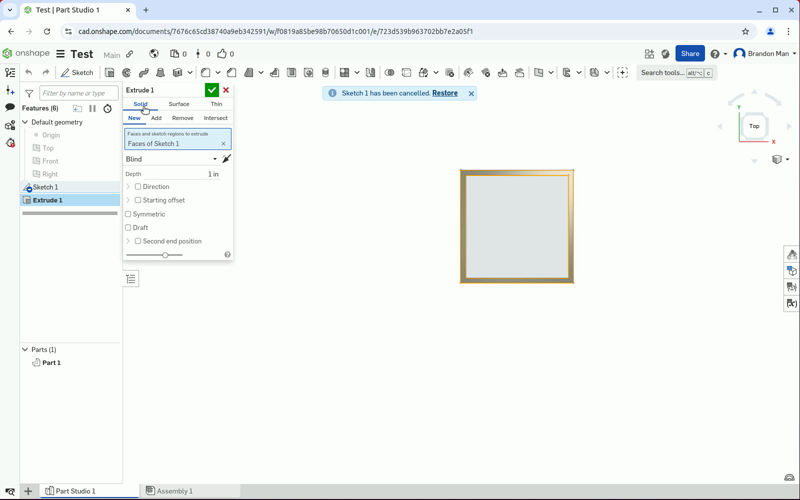
click(143, 106)
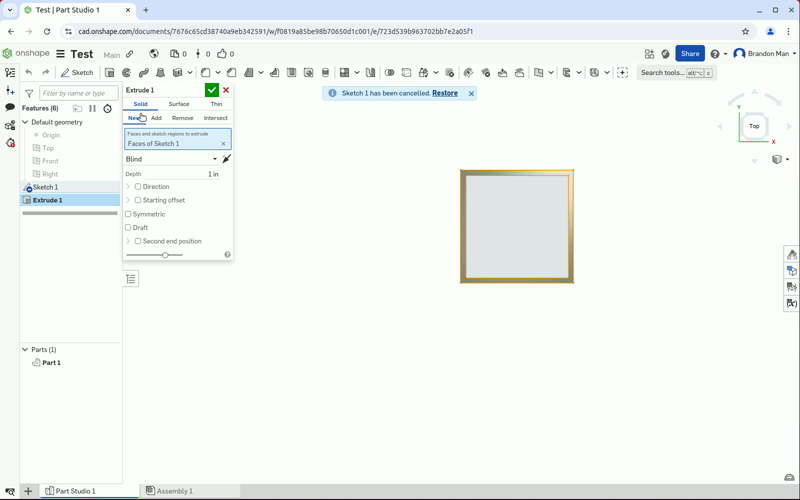
mouse_move(137, 120)
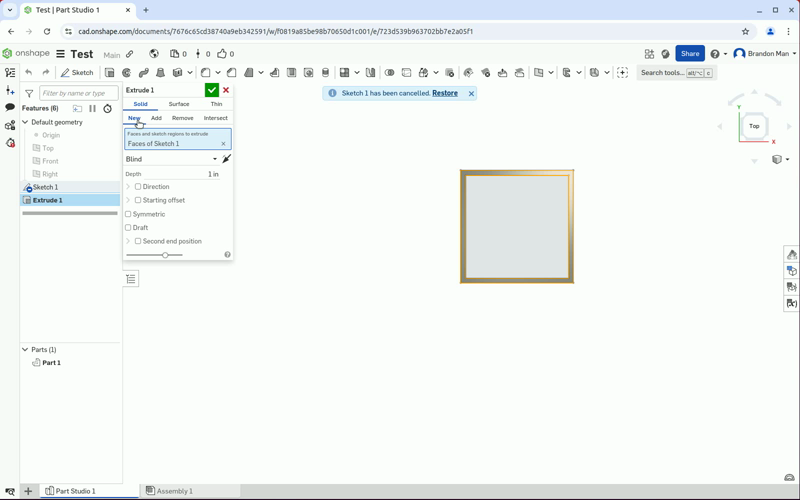
click(137, 120)
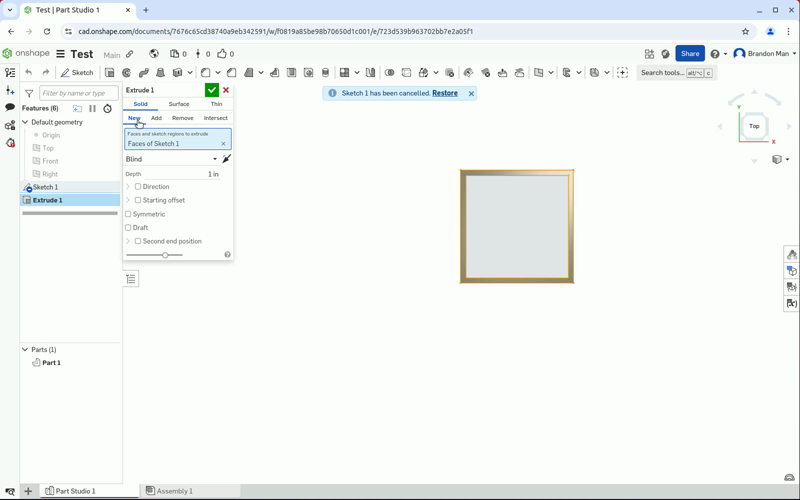
key(tab, 4)
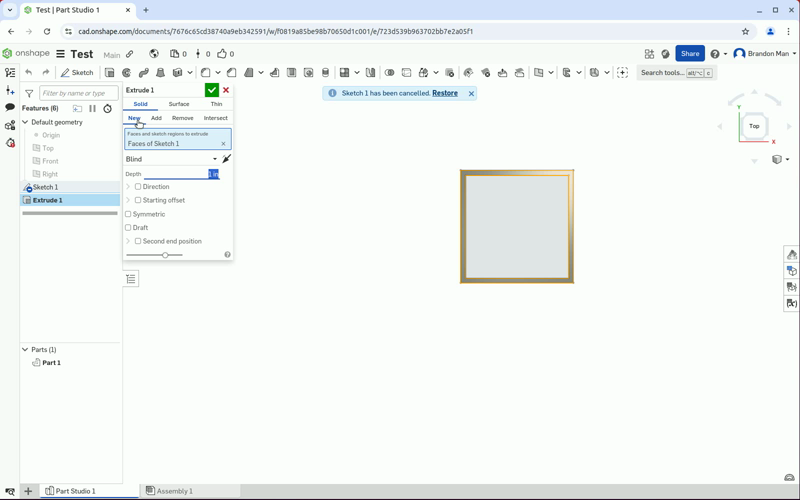
text(23.108)
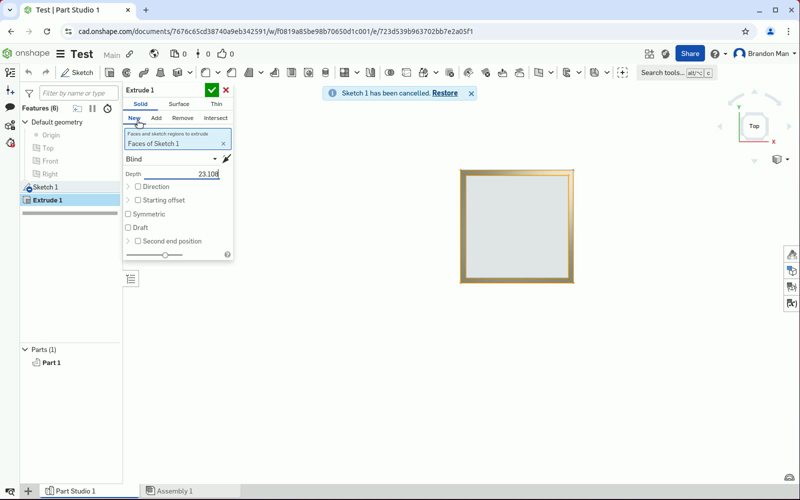
key(enter)
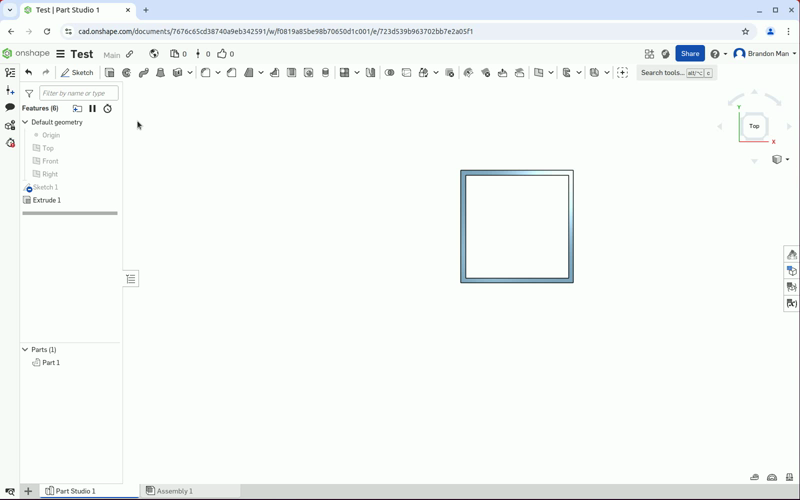
key(shift+h)
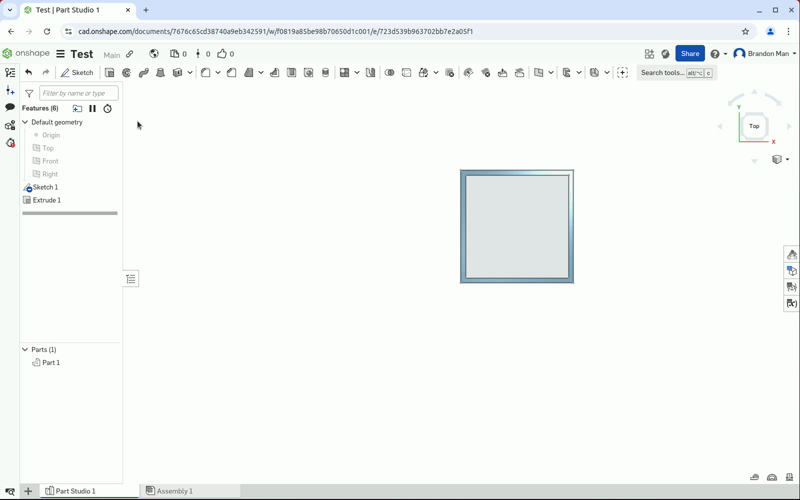
key(shift+h)
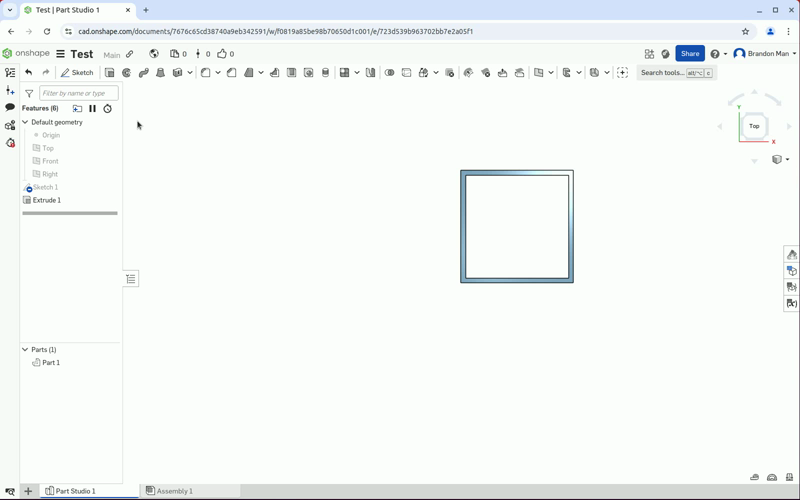
mouse_move(73, 189)
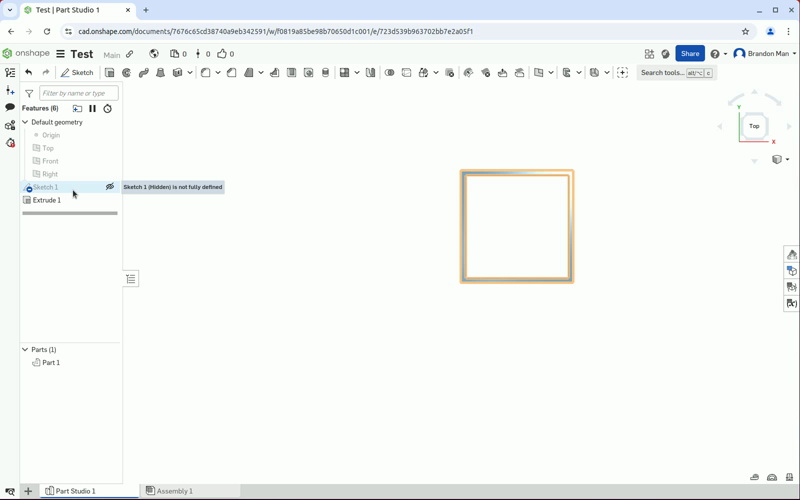
click(73, 189)
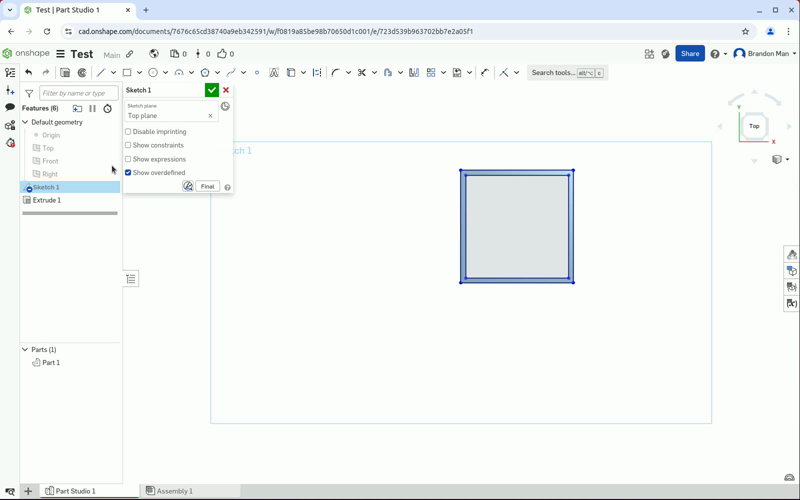
mouse_move(229, 92)
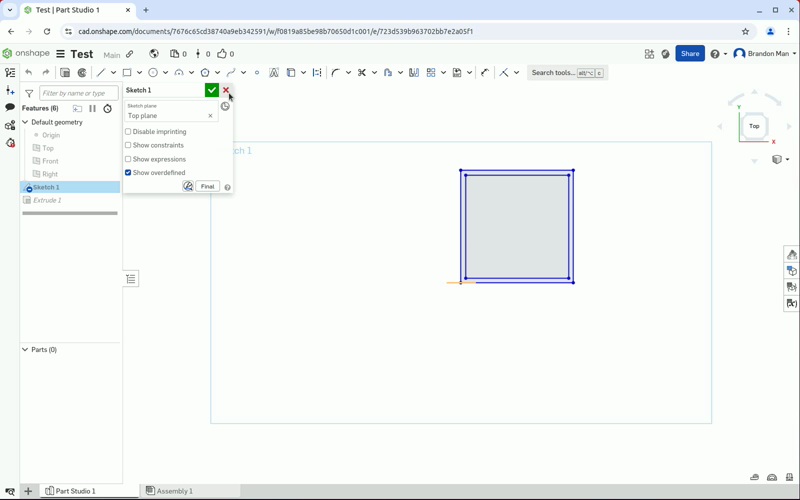
click(229, 92)
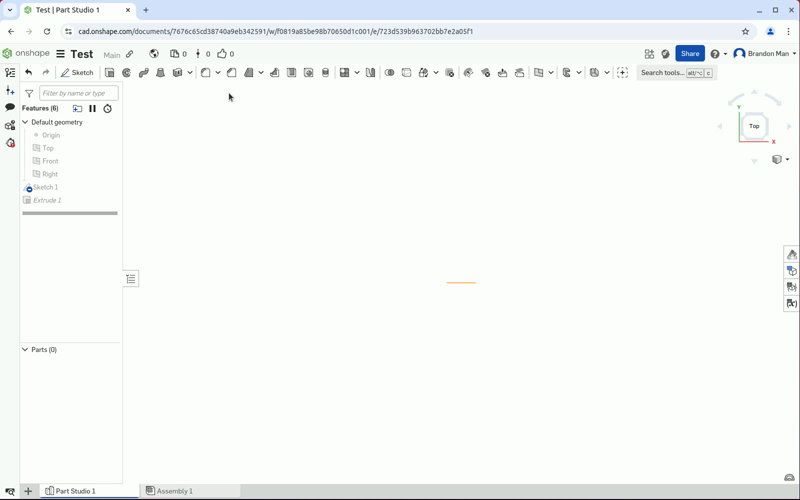
mouse_move(73, 352)
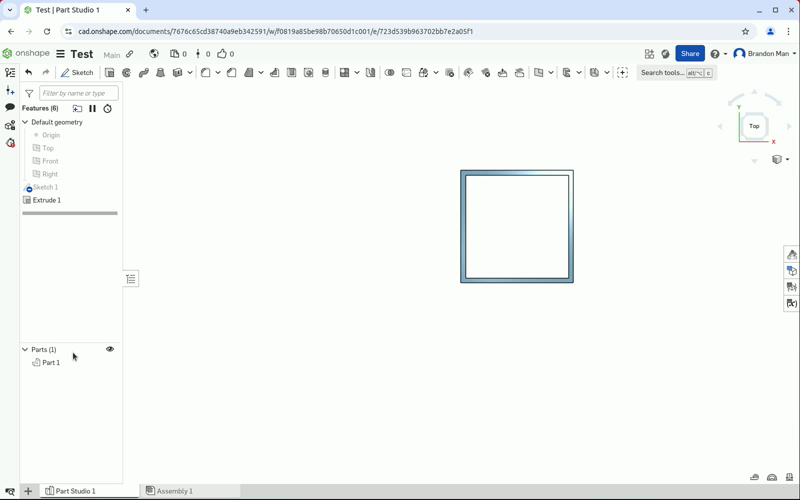
key(y)
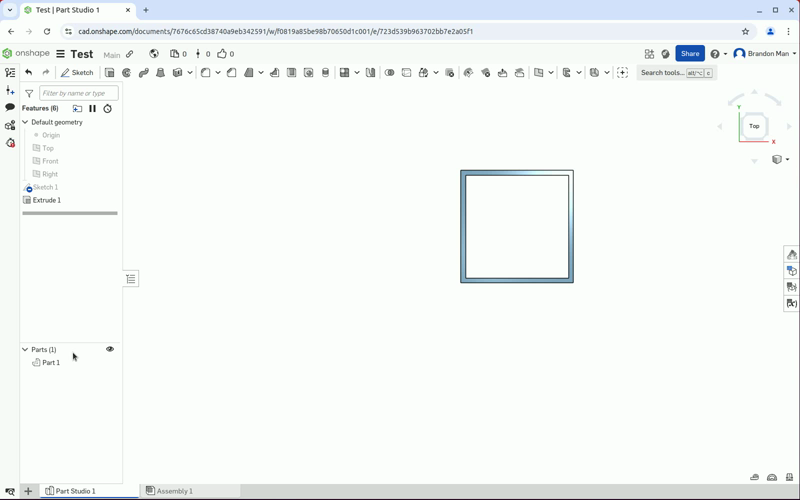
key(shift+p)
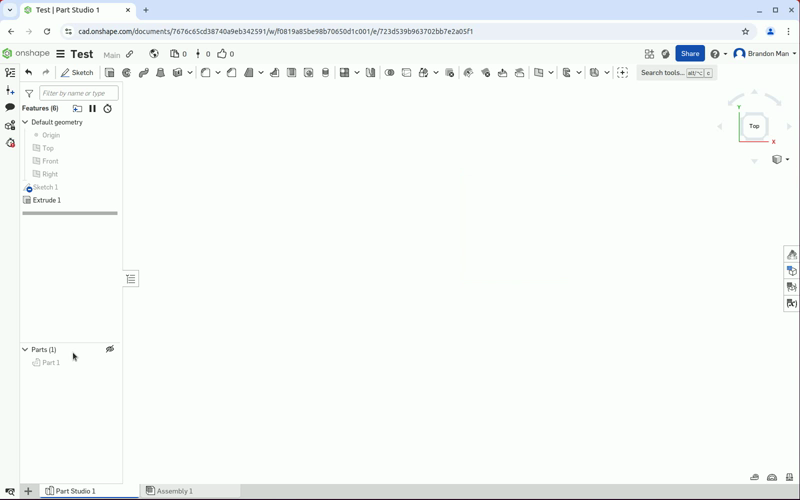
key(space)
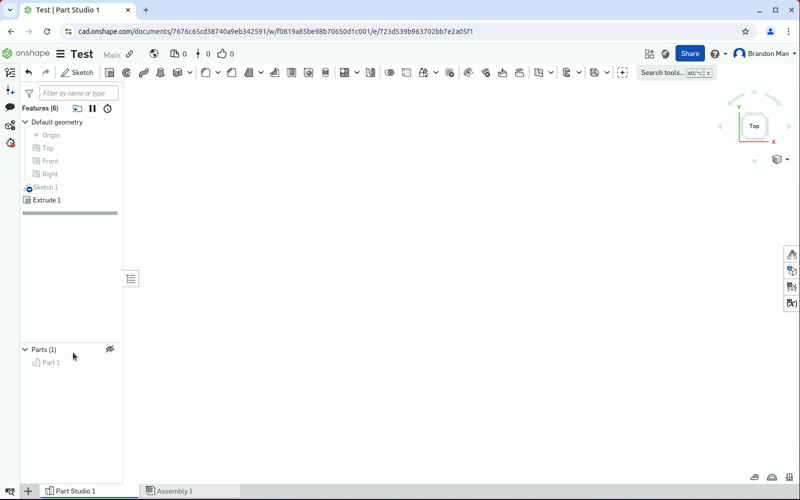
key_down(shift)
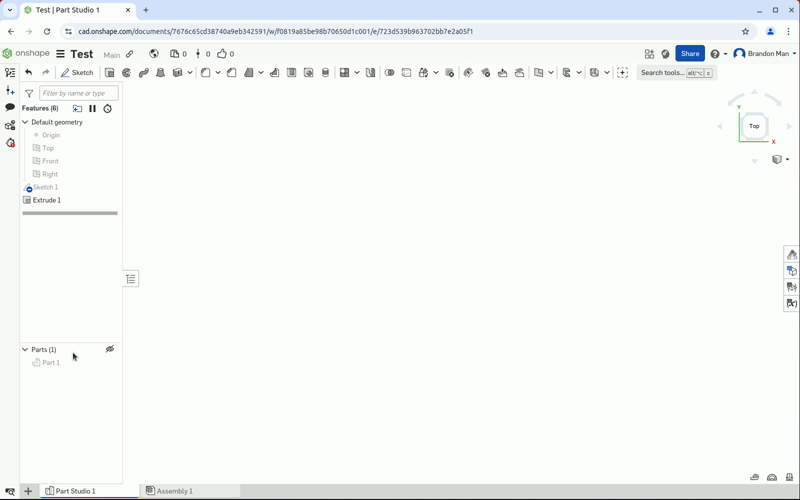
key(up)
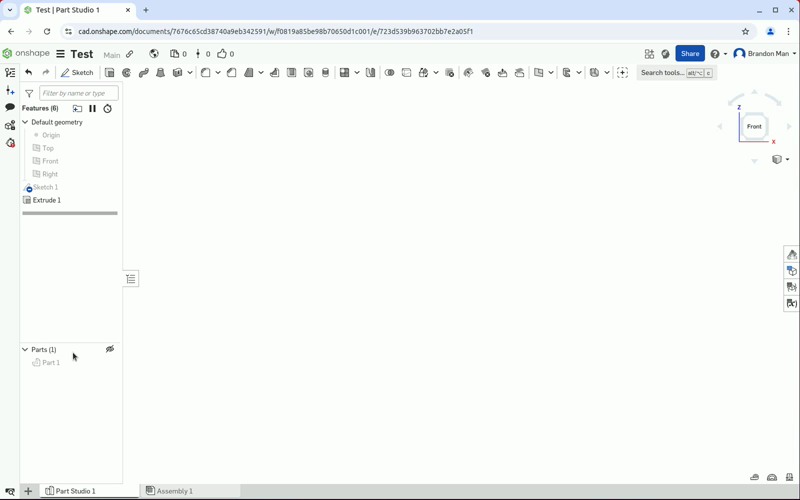
key_up(shift)
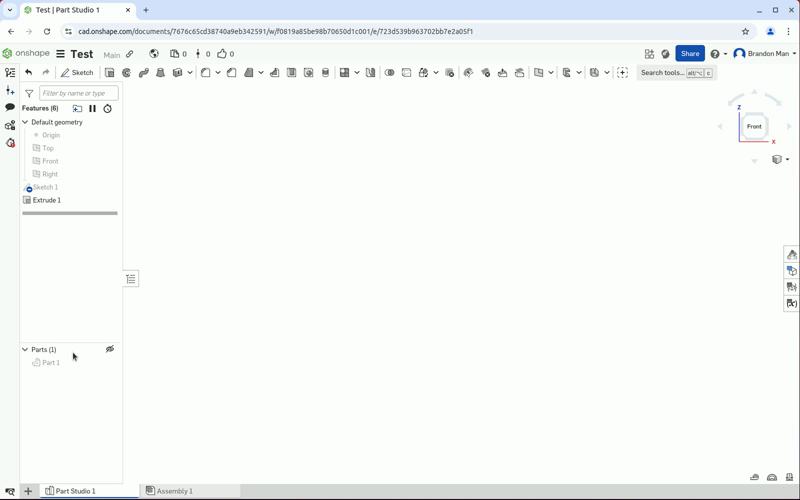
mouse_move(73, 352)
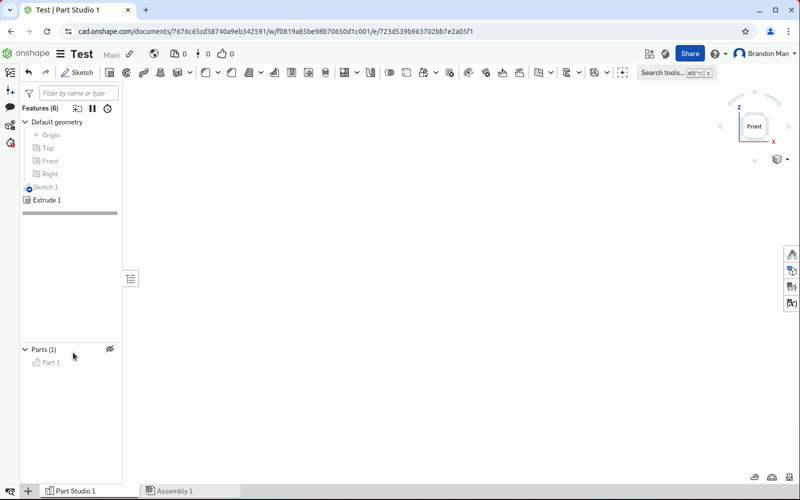
key(shift+y)
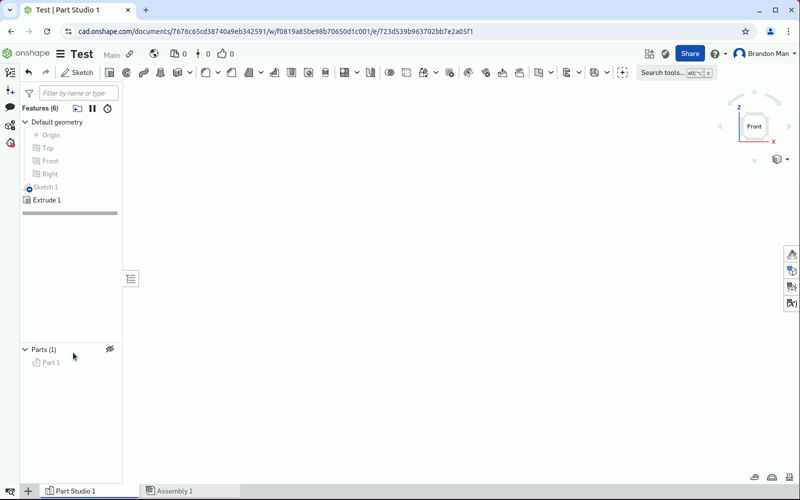
key(shift+s)
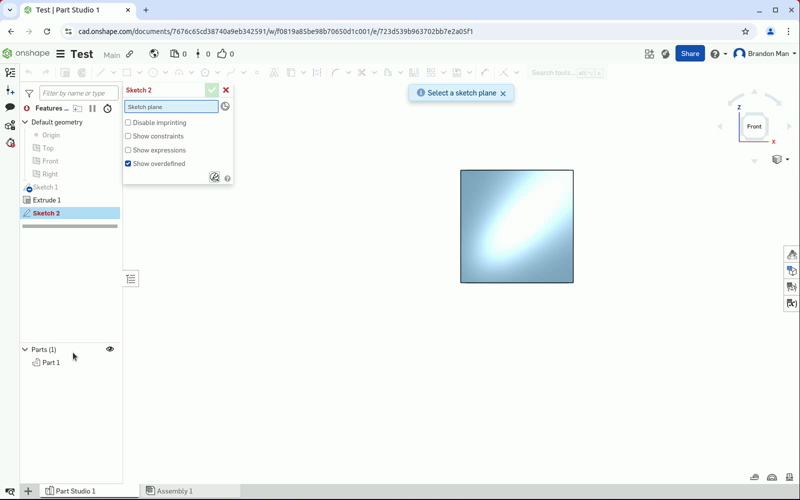
mouse_move(73, 163)
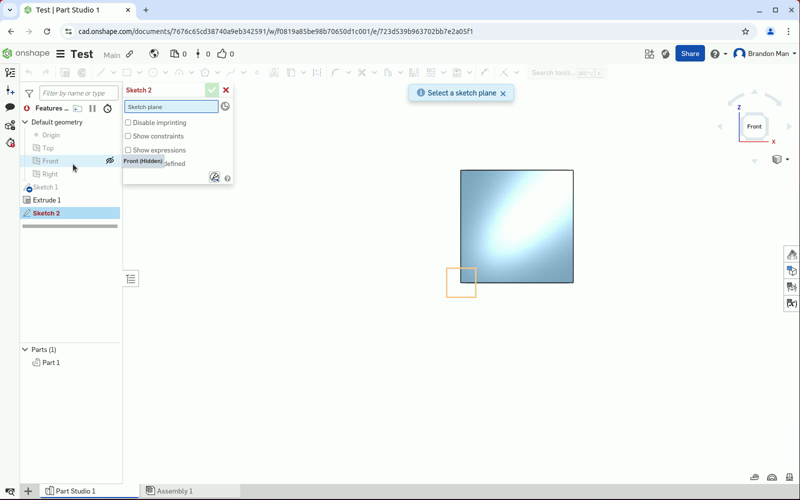
click(73, 163)
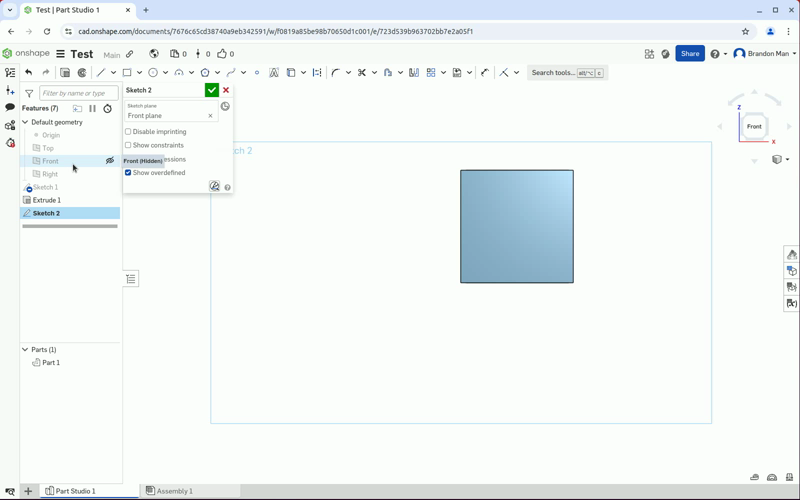
mouse_move(73, 352)
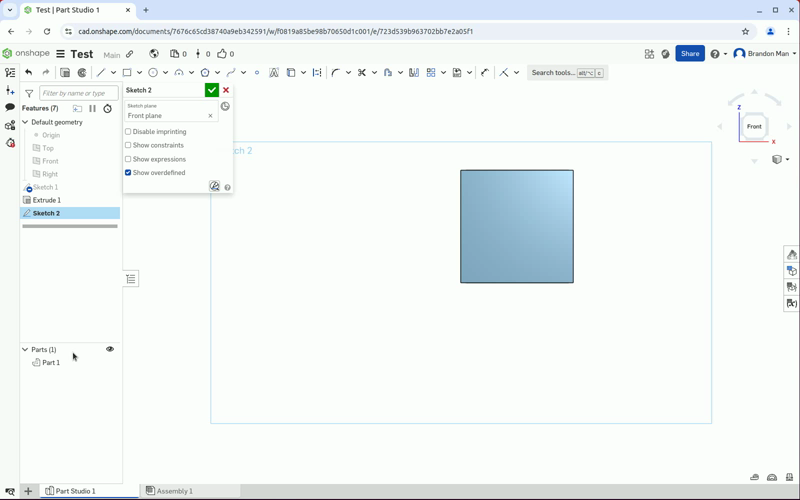
key(y)
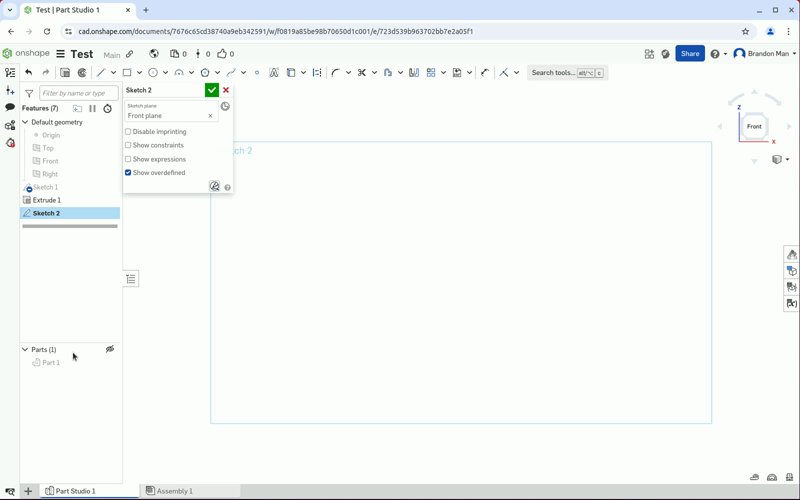
key(l)
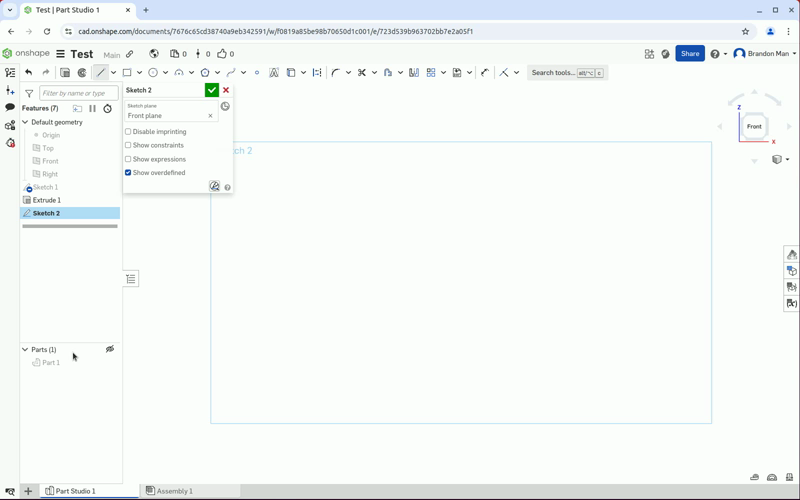
key_down(shift)
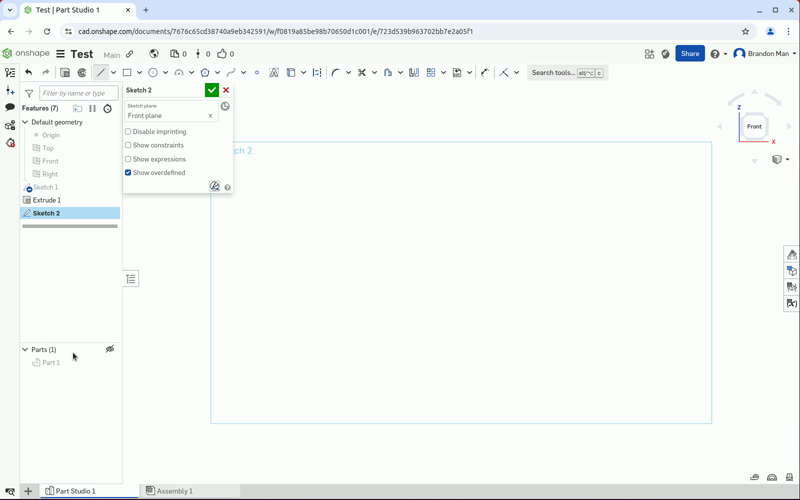
mouse_move(465, 282)
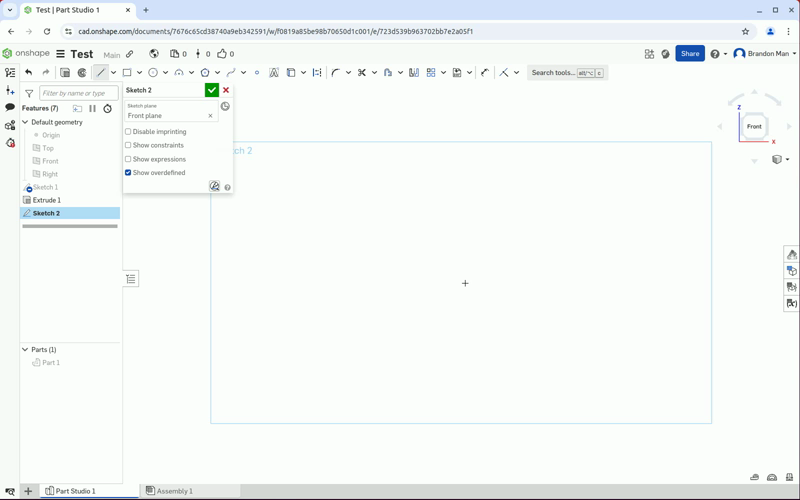
click(465, 282)
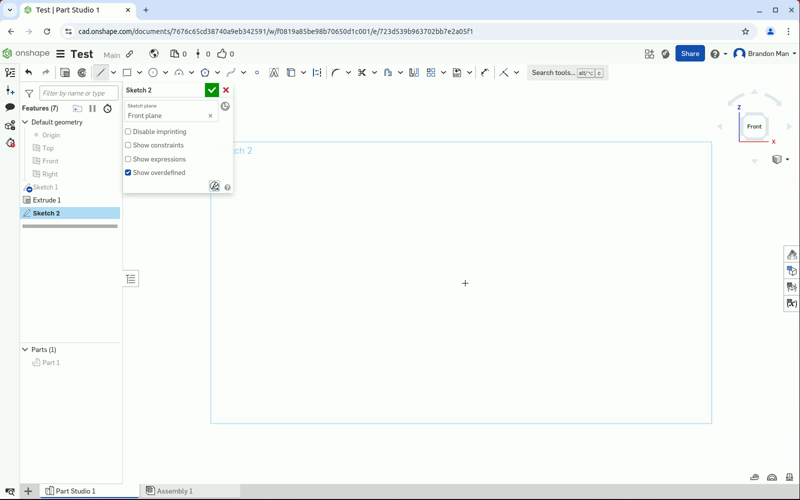
key_up(shift)
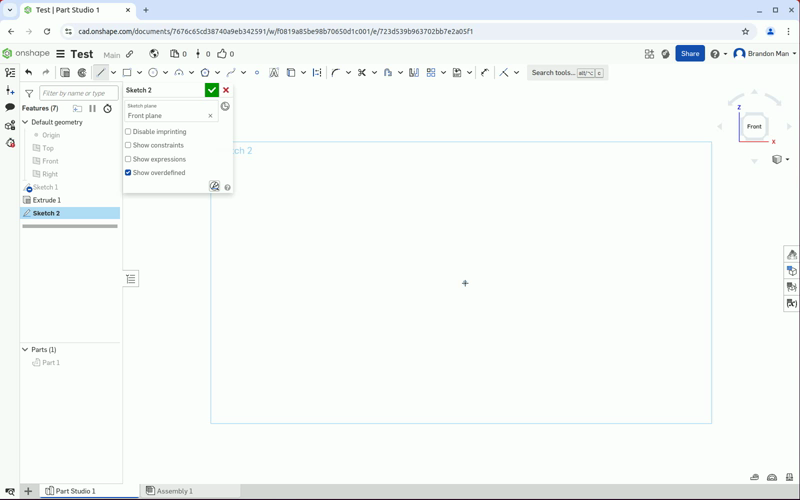
key_down(shift)
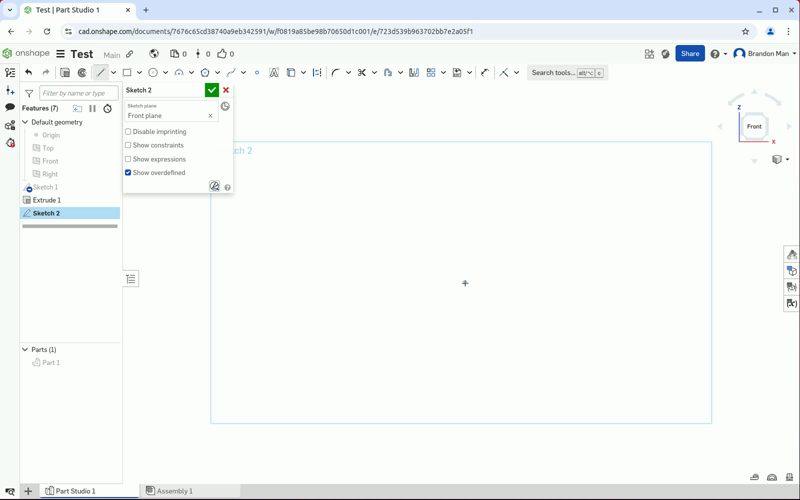
mouse_move(568, 282)
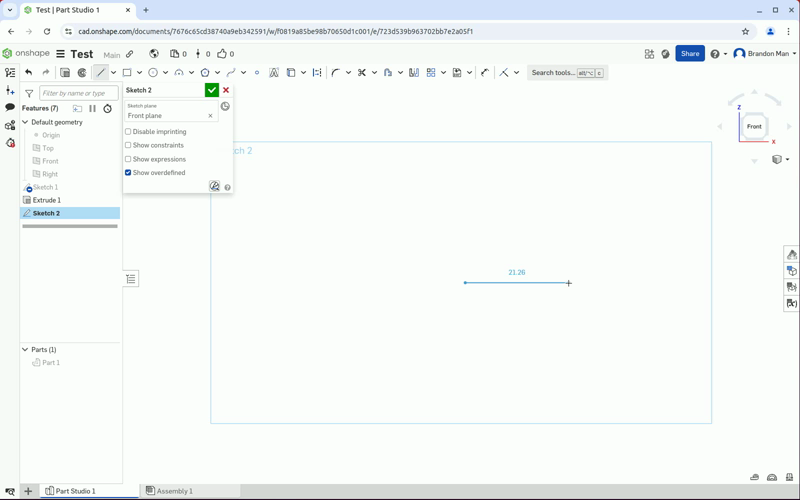
click(568, 282)
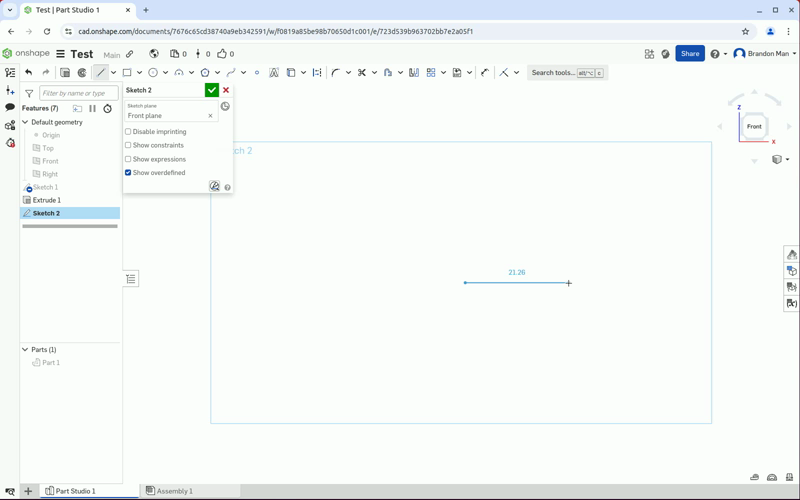
key_up(shift)
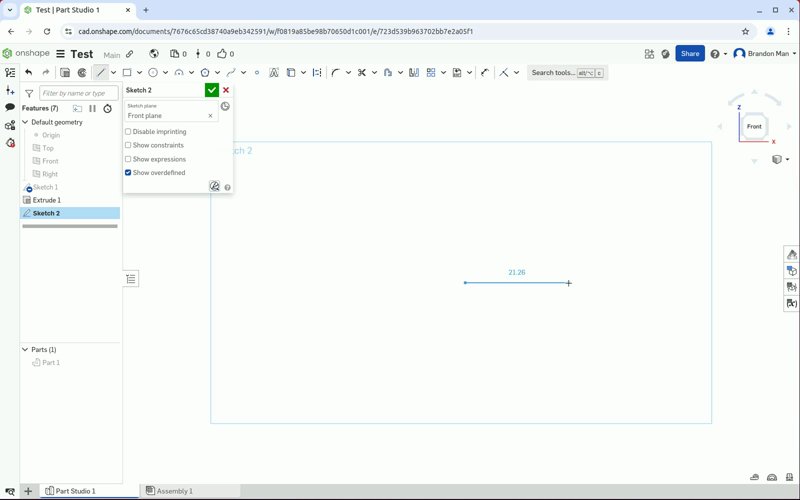
key_down(shift)
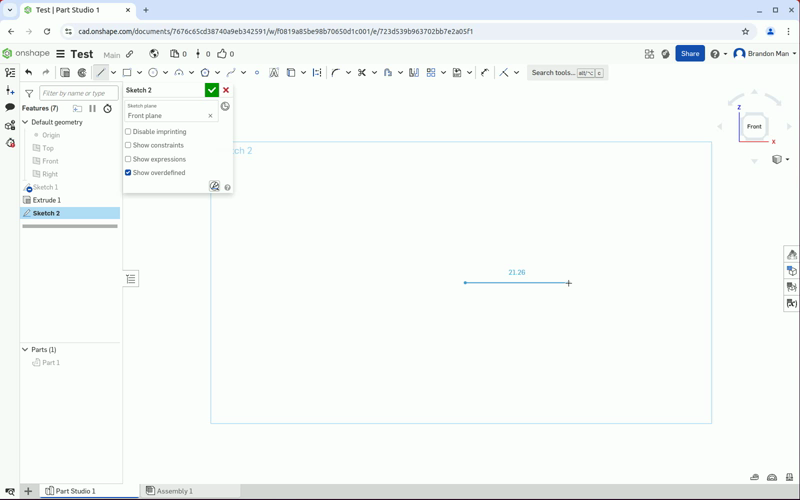
mouse_move(568, 170)
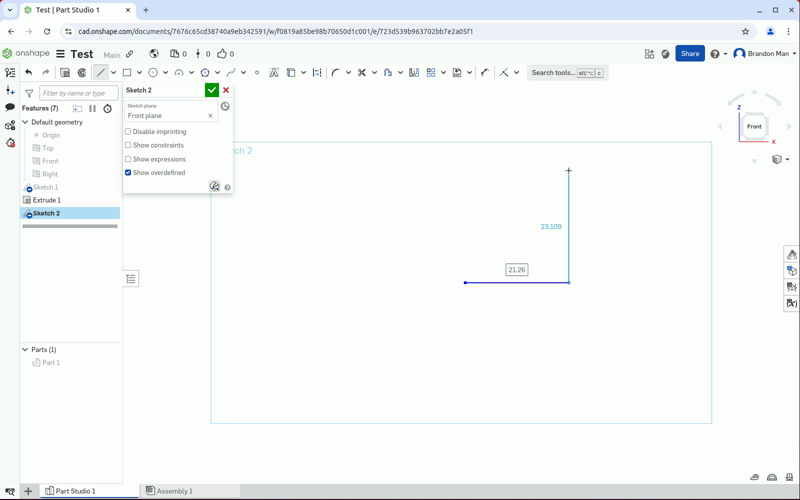
click(568, 170)
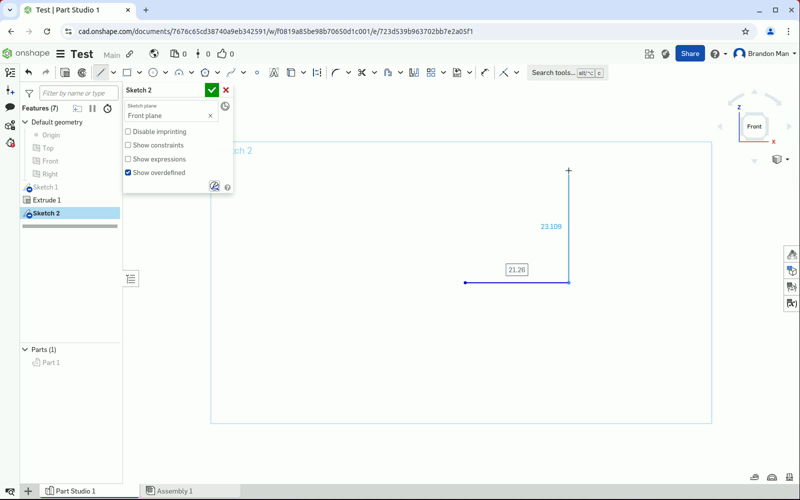
key_up(shift)
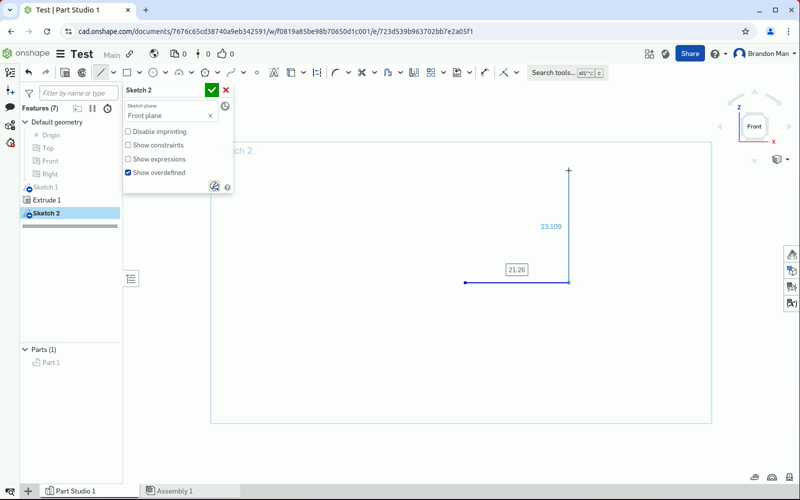
key_down(shift)
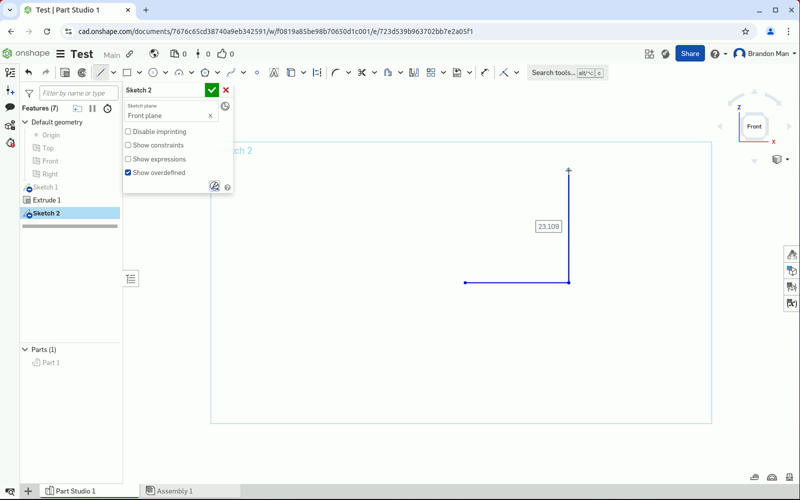
mouse_move(465, 170)
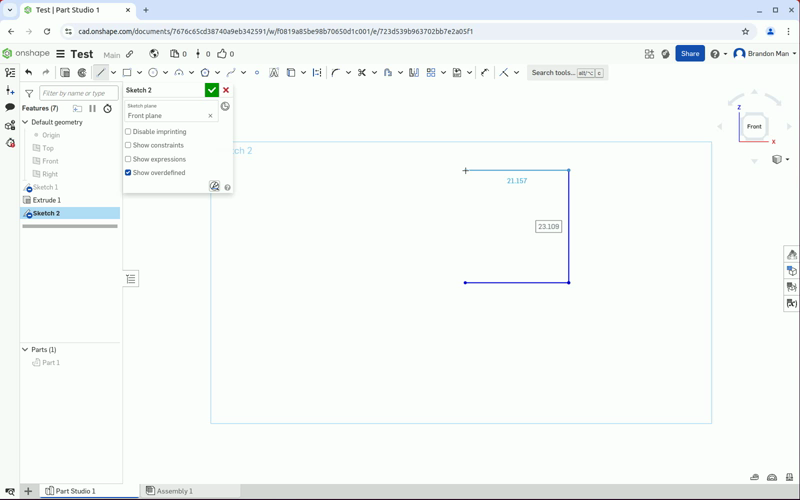
click(465, 170)
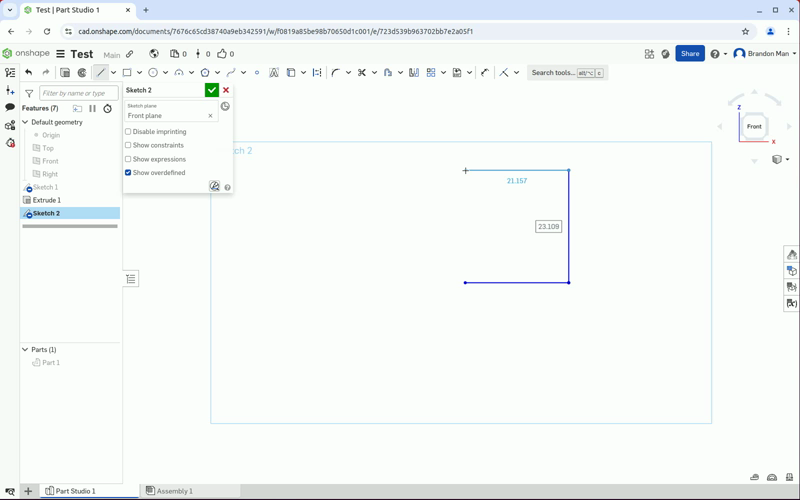
key_up(shift)
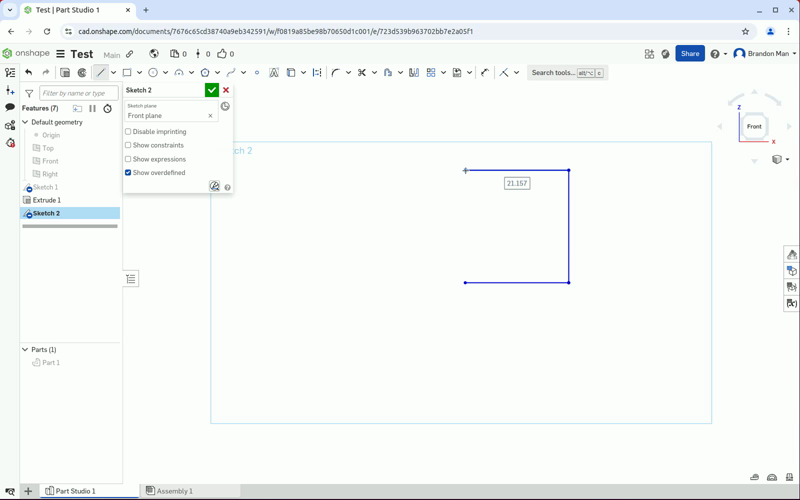
key_down(shift)
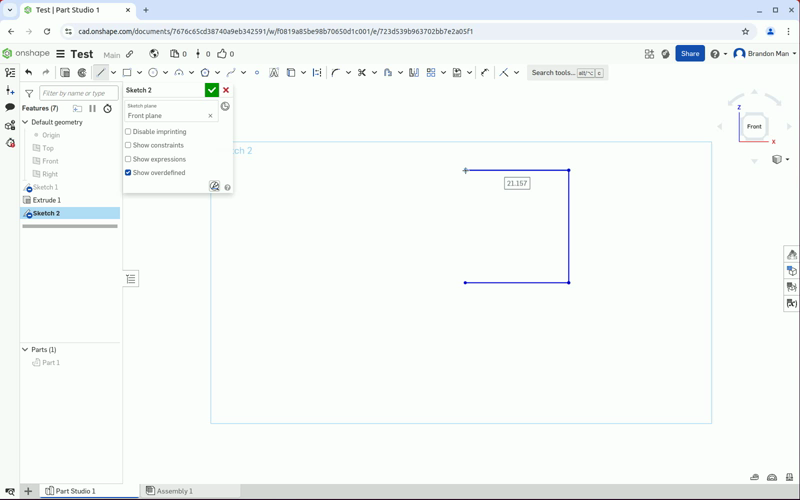
mouse_move(465, 261)
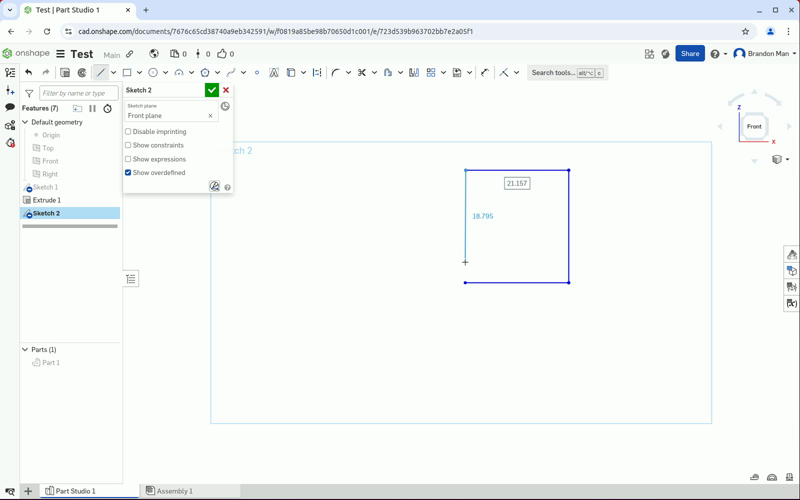
click(465, 261)
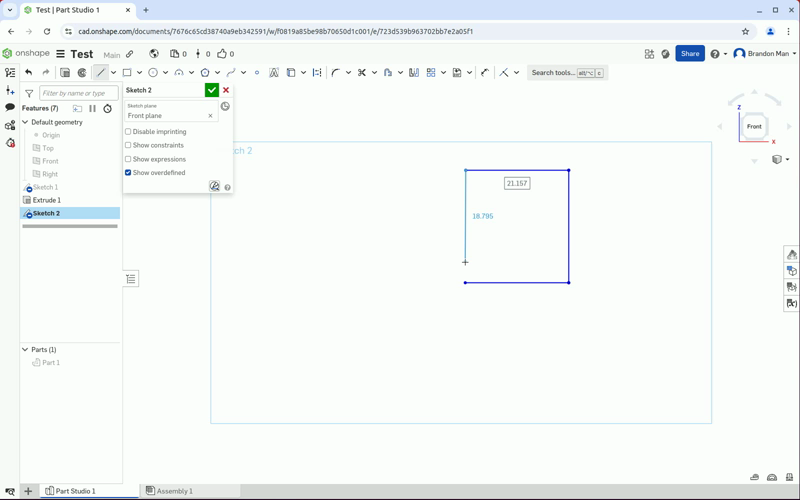
key_up(shift)
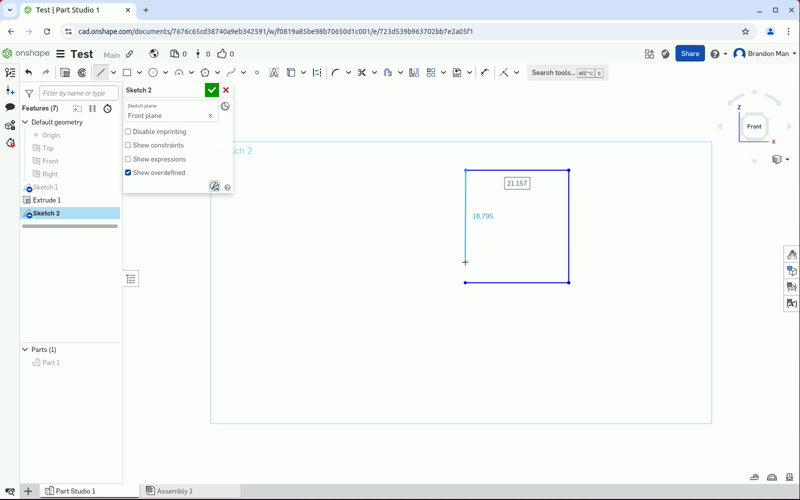
mouse_move(495, 261)
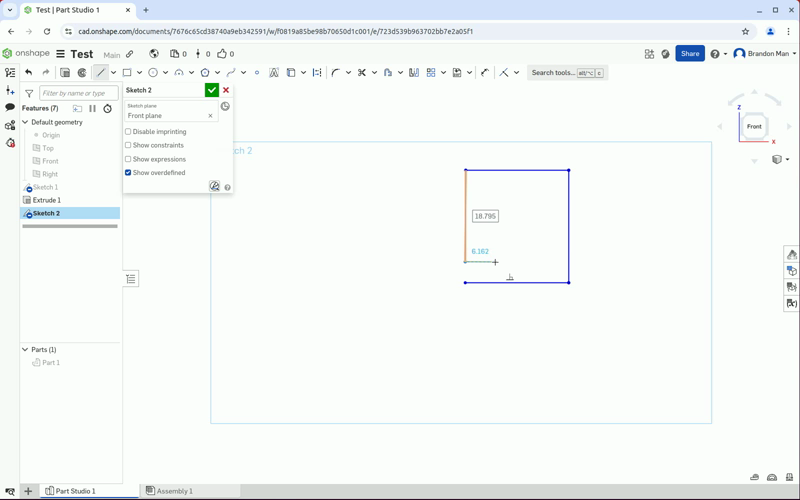
key_down(shift)
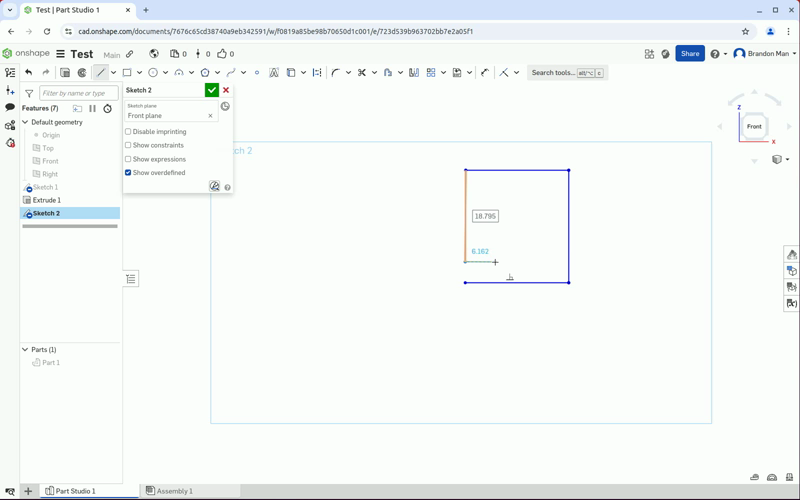
mouse_move(465, 282)
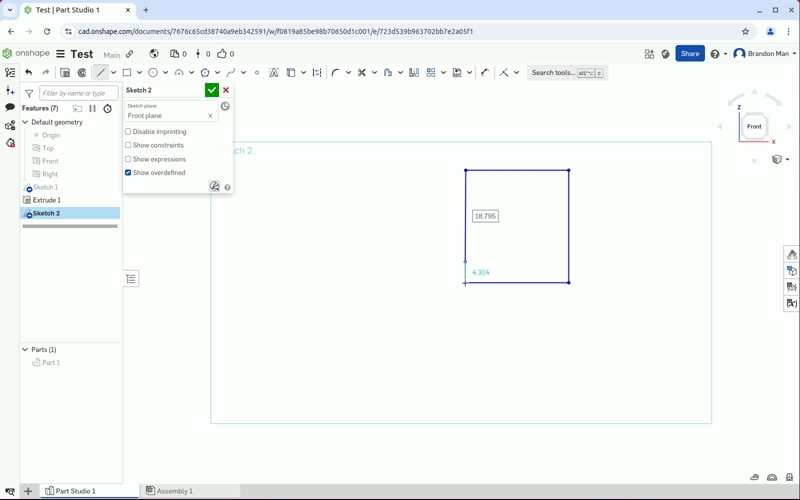
key_up(shift)
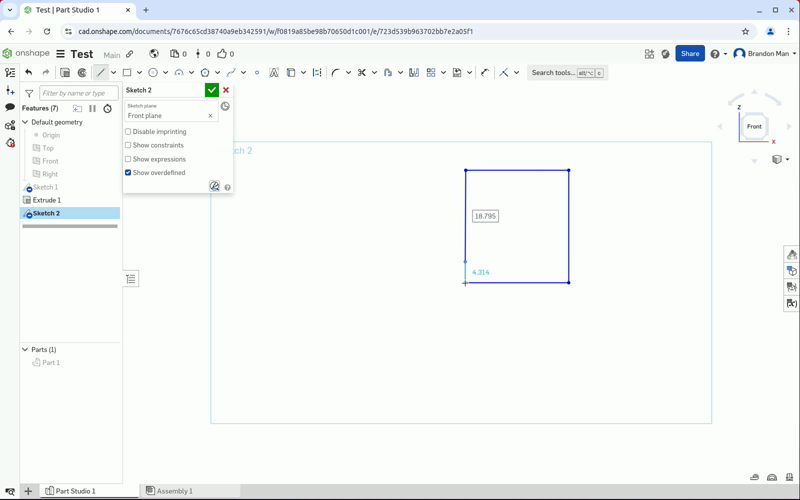
click(465, 282)
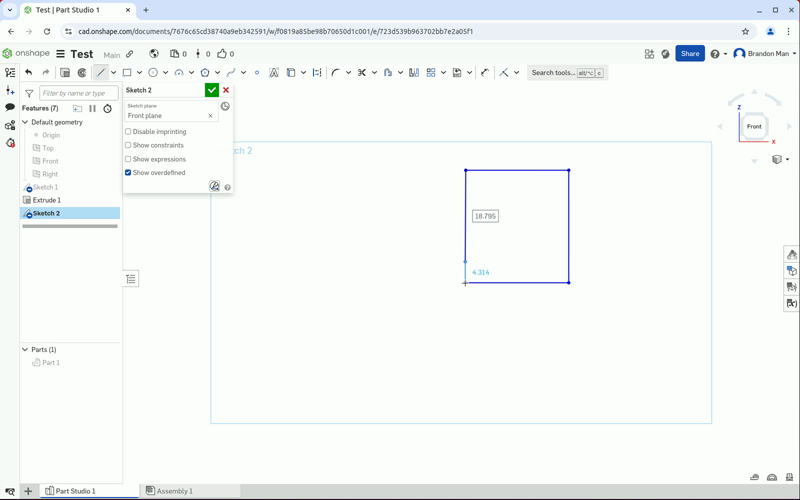
key(esc)
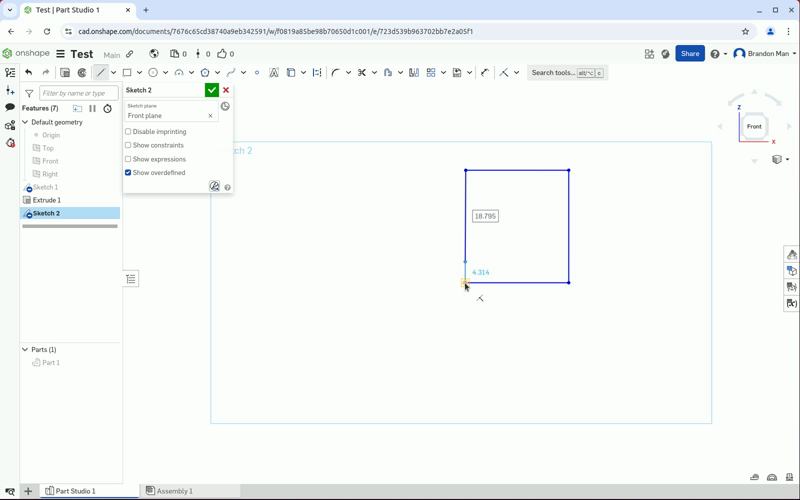
mouse_move(501, 242)
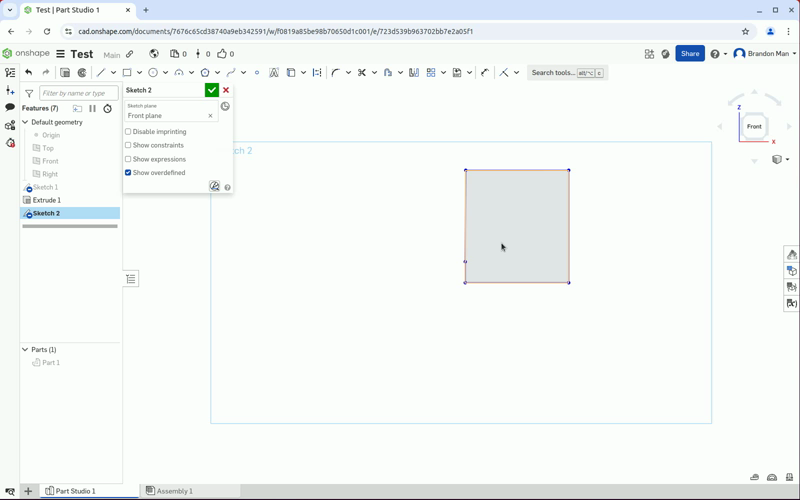
click(501, 242)
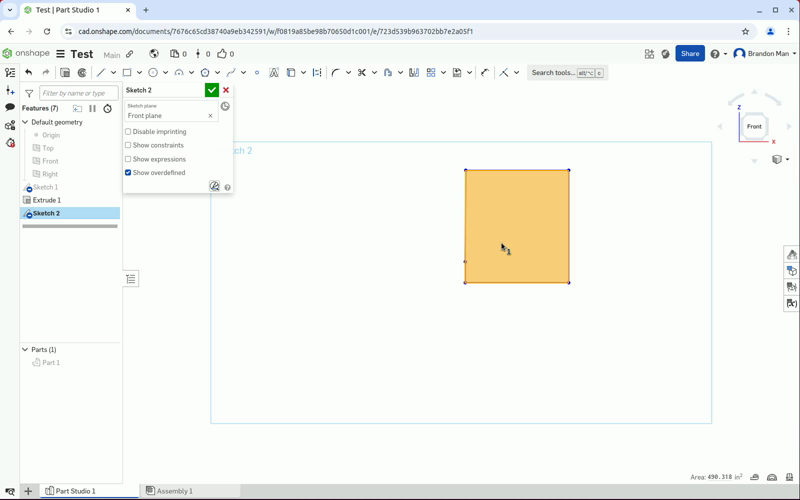
mouse_move(73, 352)
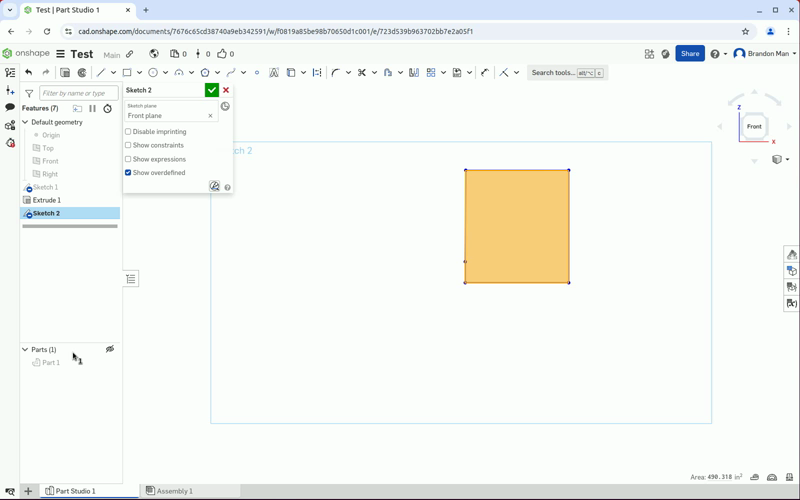
key(shift+y)
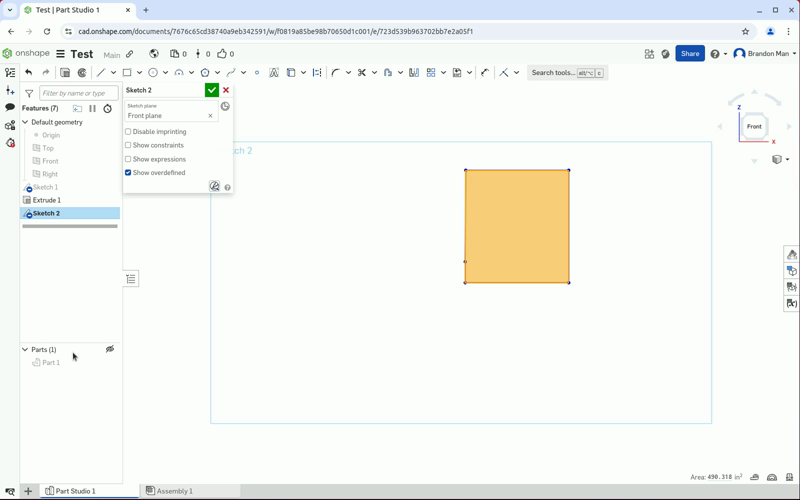
key(shift+e)
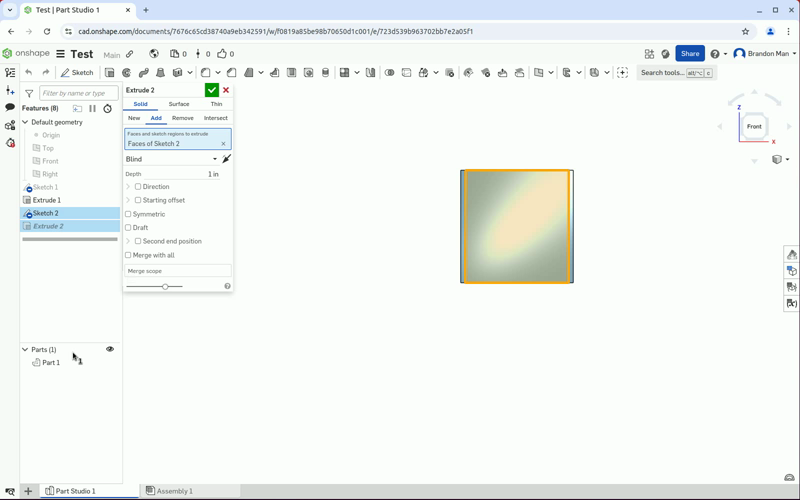
mouse_move(143, 106)
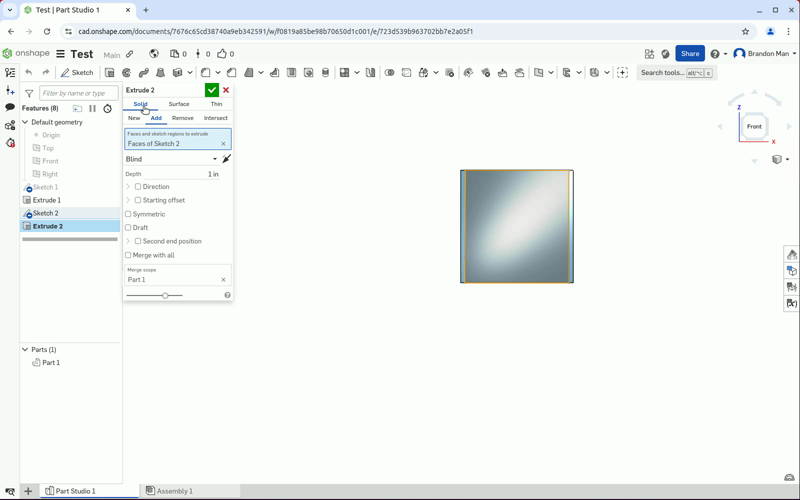
click(143, 106)
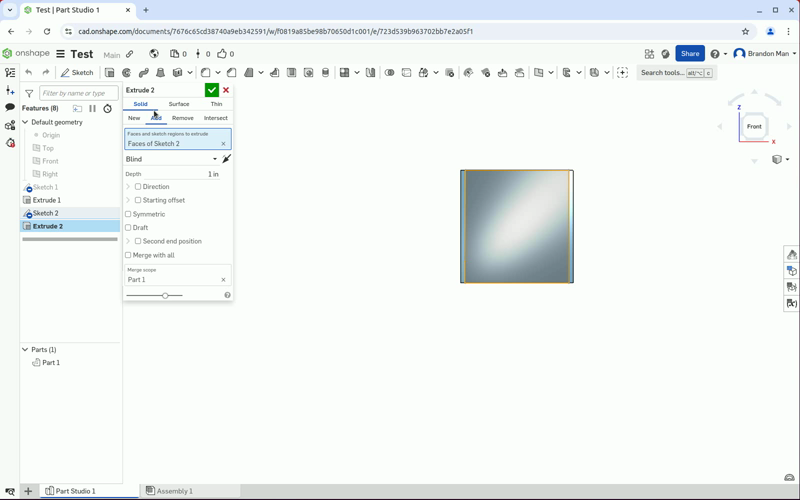
mouse_move(186, 120)
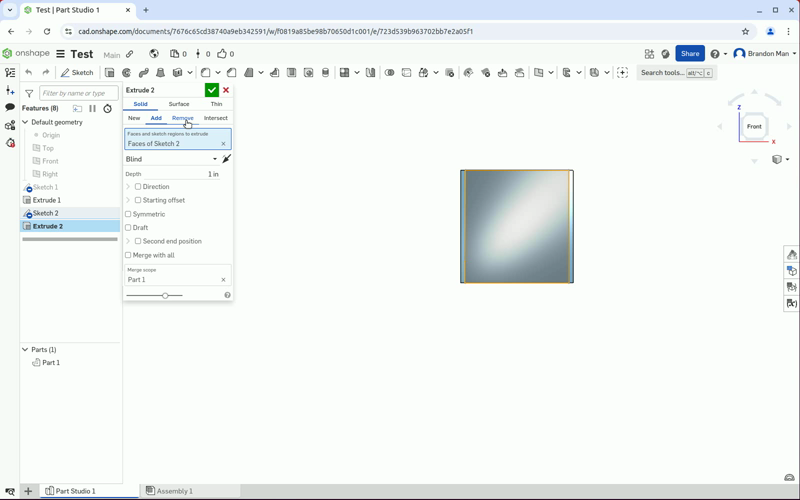
click(186, 120)
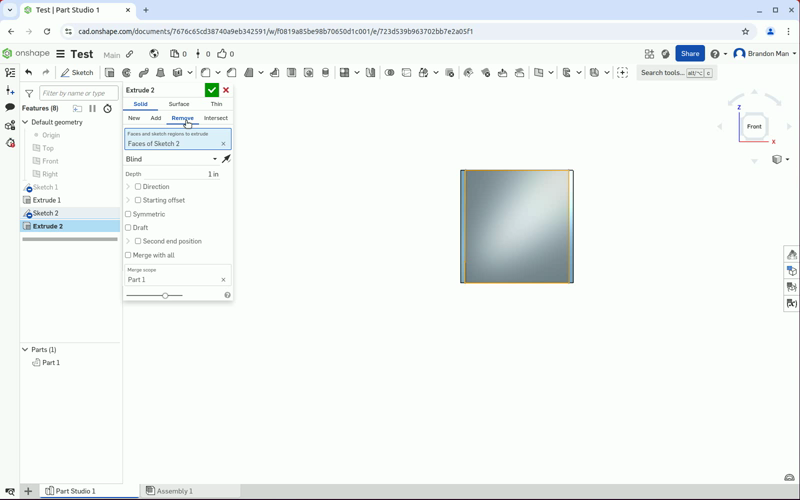
key(tab, 4)
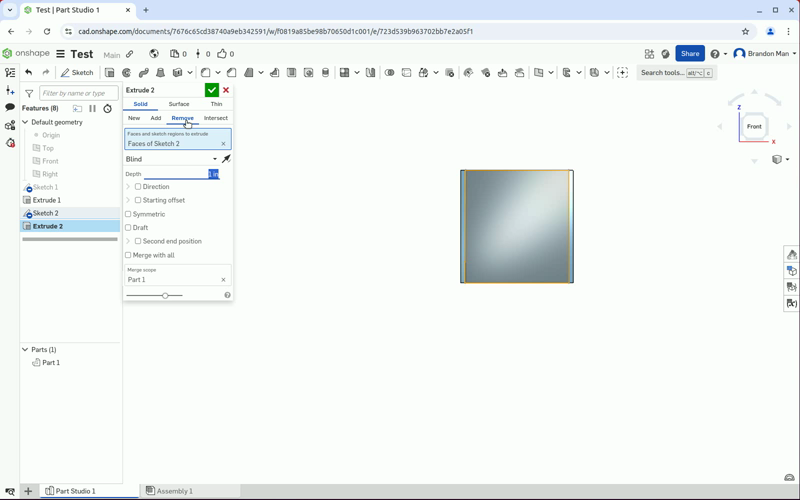
text(7.703)
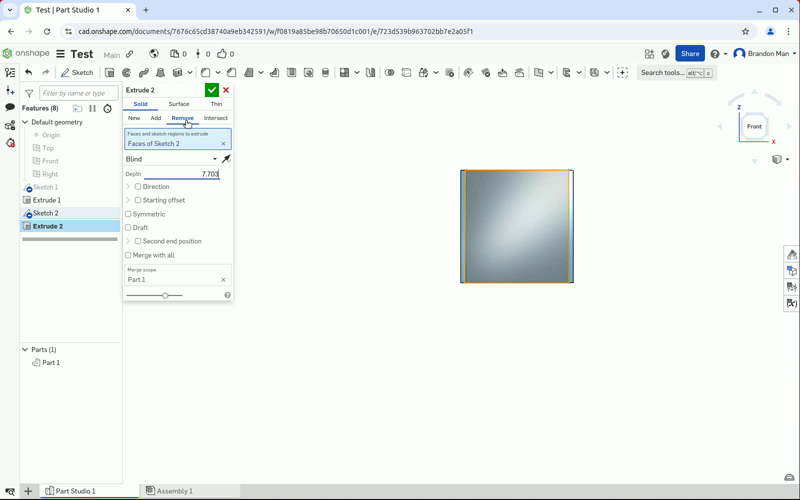
key(tab, 6)
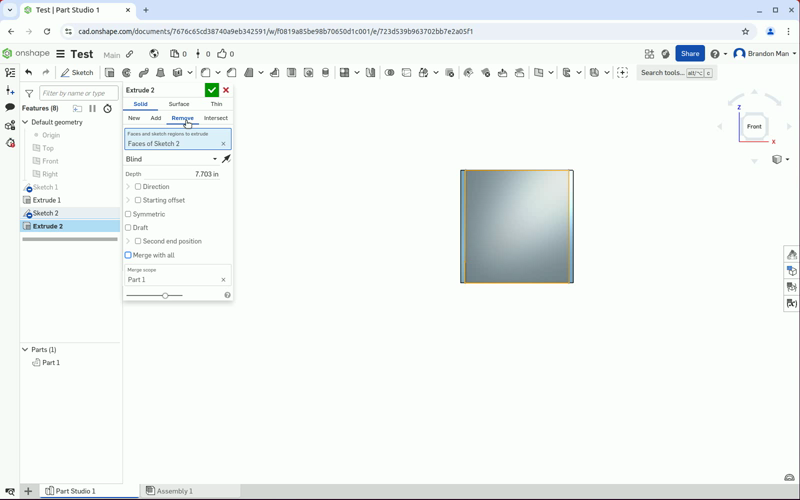
key(space)
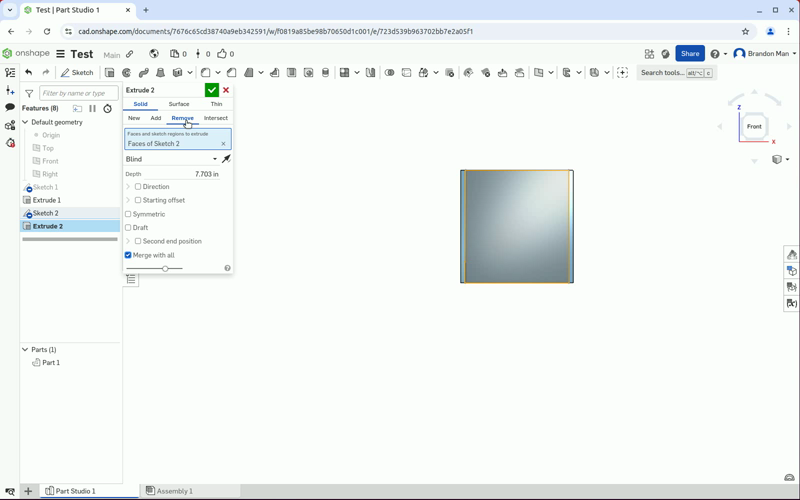
key(enter)
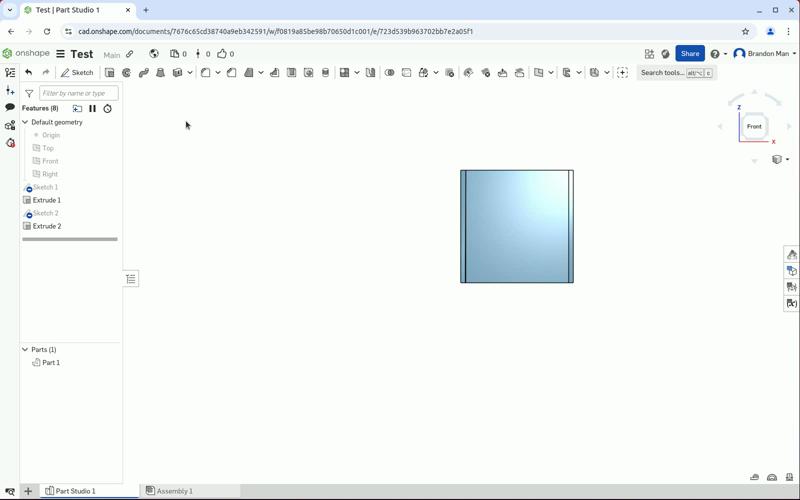
key(shift+h)
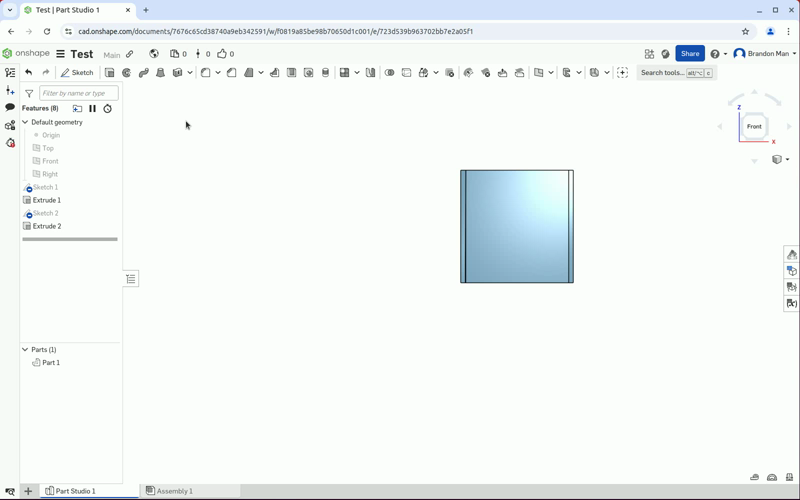
key(shift+h)
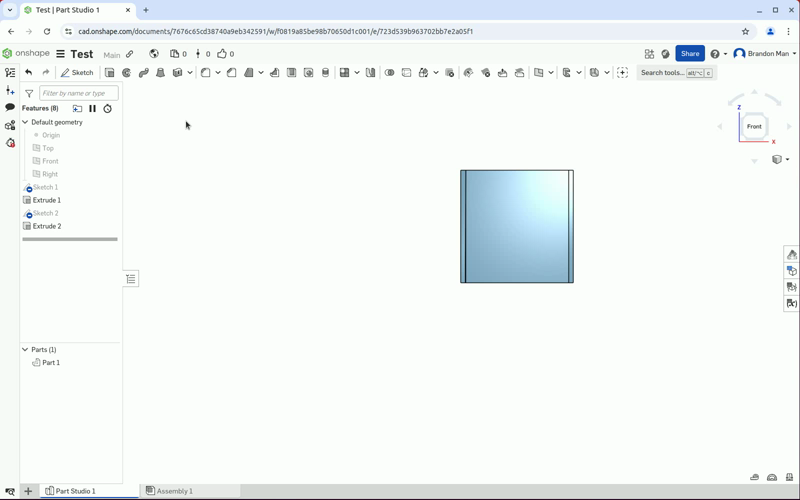
mouse_move(73, 189)
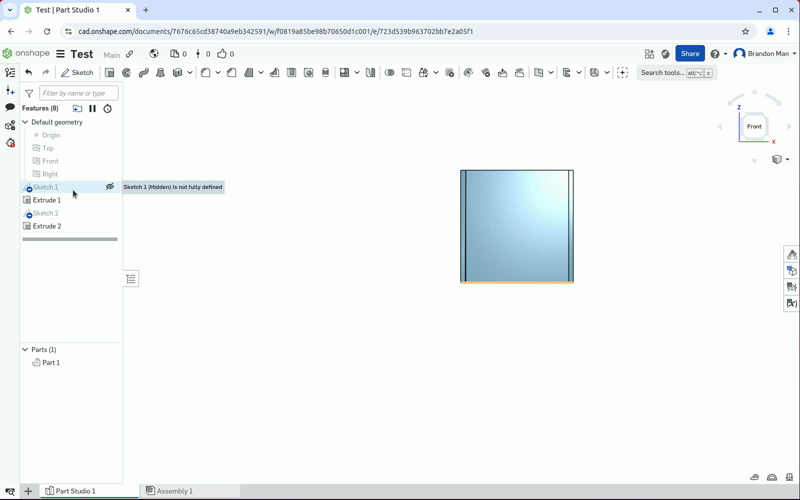
click(73, 189)
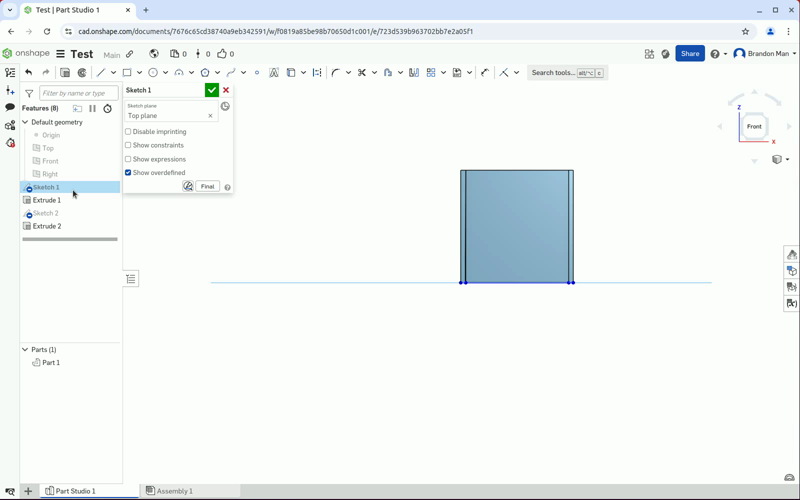
mouse_move(229, 92)
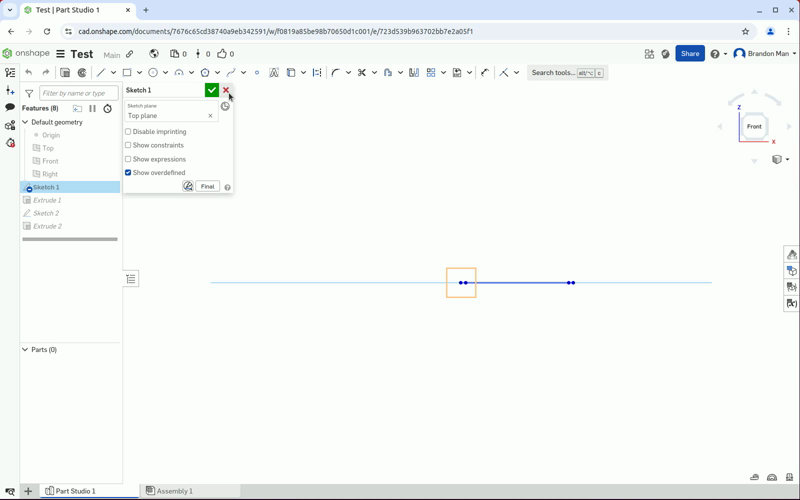
click(229, 92)
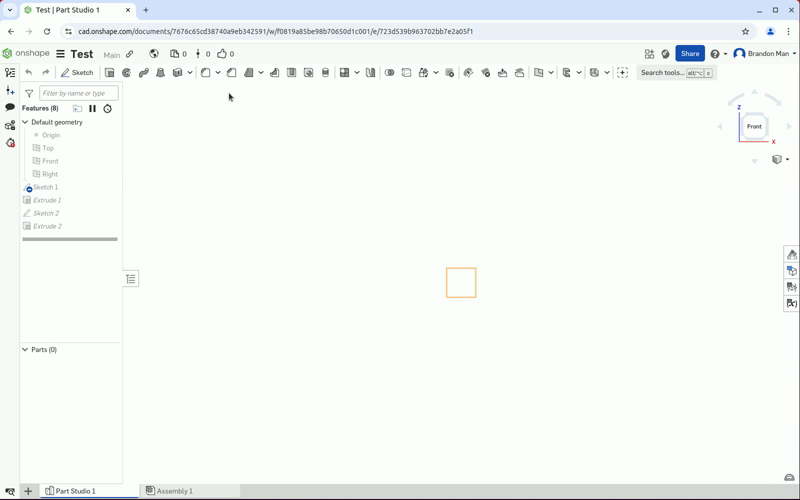
mouse_move(73, 352)
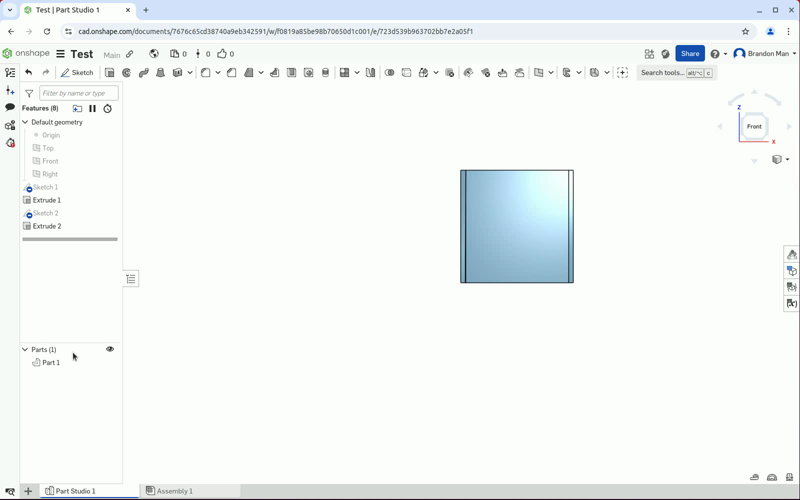
key(y)
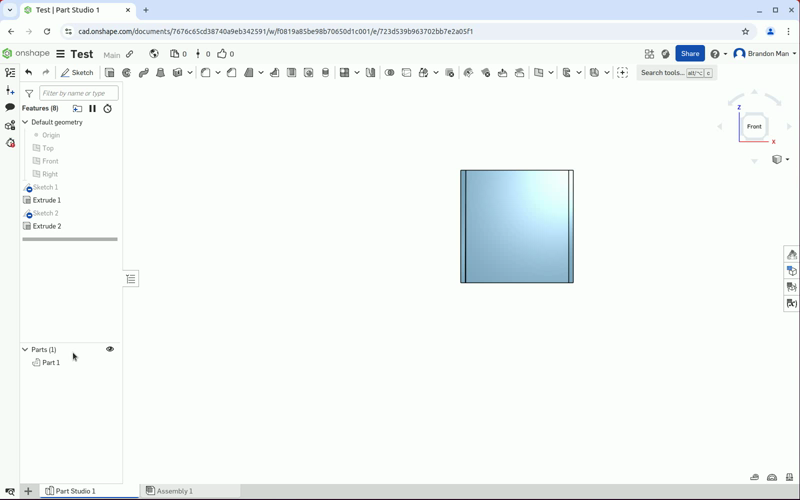
key(shift+p)
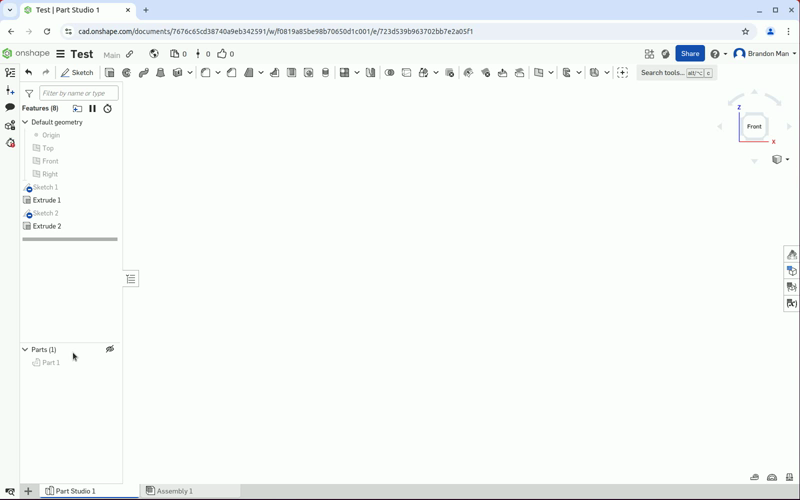
key(space)
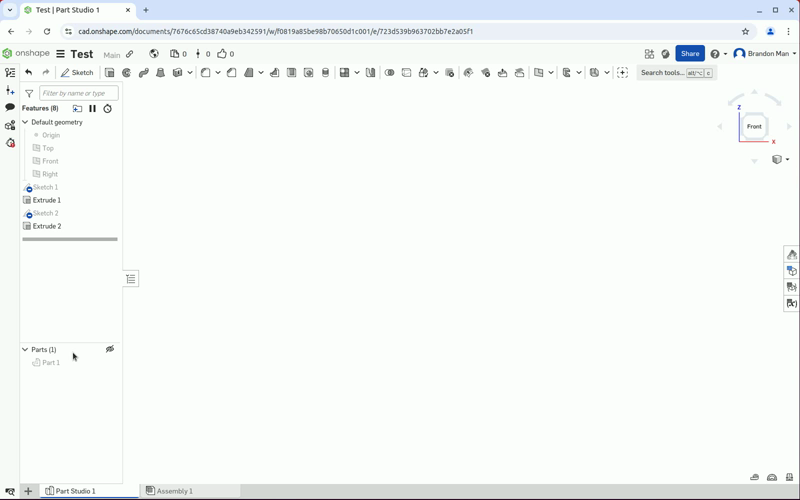
key_down(shift)
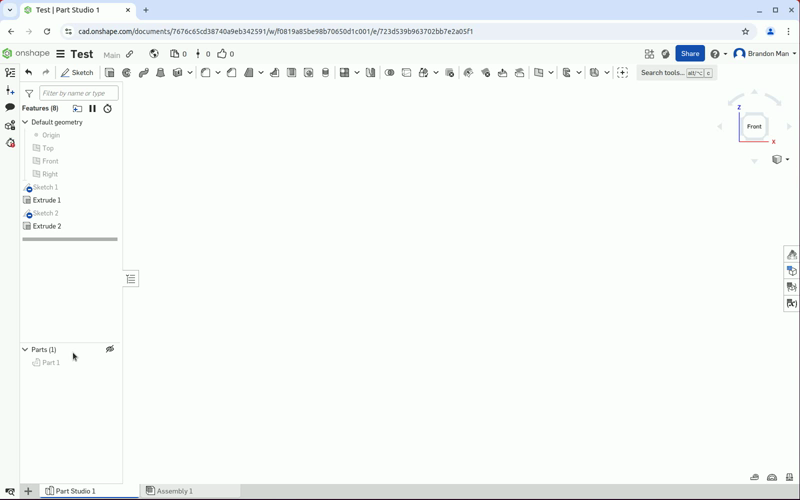
key(left)
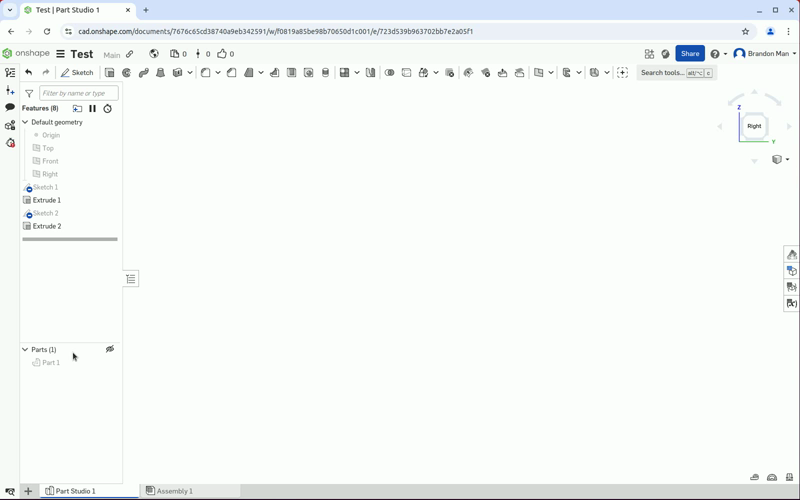
key_up(shift)
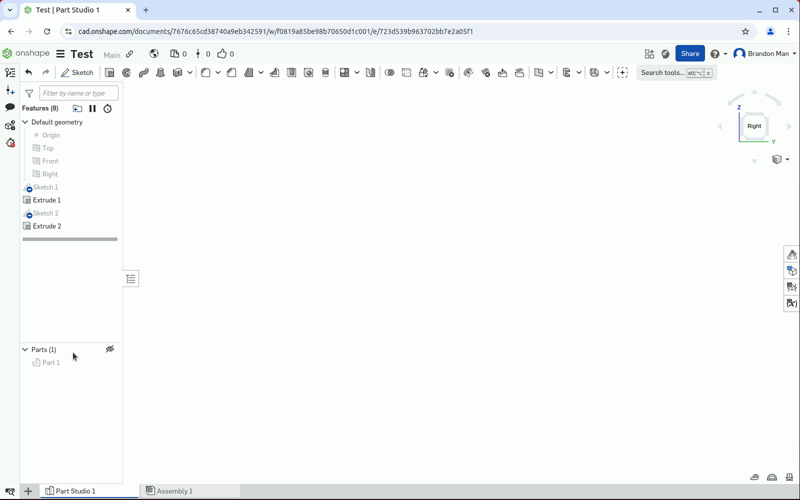
mouse_move(73, 352)
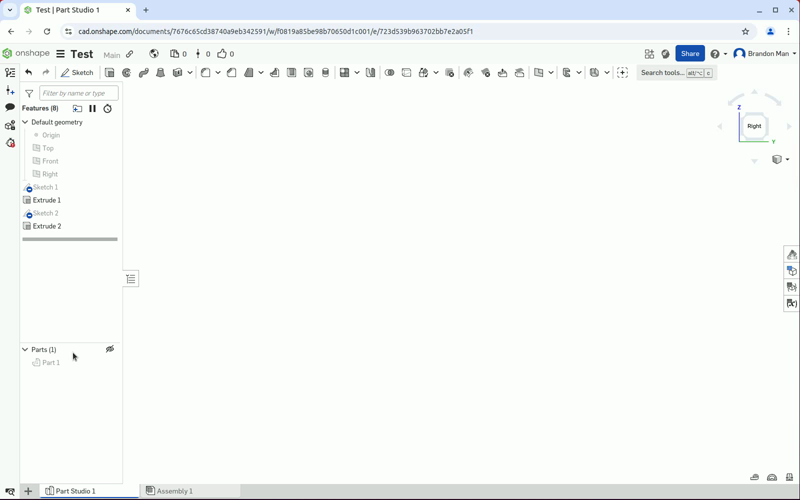
key(shift+y)
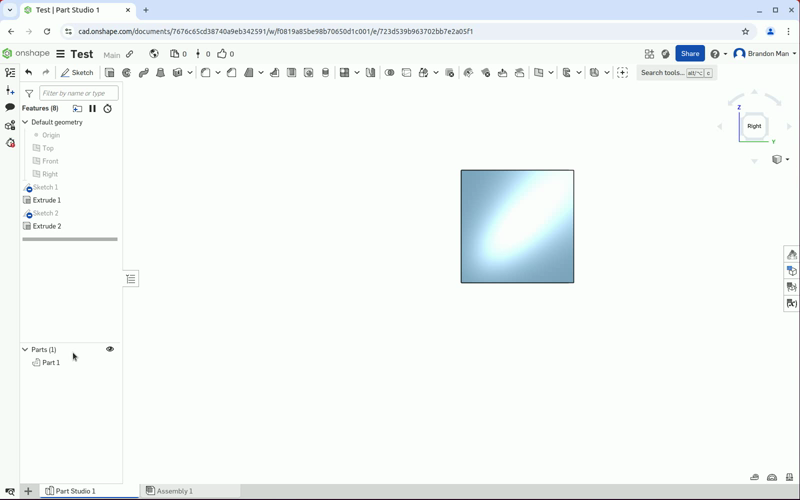
mouse_move(541, 75)
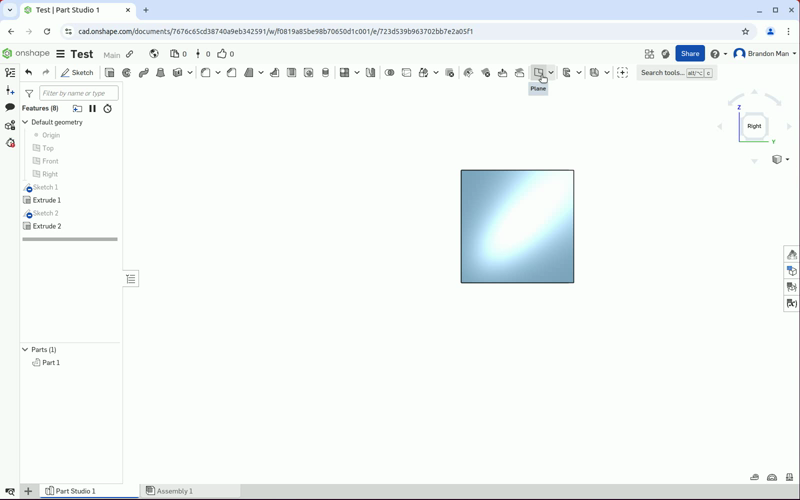
click(541, 75)
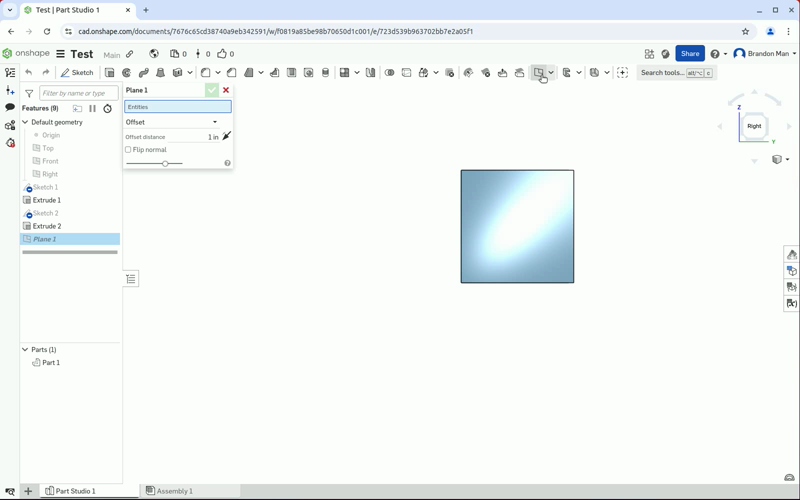
mouse_move(73, 176)
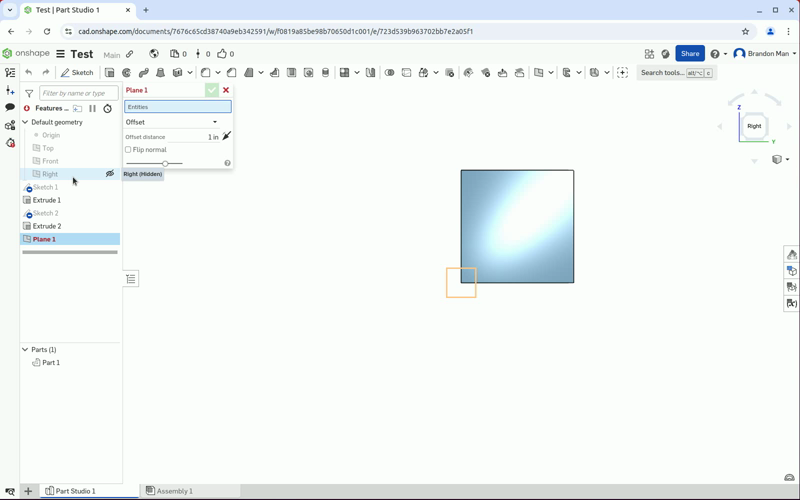
click(73, 176)
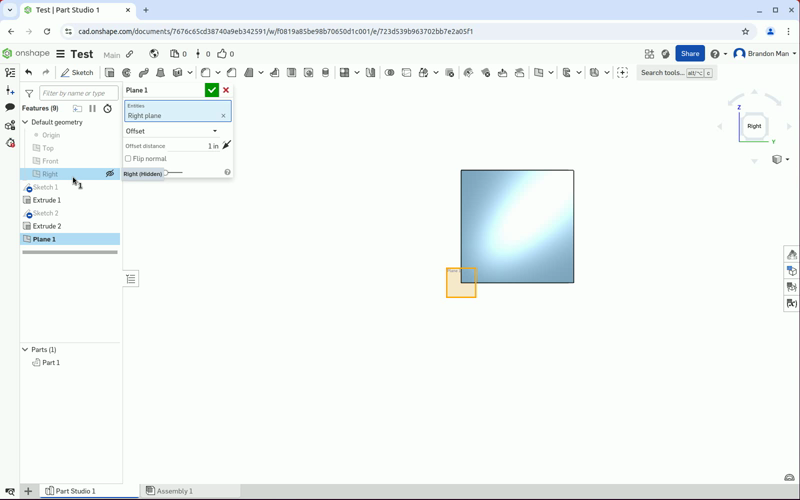
key(tab, 2)
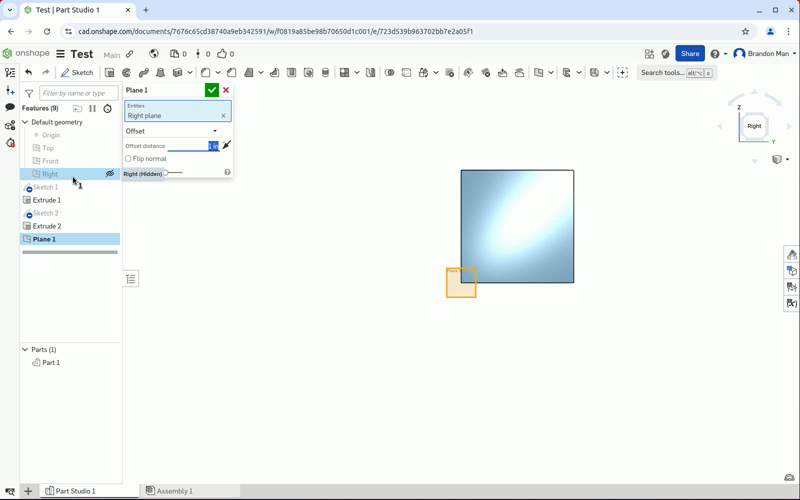
text(0.955)
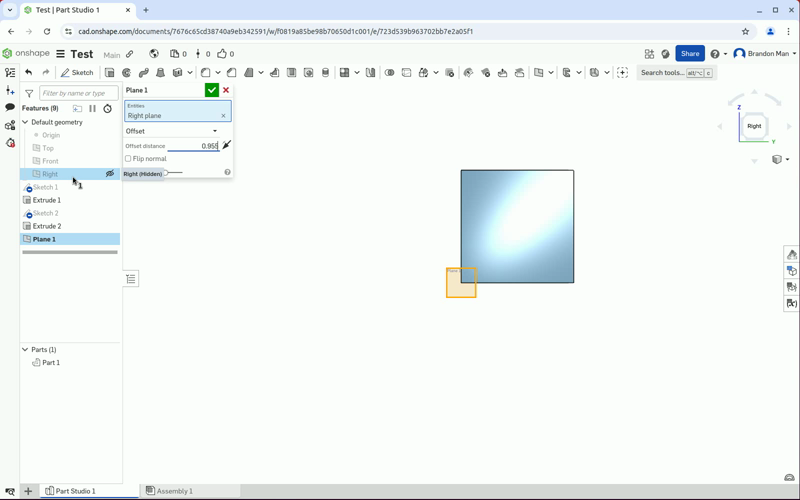
key(enter, 2)
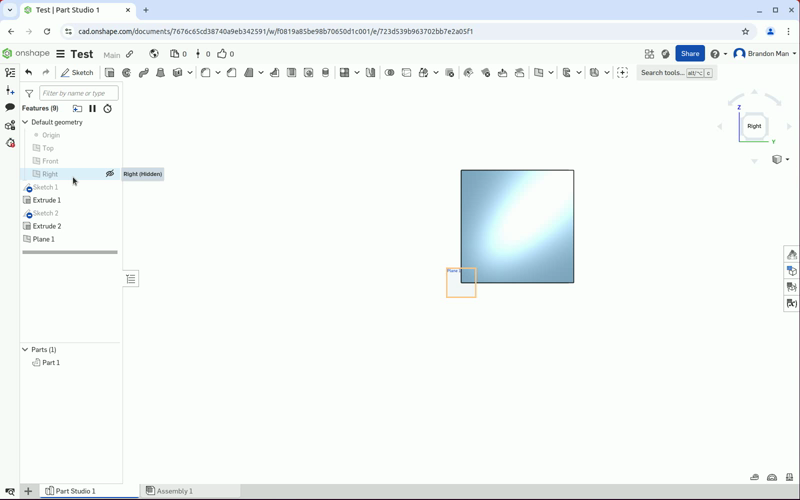
key(shift+s)
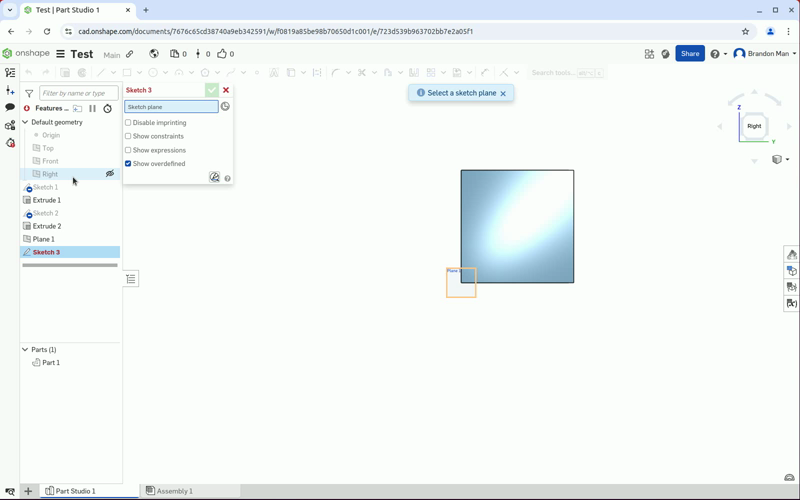
mouse_move(73, 241)
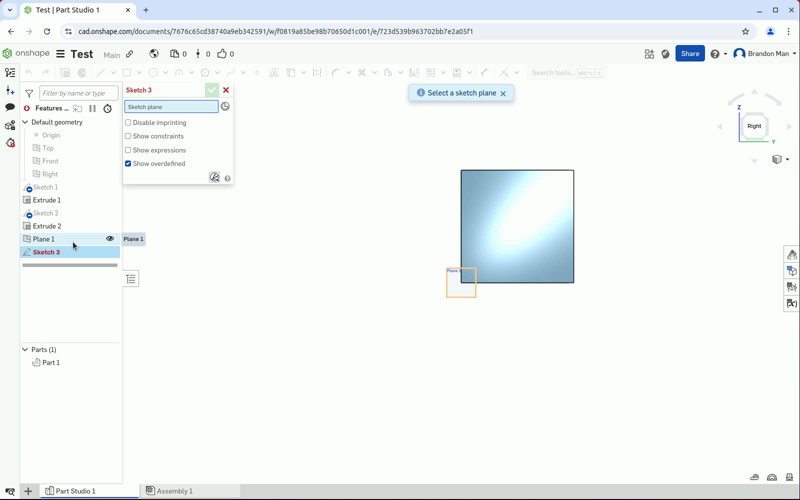
click(73, 241)
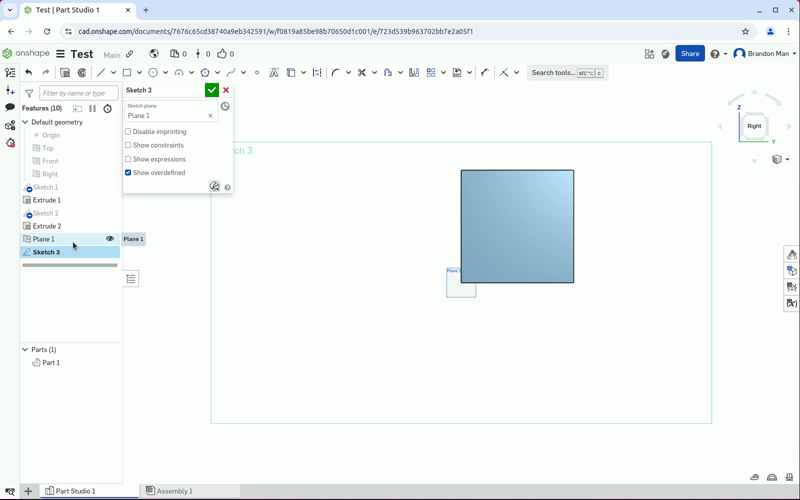
mouse_move(73, 352)
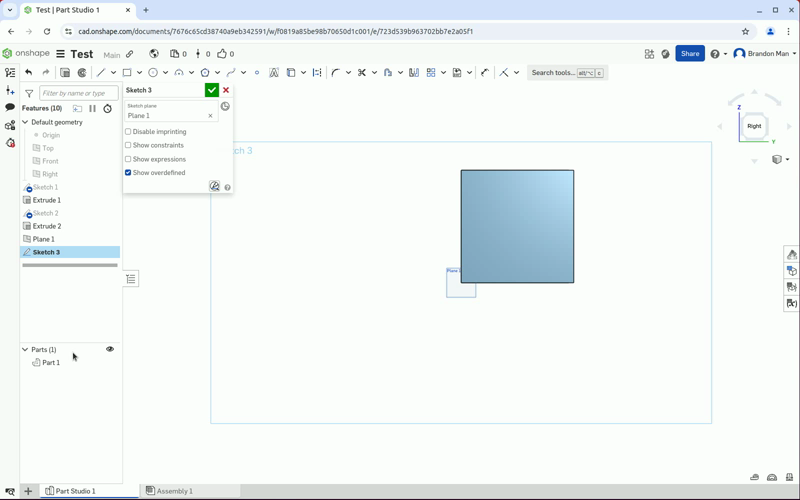
key(y)
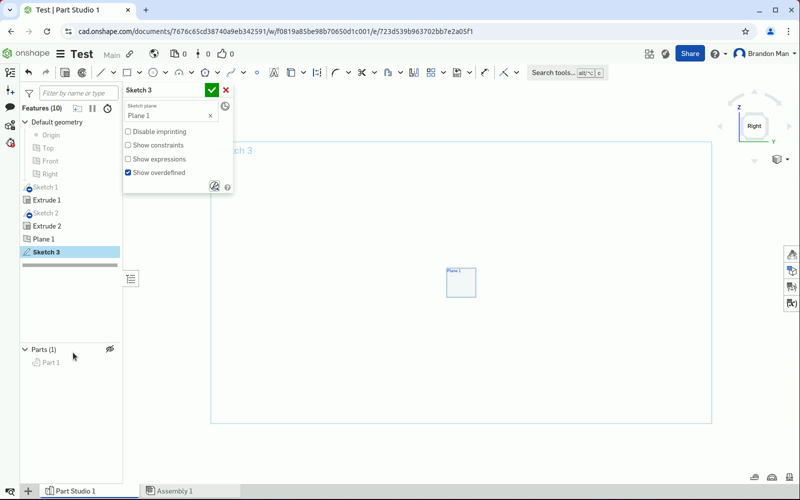
key(c)
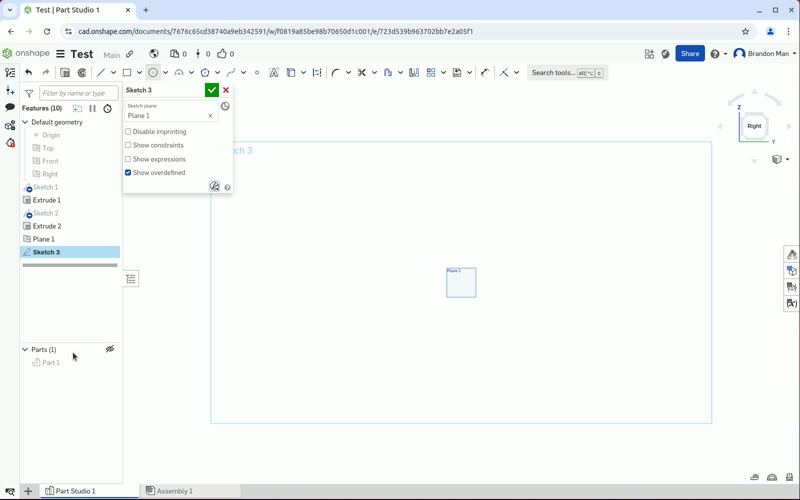
key_down(shift)
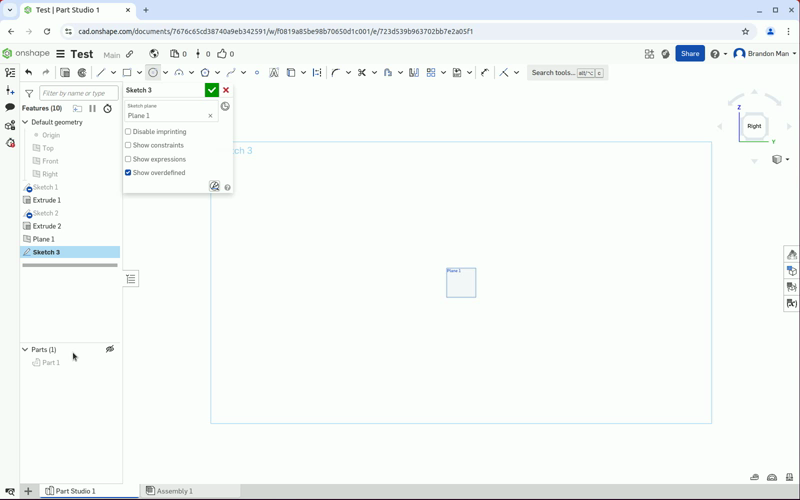
mouse_move(559, 184)
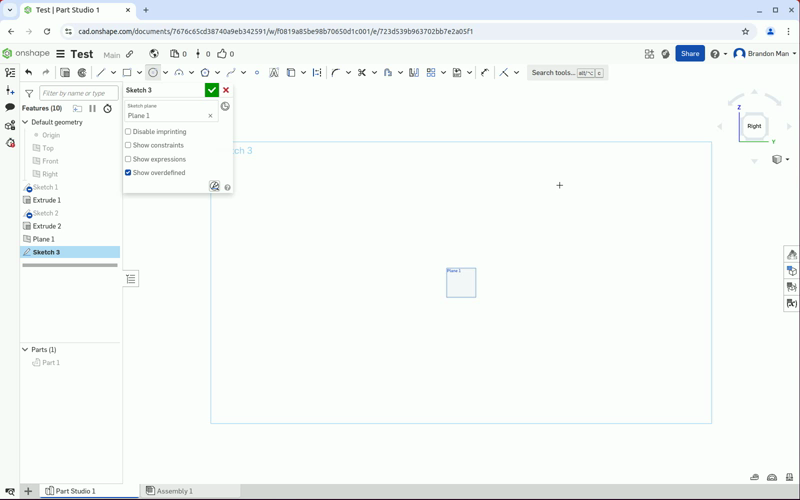
click(559, 184)
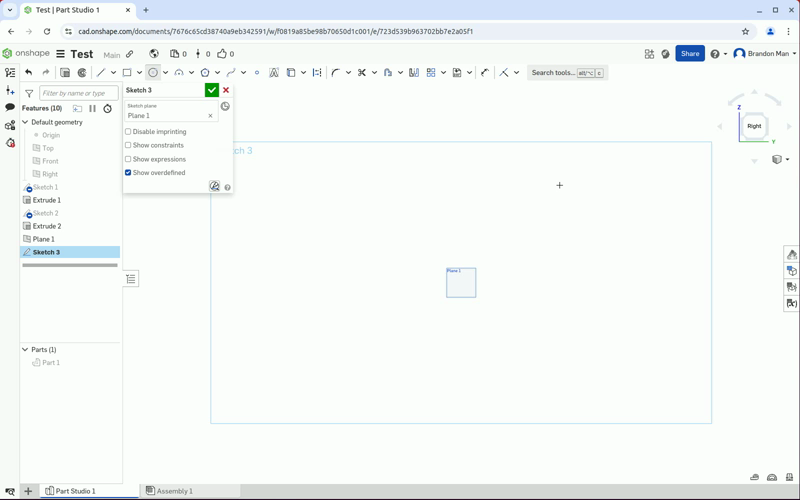
key_up(shift)
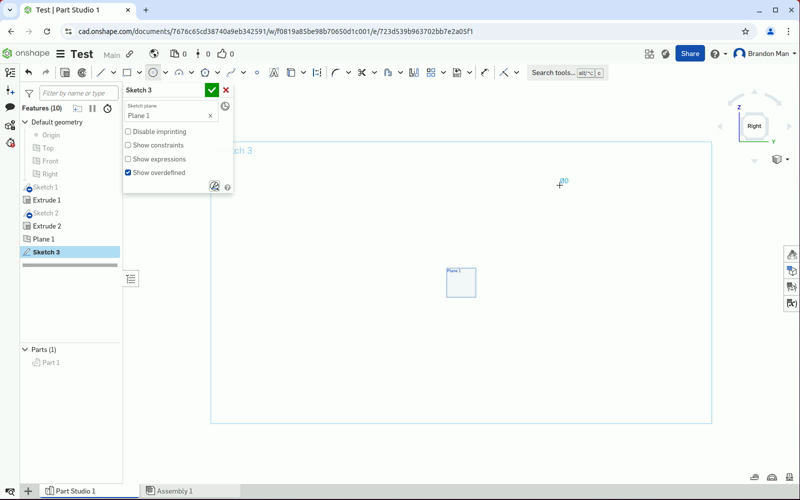
mouse_move(569, 184)
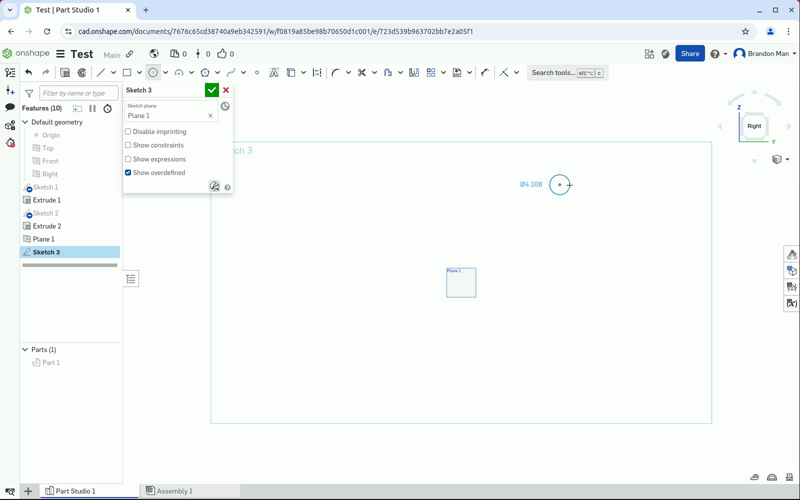
click(569, 184)
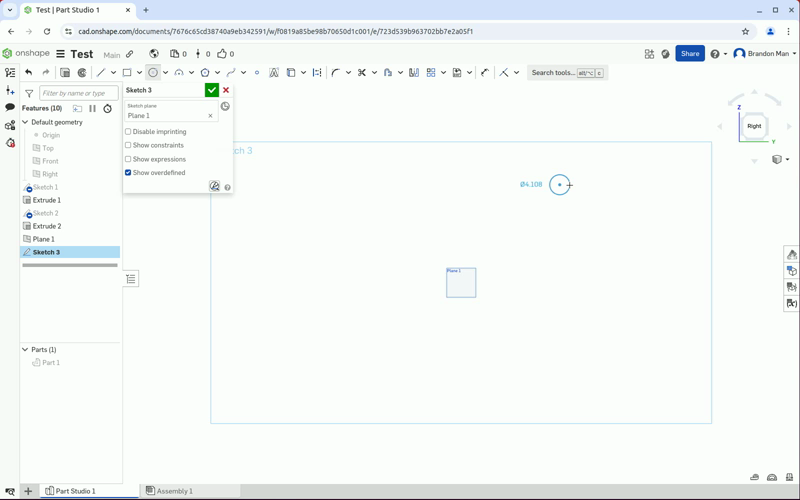
key(esc)
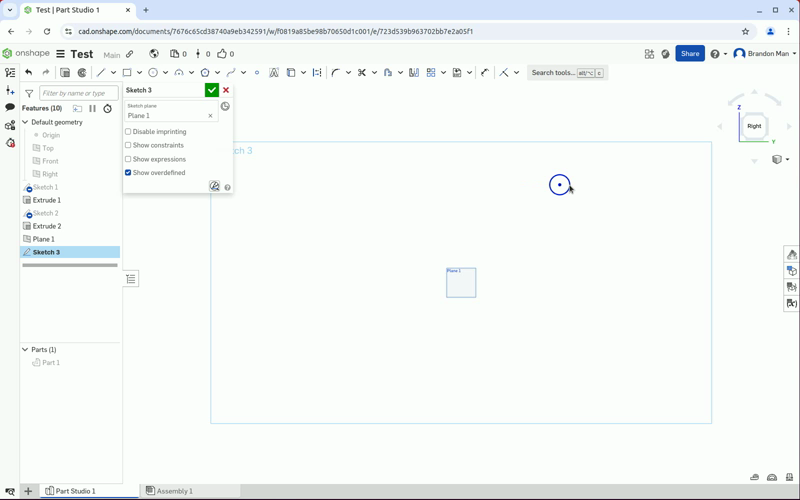
mouse_move(561, 187)
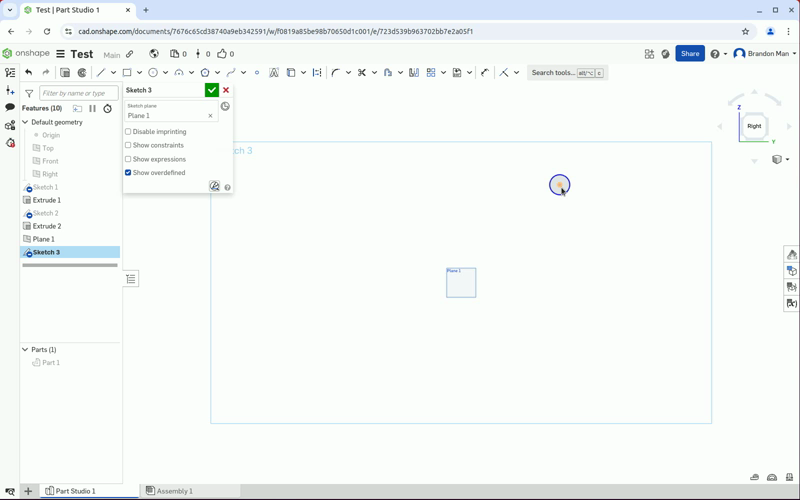
scroll(6)
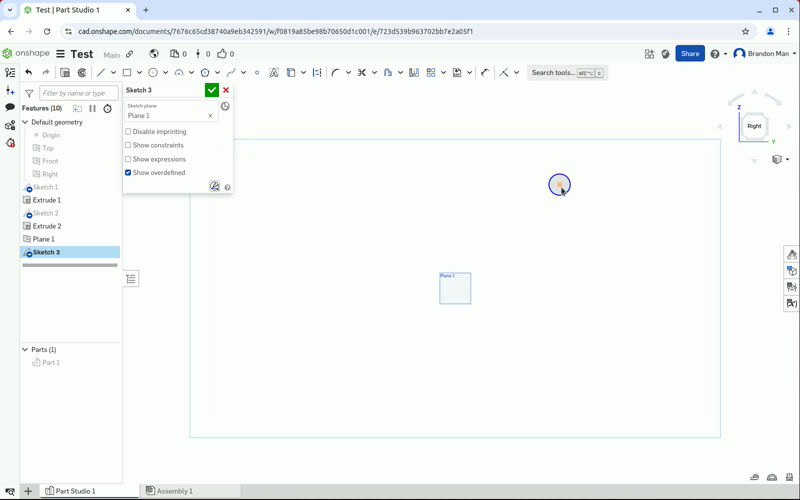
scroll(6)
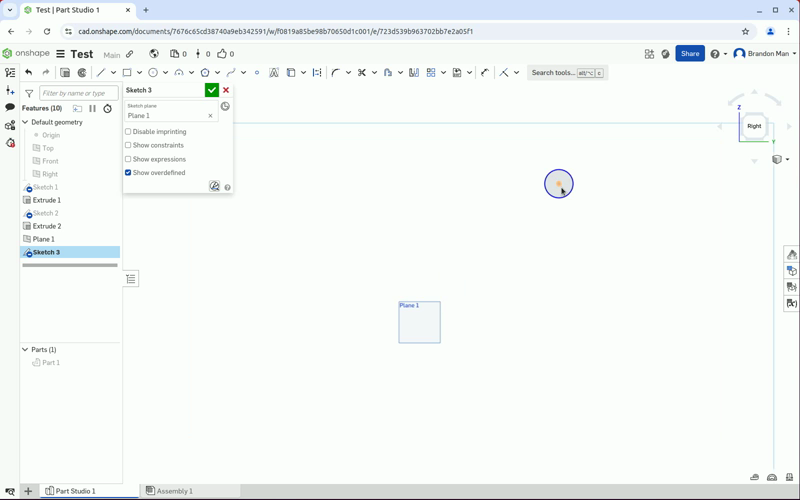
scroll(6)
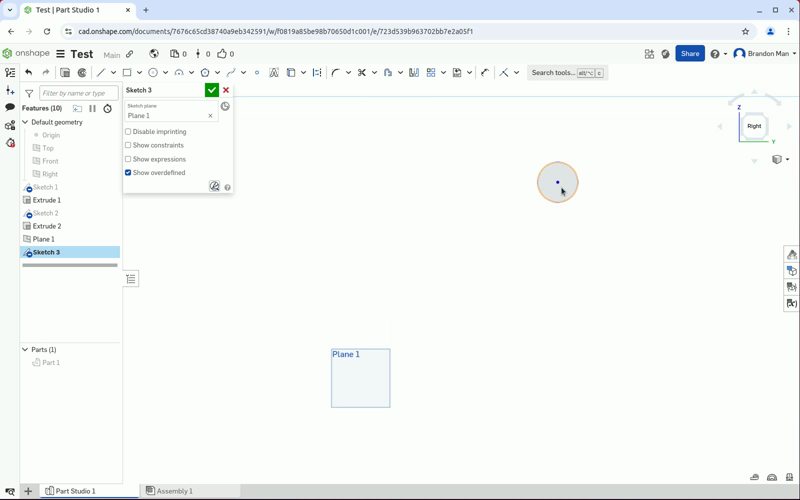
scroll(6)
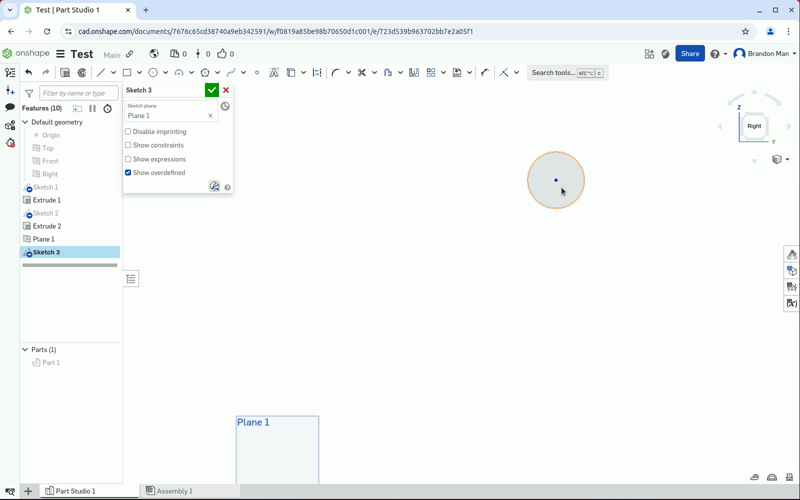
scroll(6)
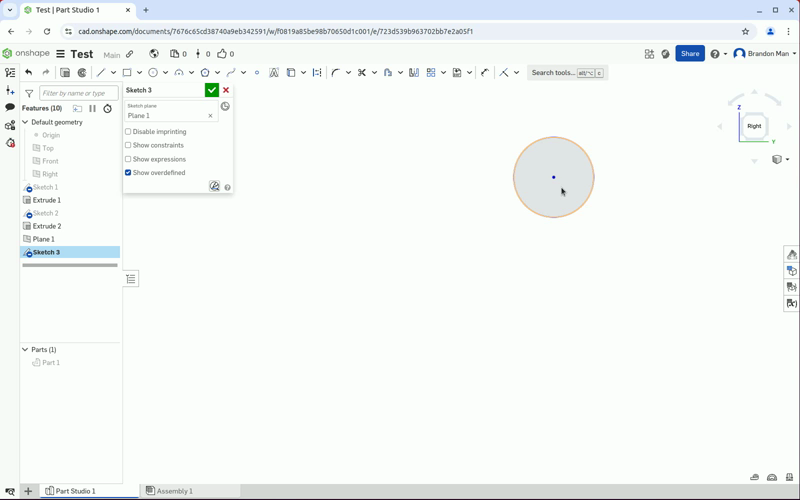
scroll(6)
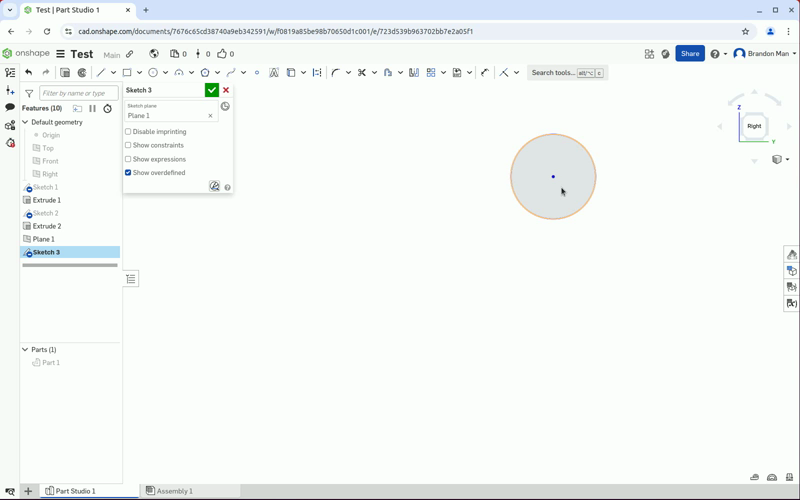
scroll(6)
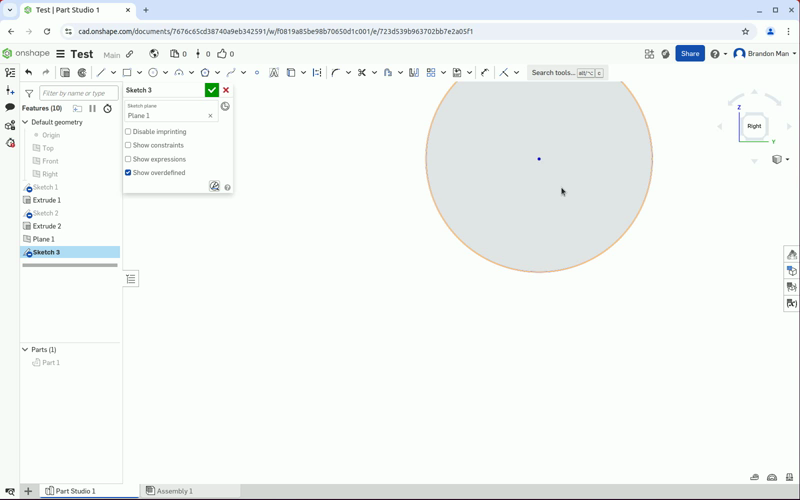
click(561, 187)
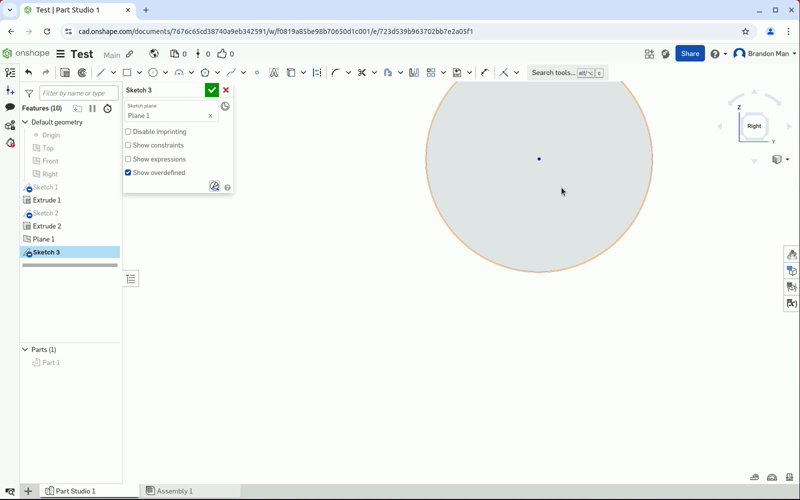
scroll(-6)
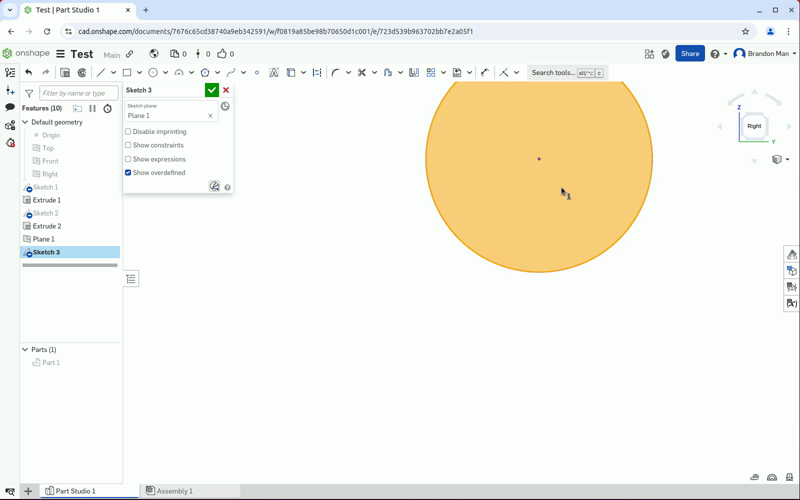
scroll(-6)
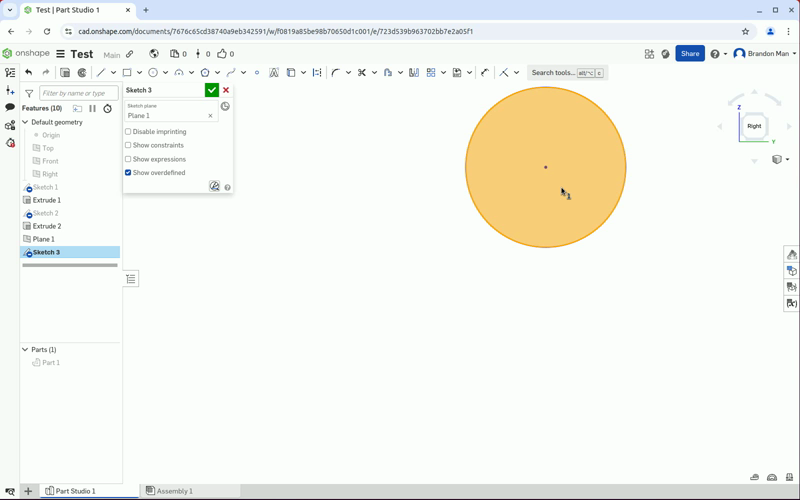
scroll(-6)
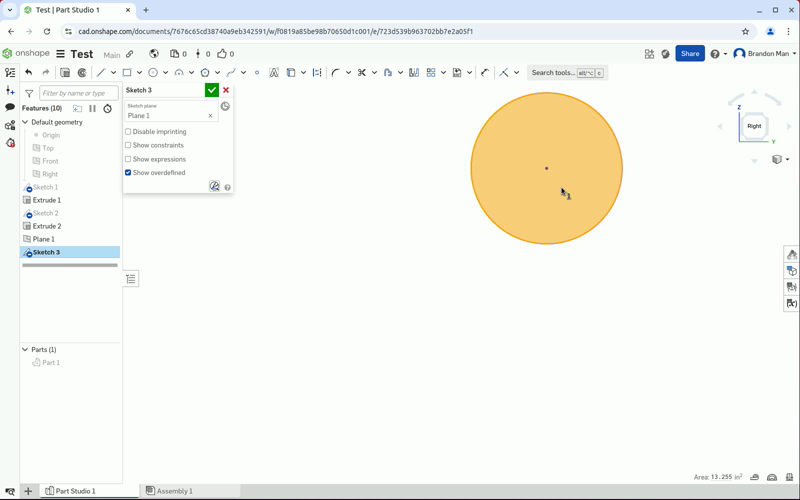
scroll(-6)
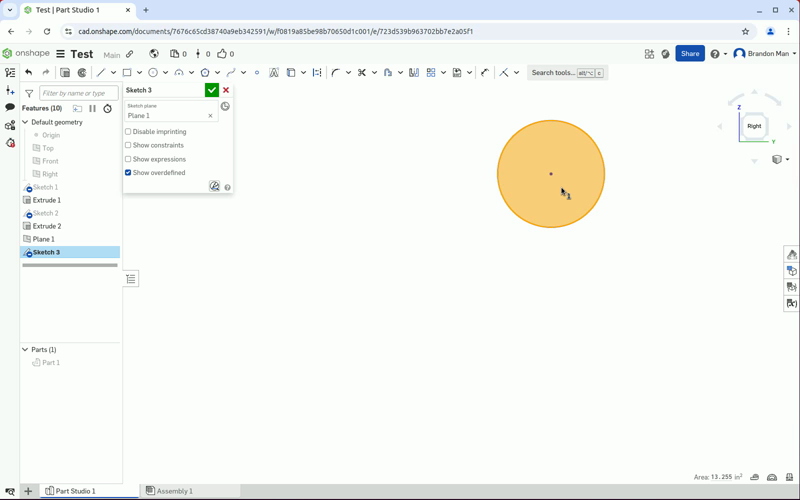
scroll(-6)
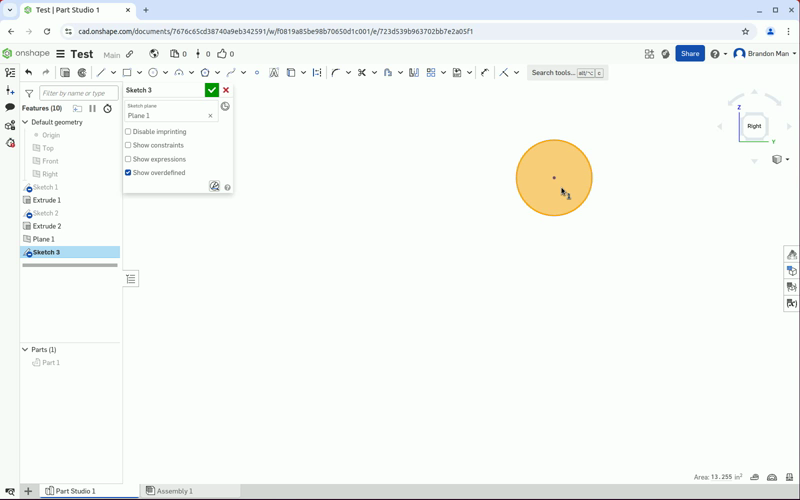
scroll(-6)
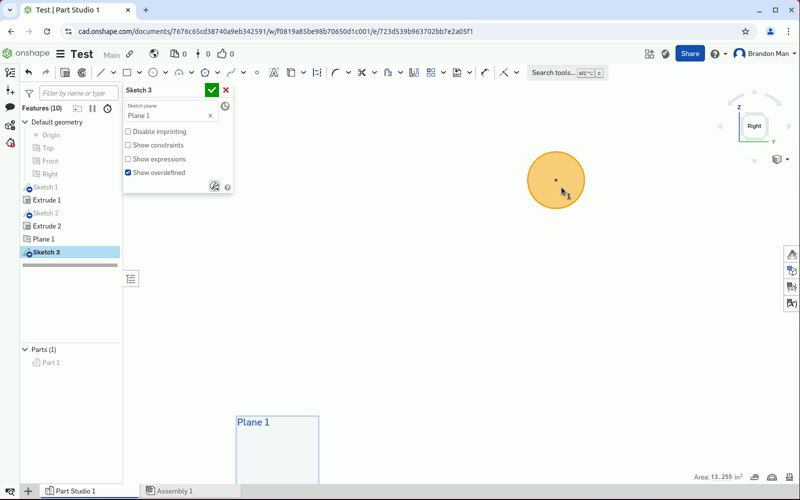
scroll(-6)
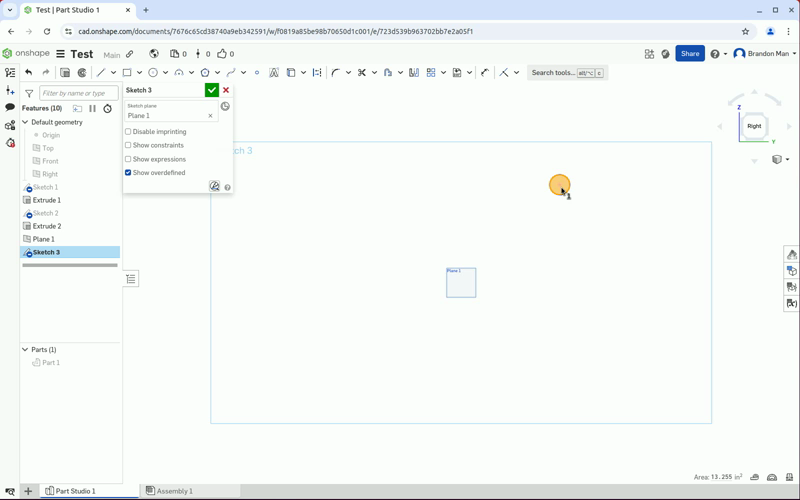
mouse_move(73, 352)
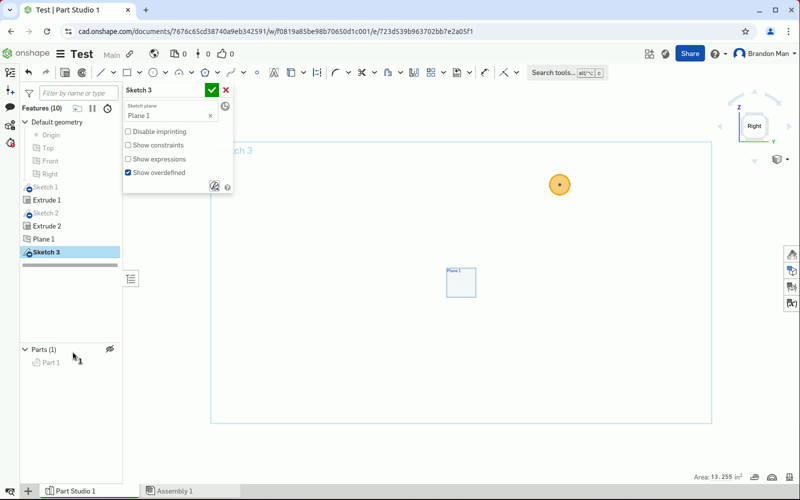
key(shift+y)
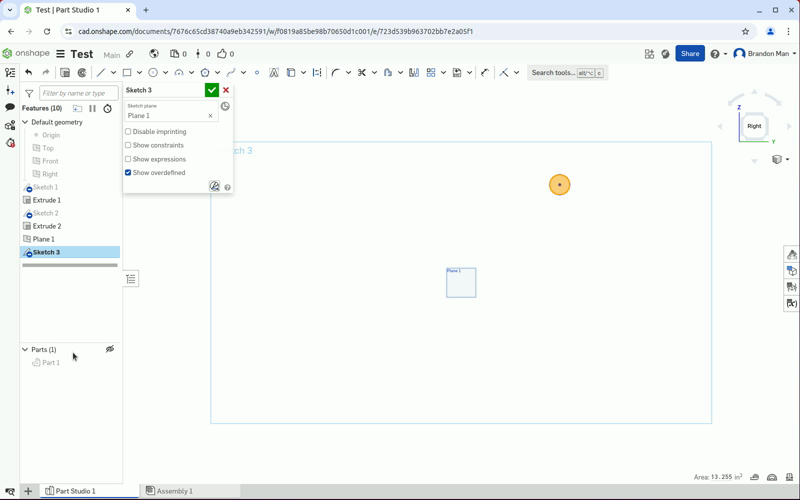
key(shift+e)
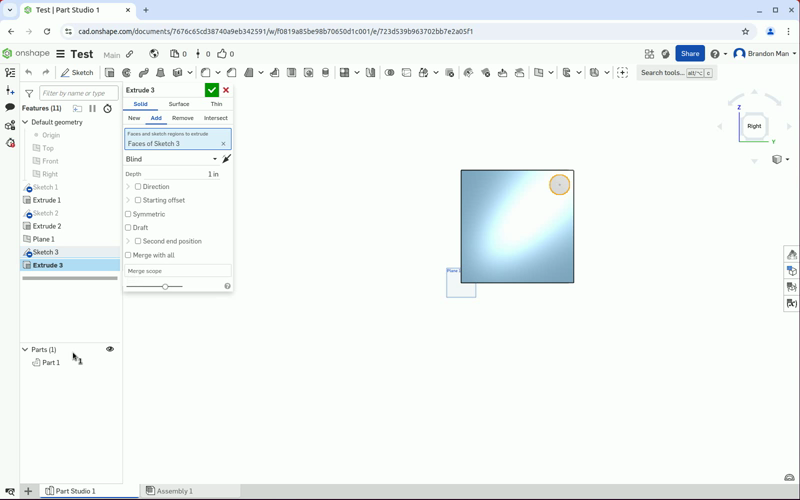
mouse_move(143, 106)
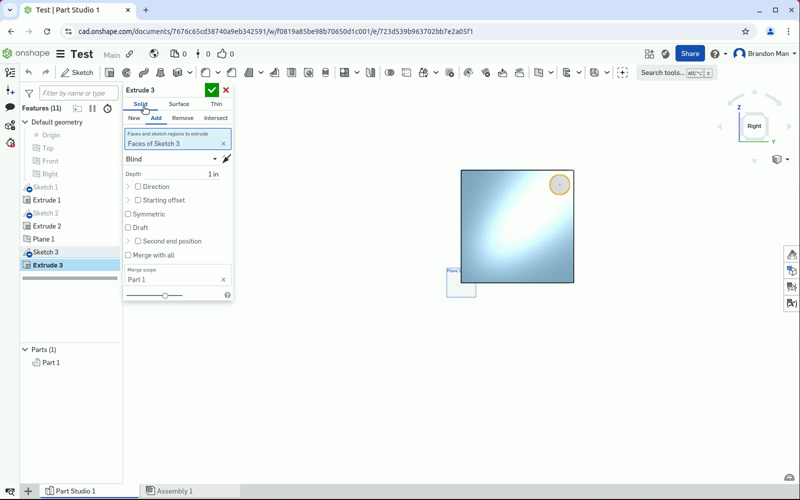
click(143, 106)
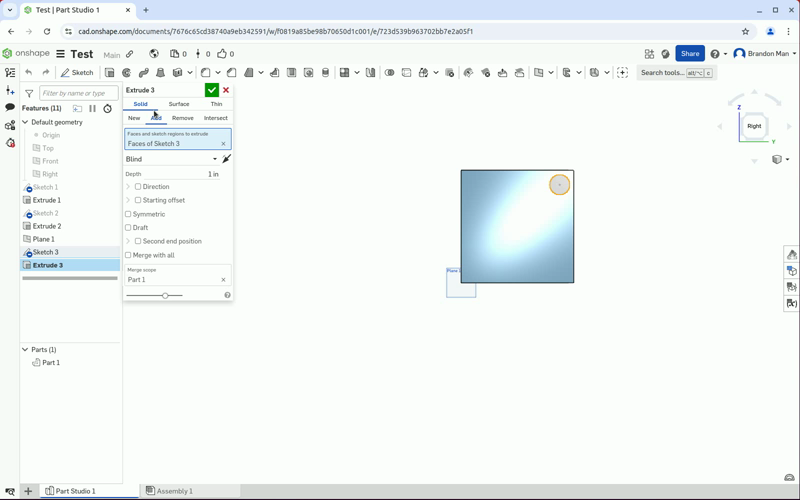
mouse_move(186, 120)
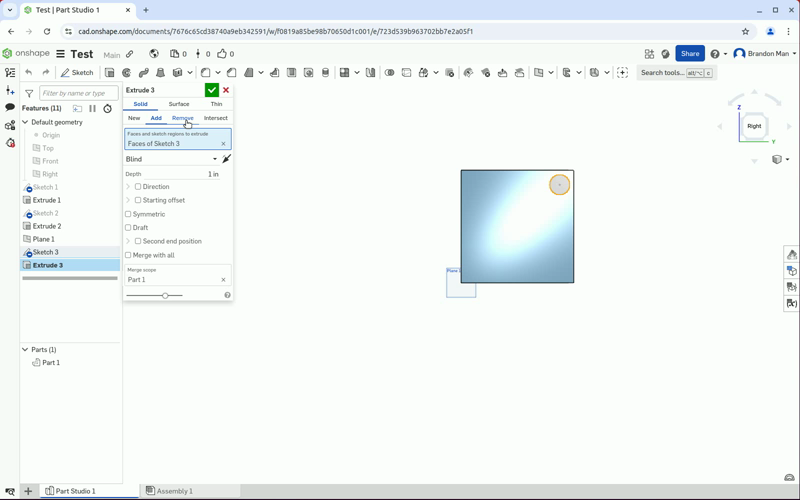
click(186, 120)
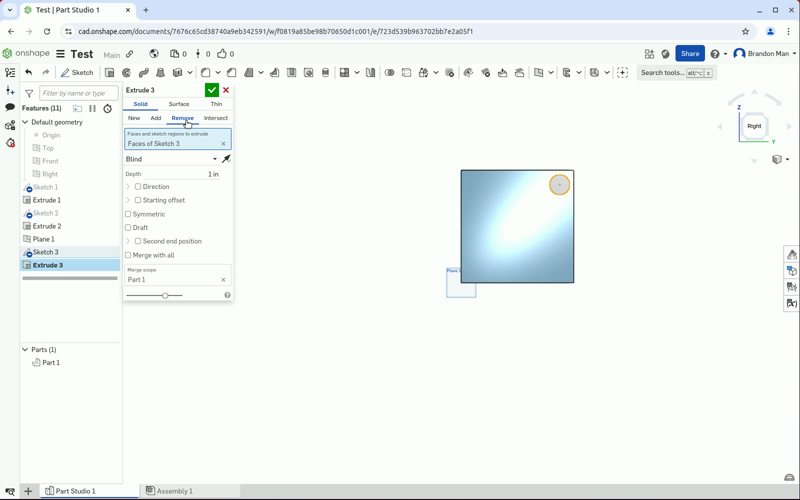
key(tab, 4)
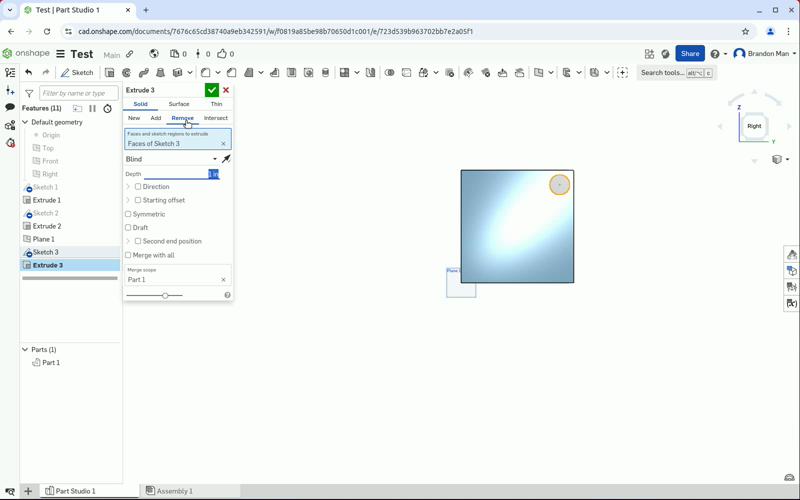
text(7.703)
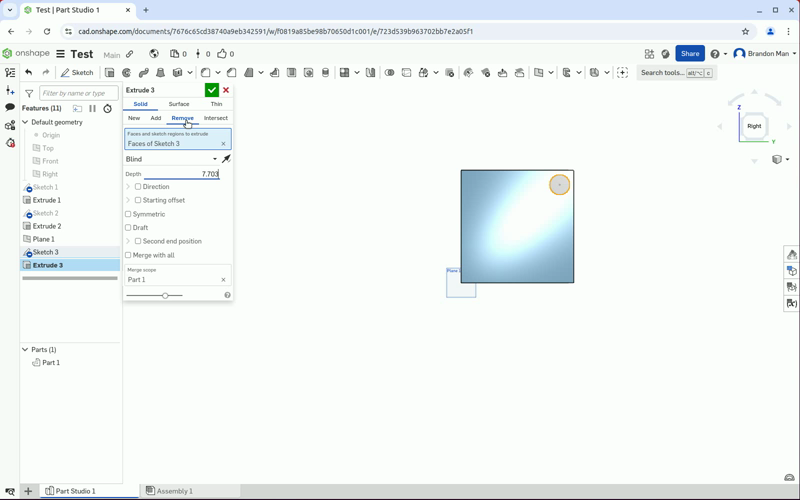
key(tab, 6)
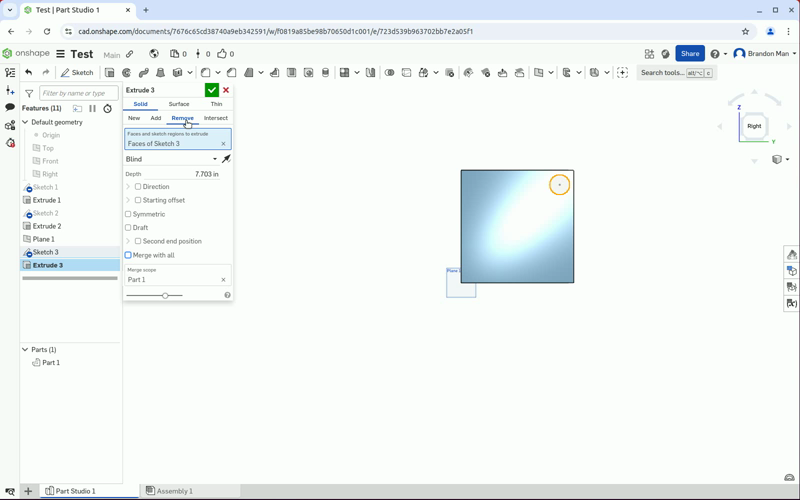
key(space)
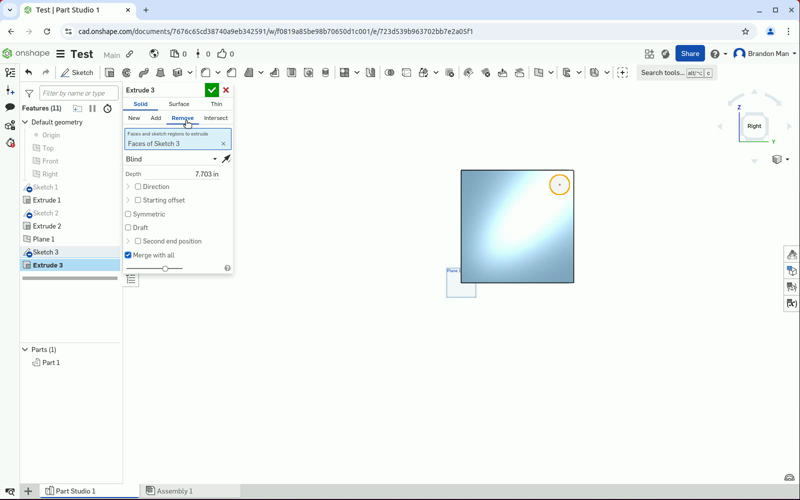
key(enter)
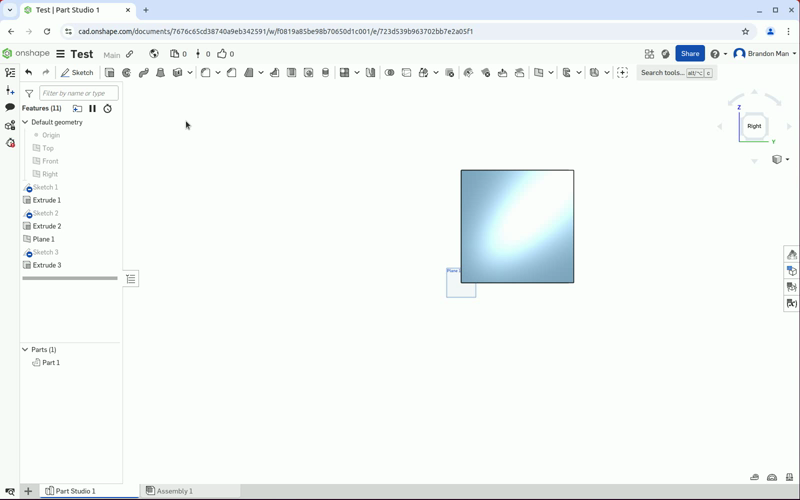
key(shift+h)
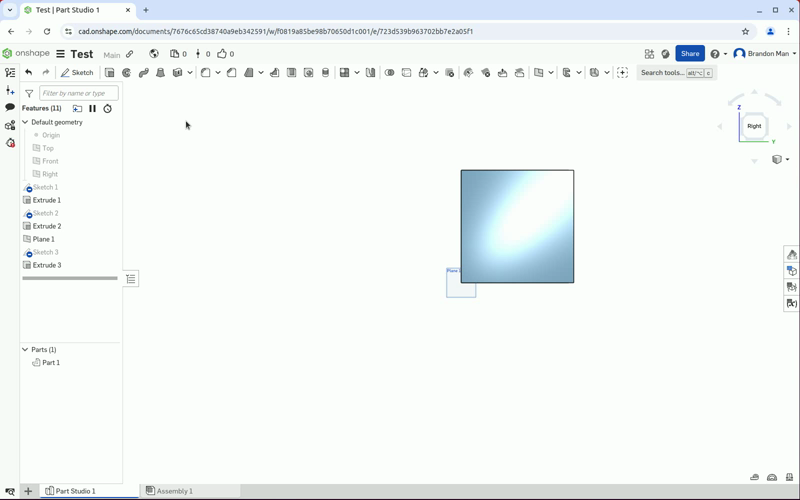
key(shift+h)
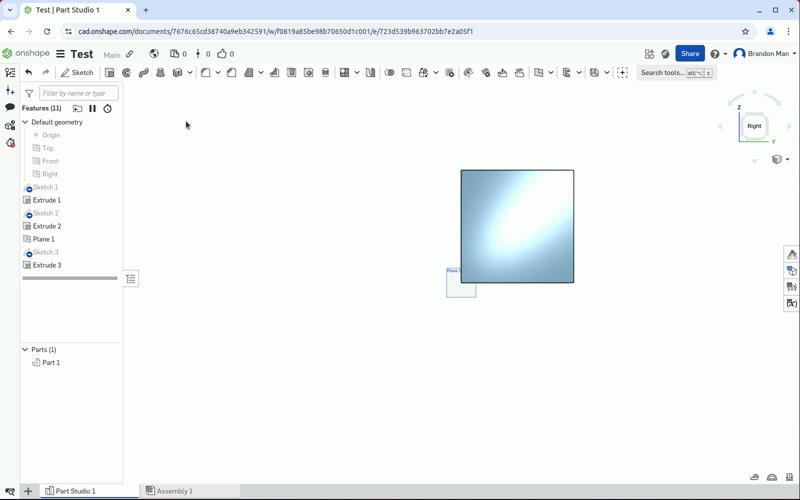
mouse_move(73, 189)
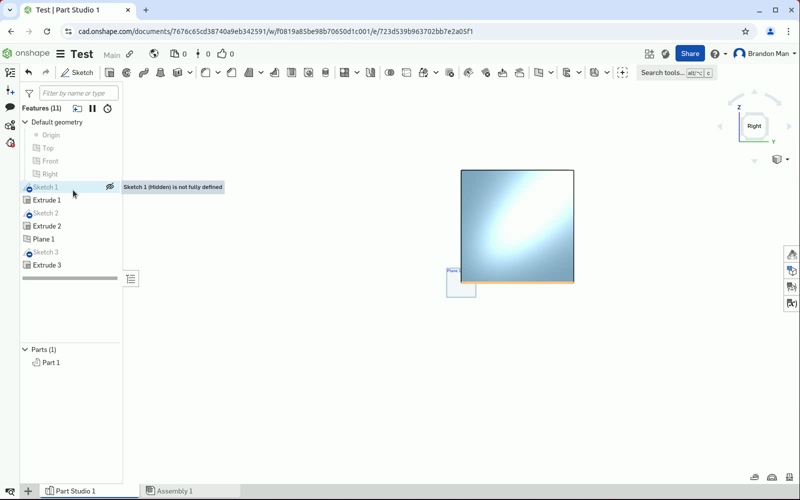
click(73, 189)
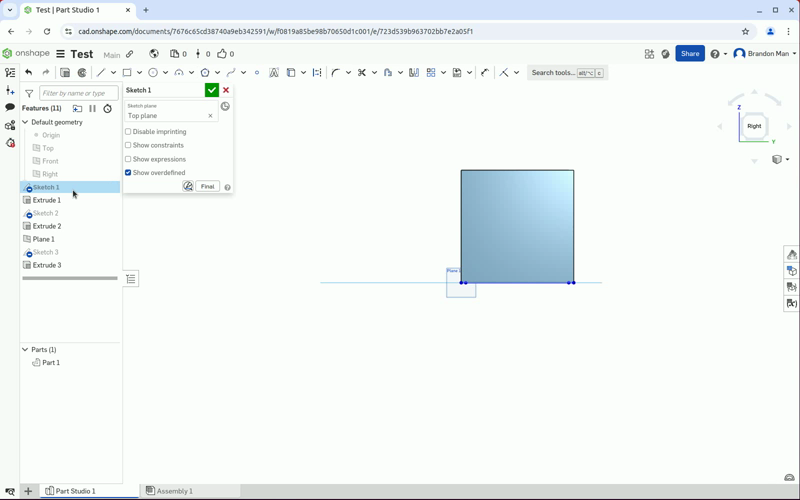
mouse_move(229, 92)
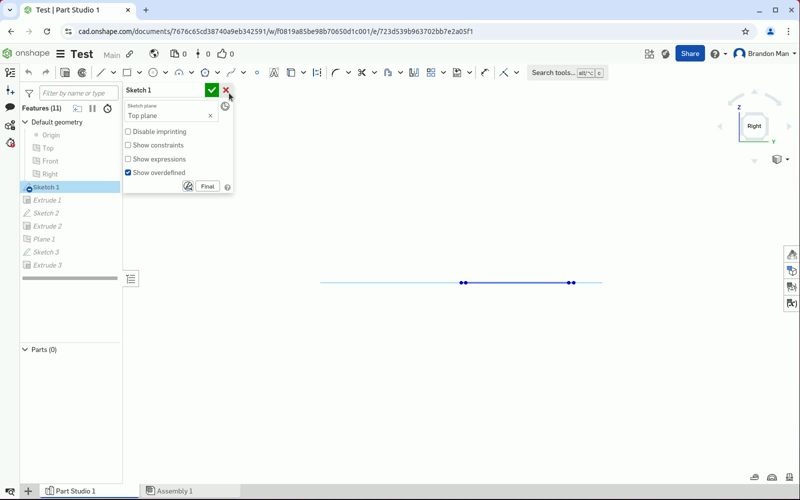
click(229, 92)
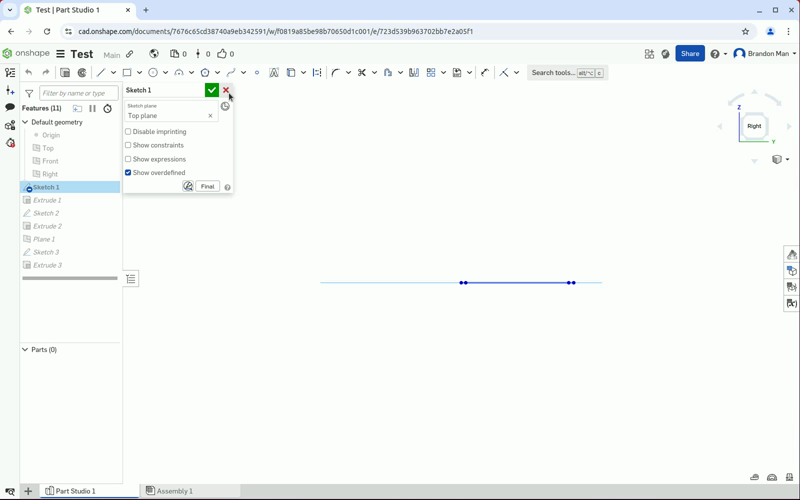
key(shift+s)
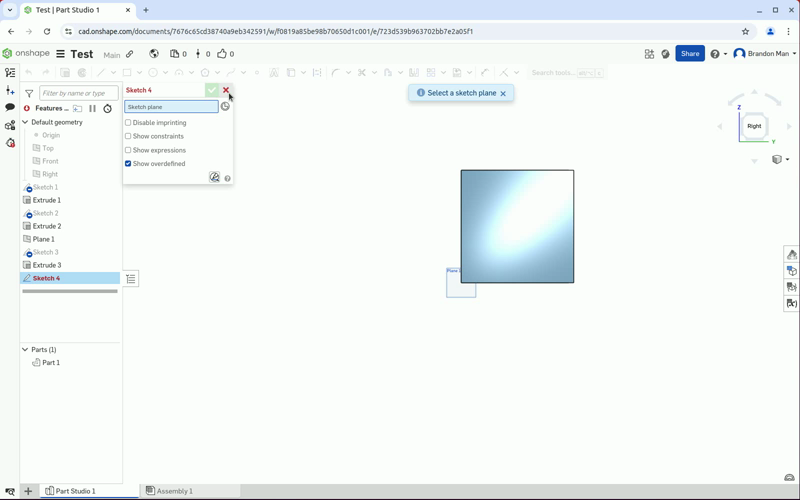
mouse_move(73, 241)
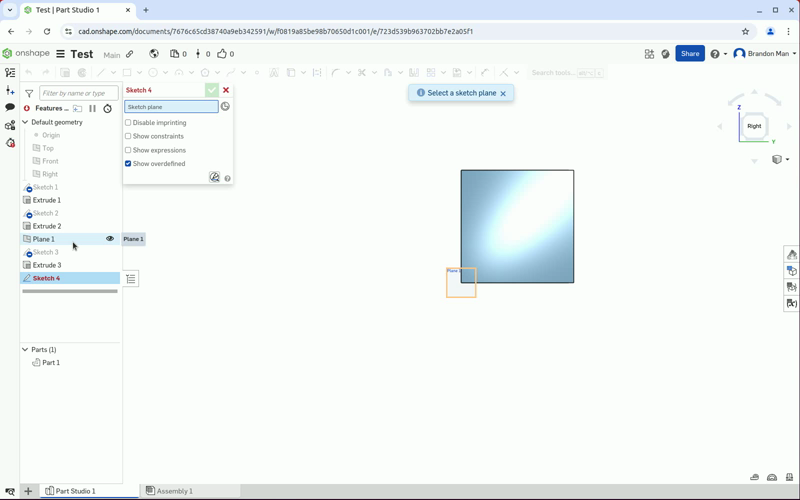
click(73, 241)
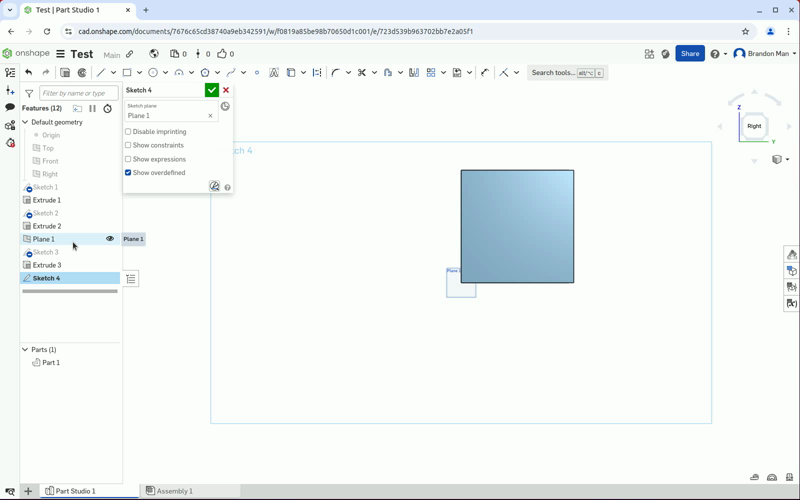
mouse_move(73, 352)
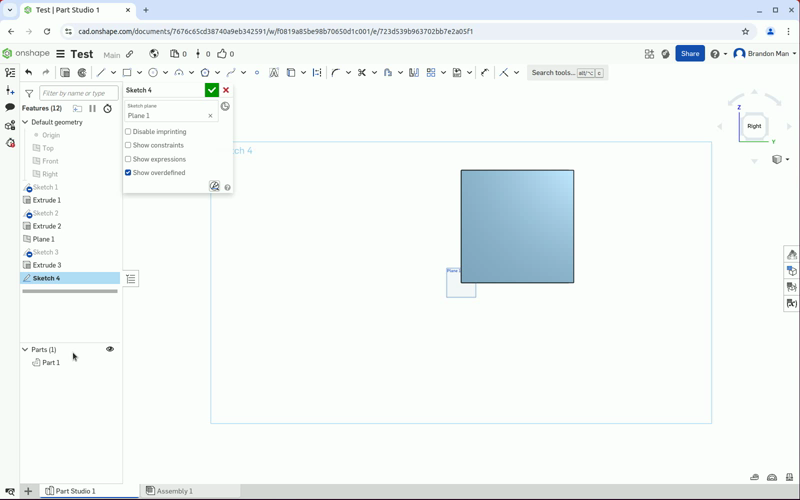
key(y)
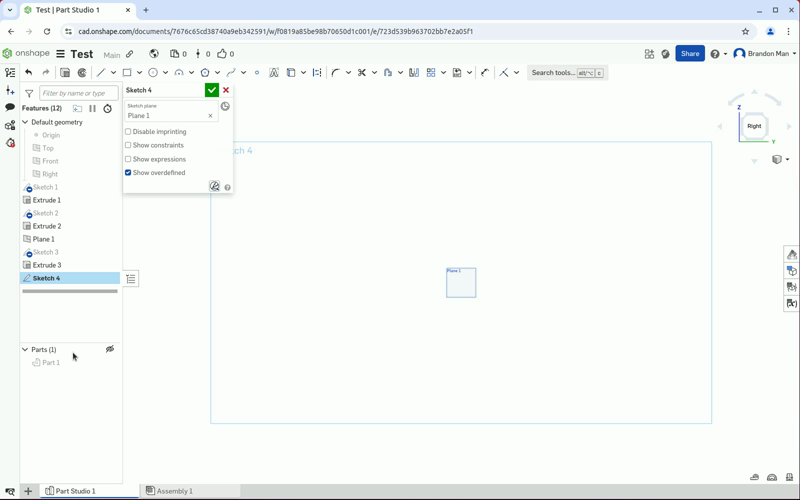
key(c)
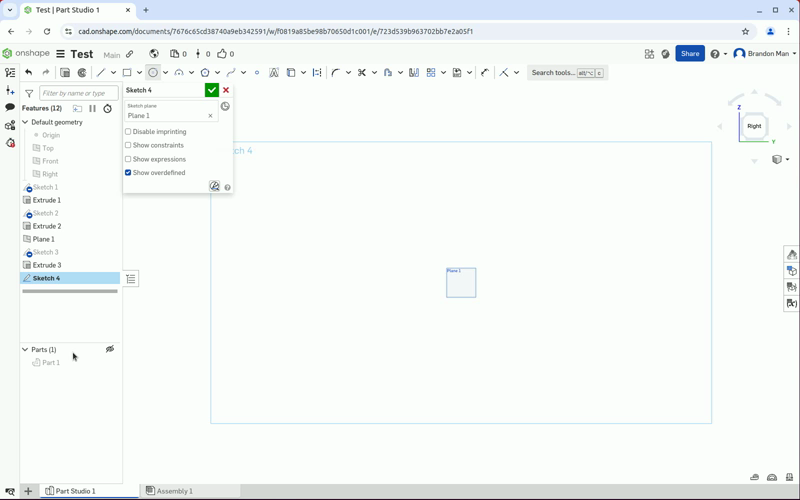
key_down(shift)
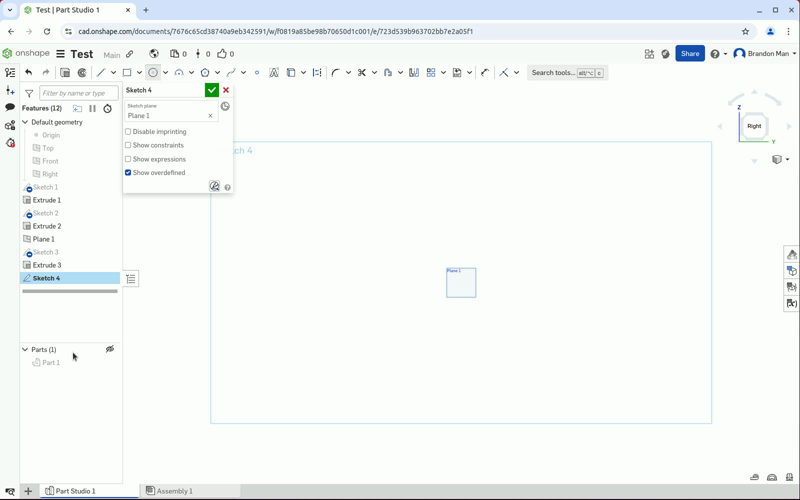
mouse_move(559, 268)
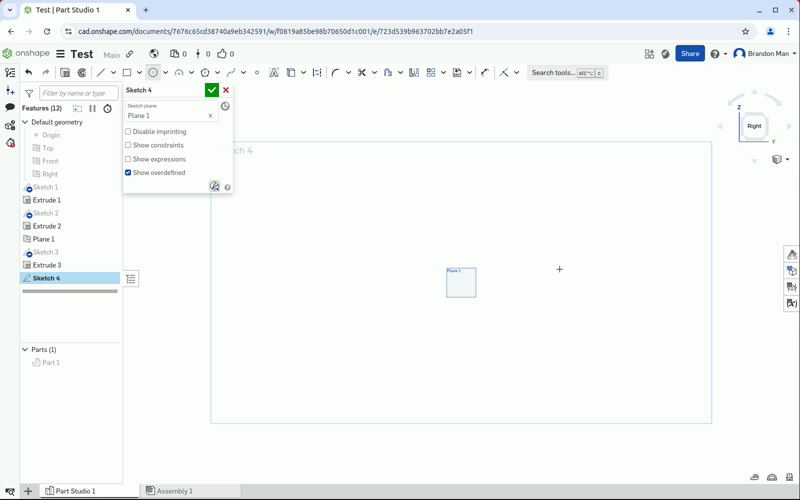
click(559, 268)
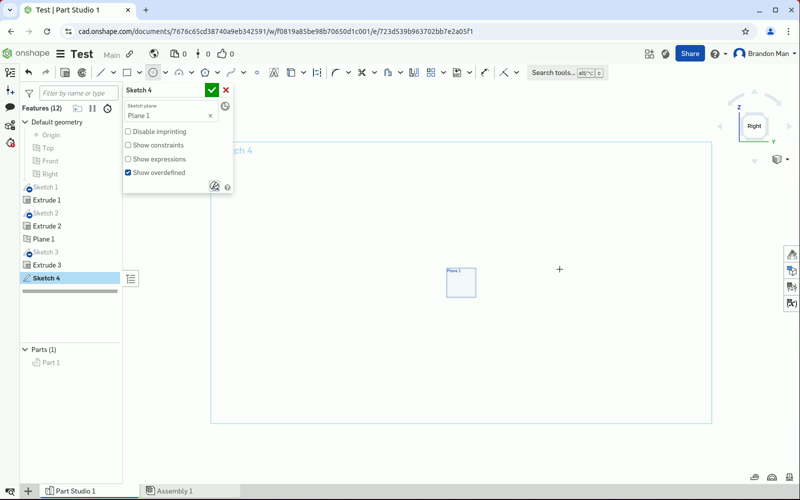
key_up(shift)
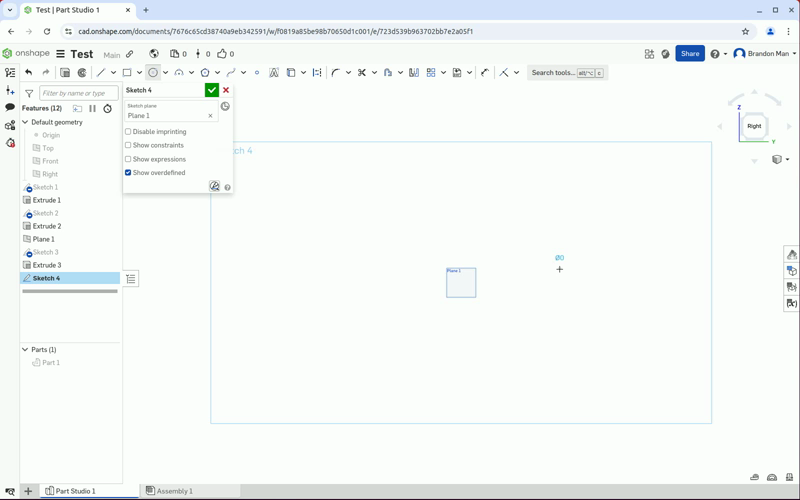
mouse_move(569, 268)
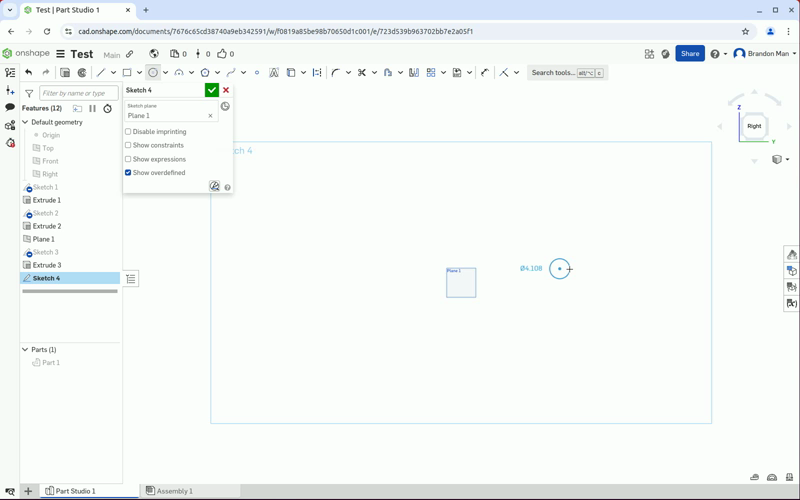
click(569, 268)
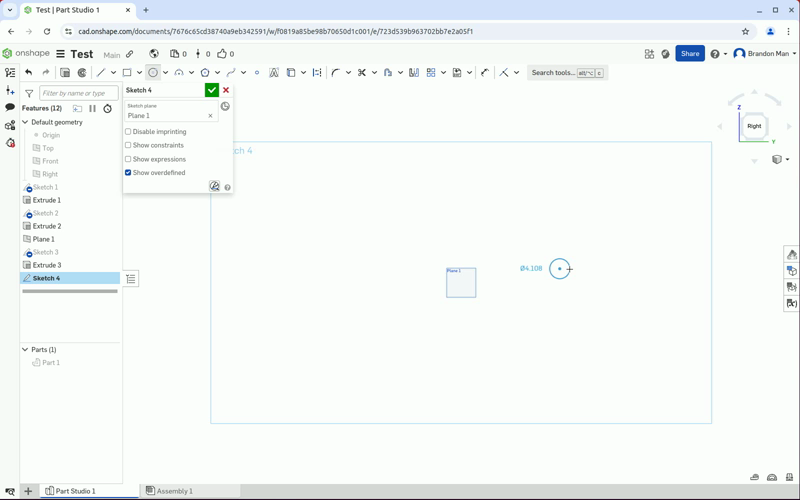
key(esc)
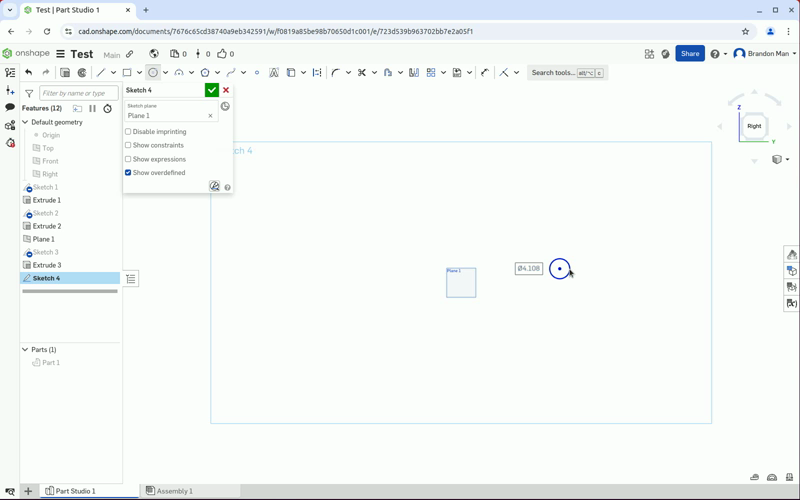
mouse_move(554, 268)
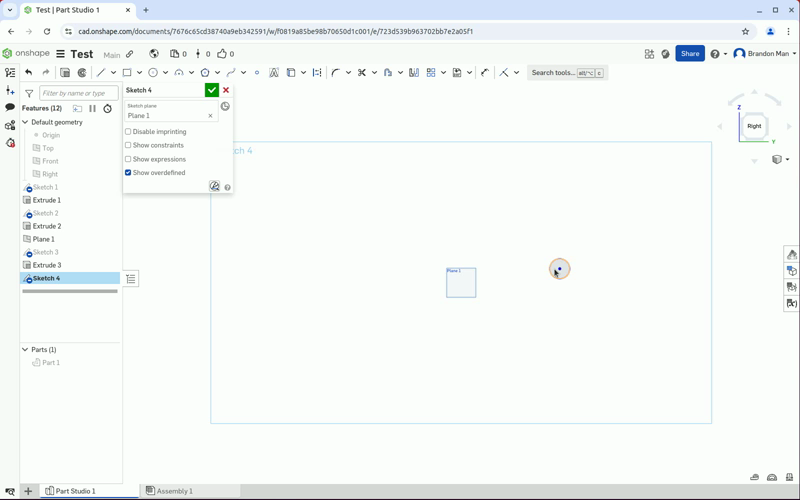
scroll(6)
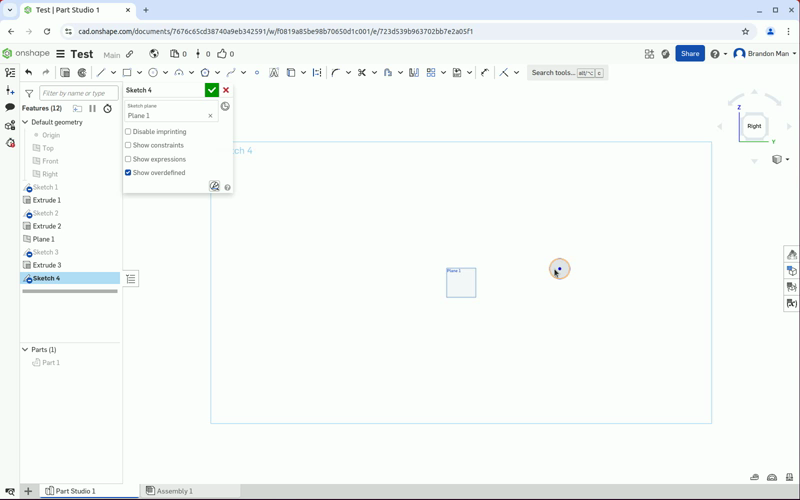
scroll(6)
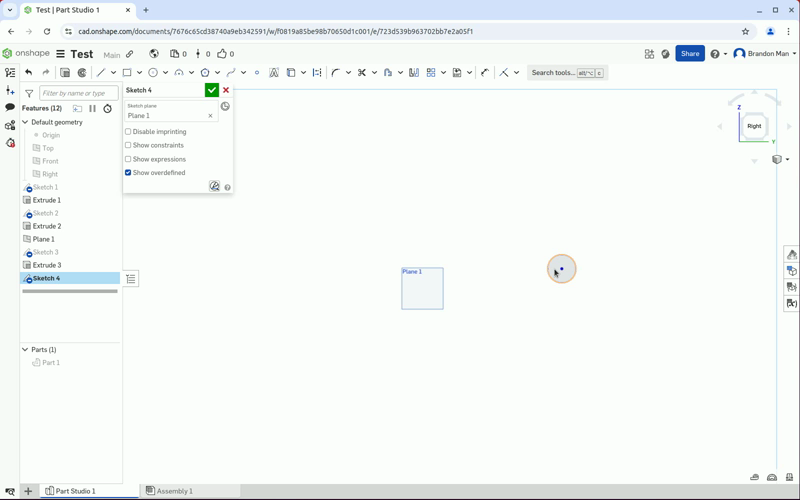
scroll(6)
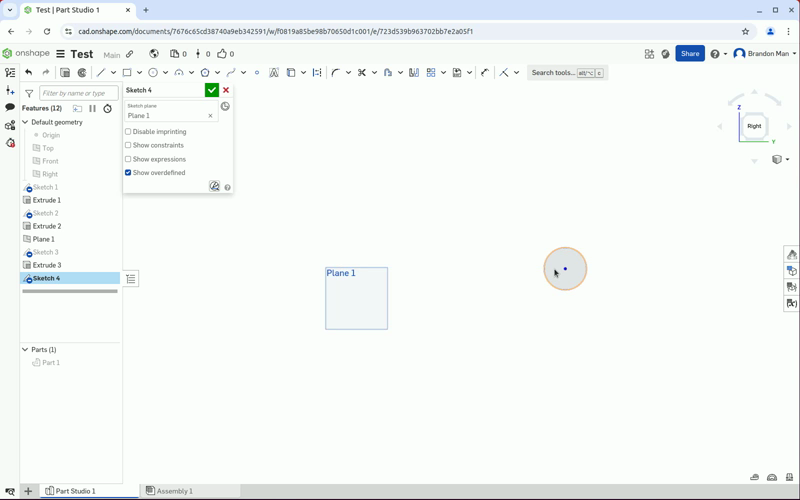
scroll(6)
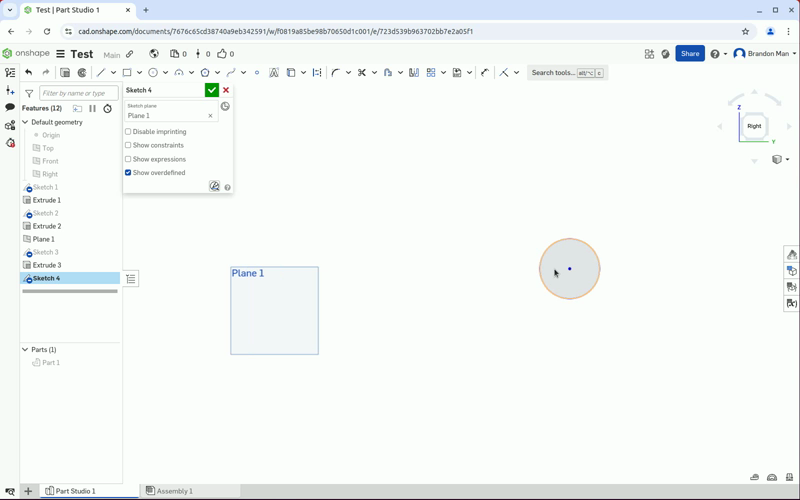
scroll(6)
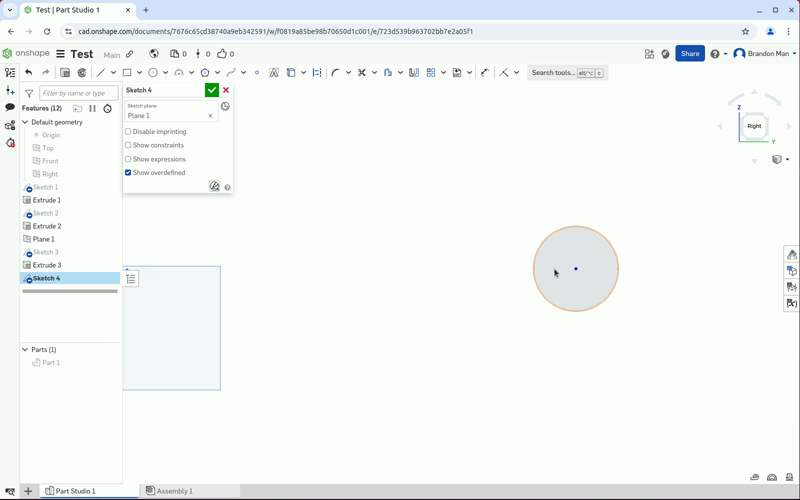
scroll(6)
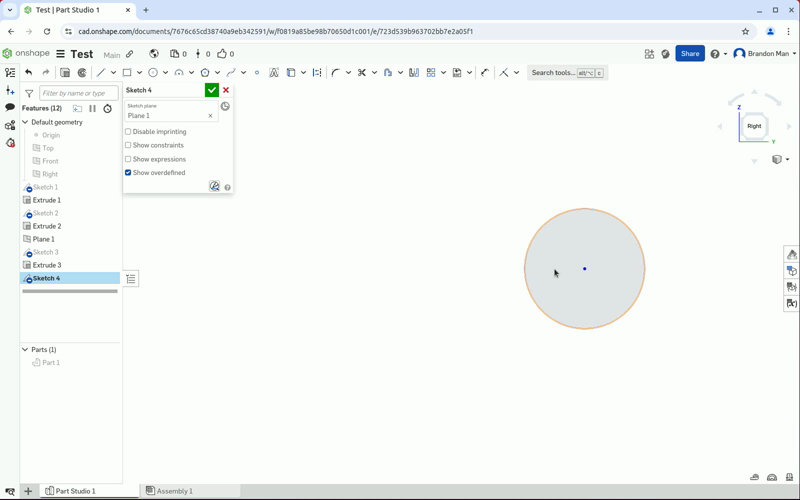
scroll(6)
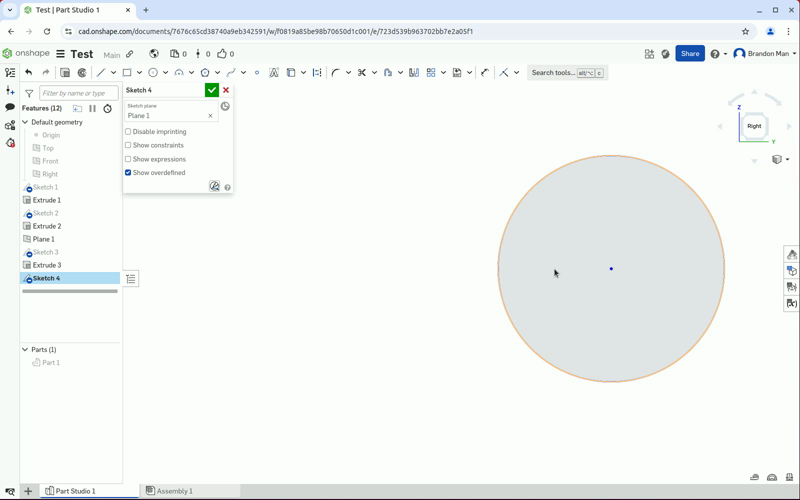
click(554, 268)
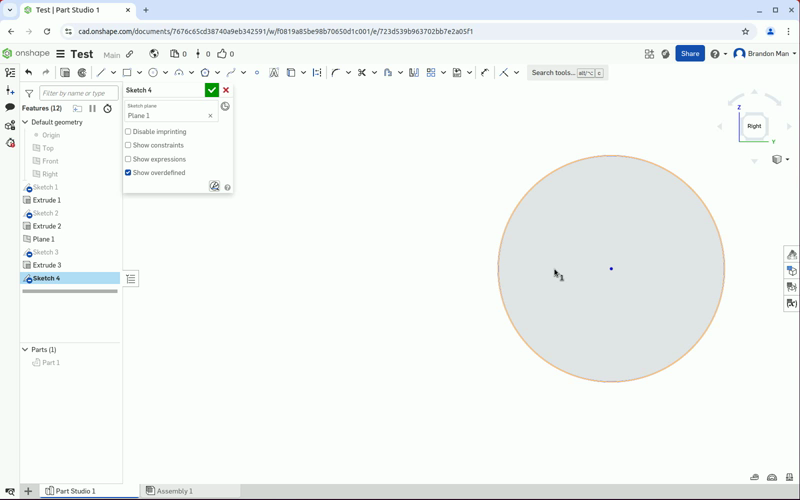
scroll(-6)
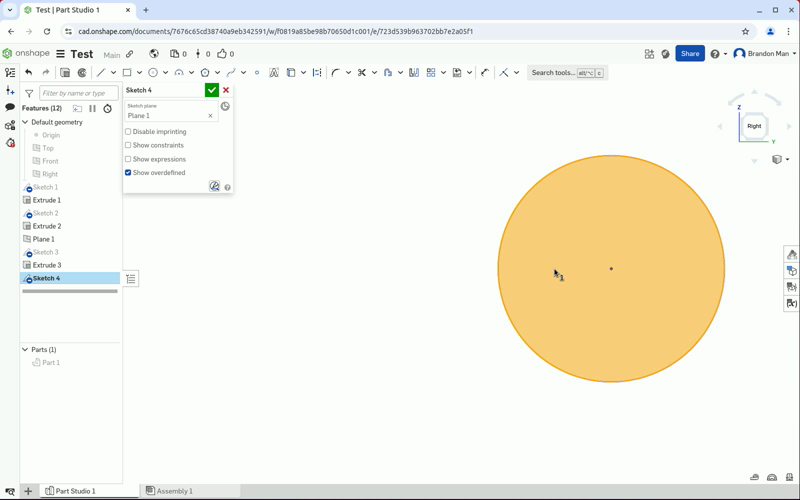
scroll(-6)
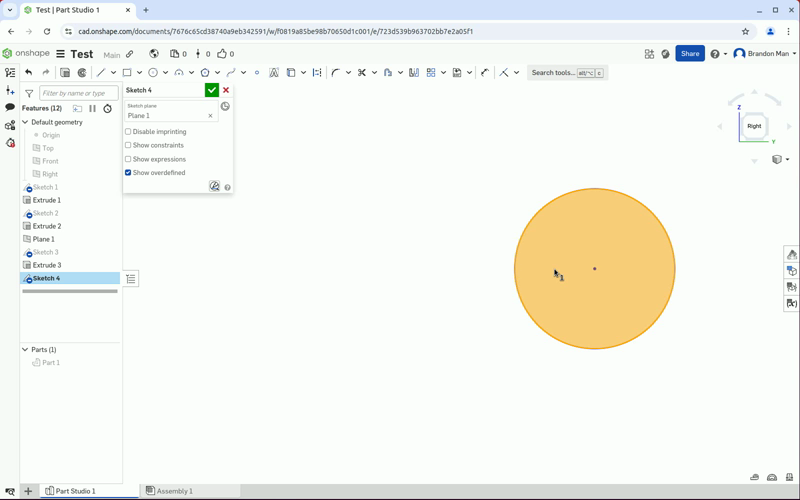
scroll(-6)
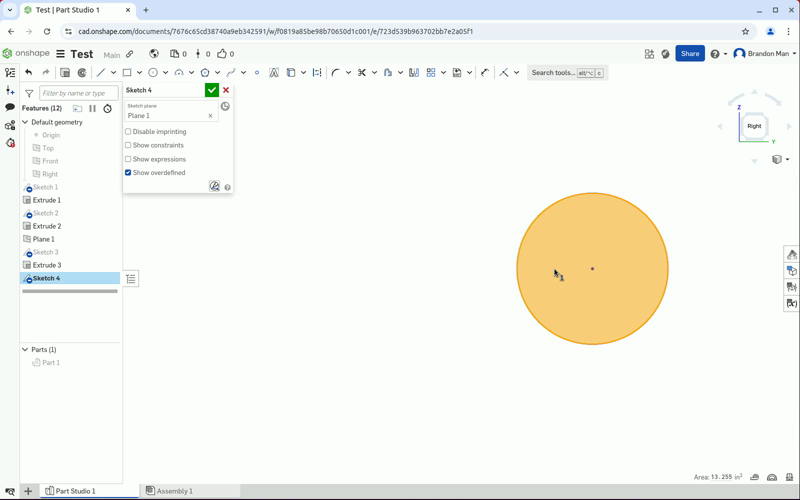
scroll(-6)
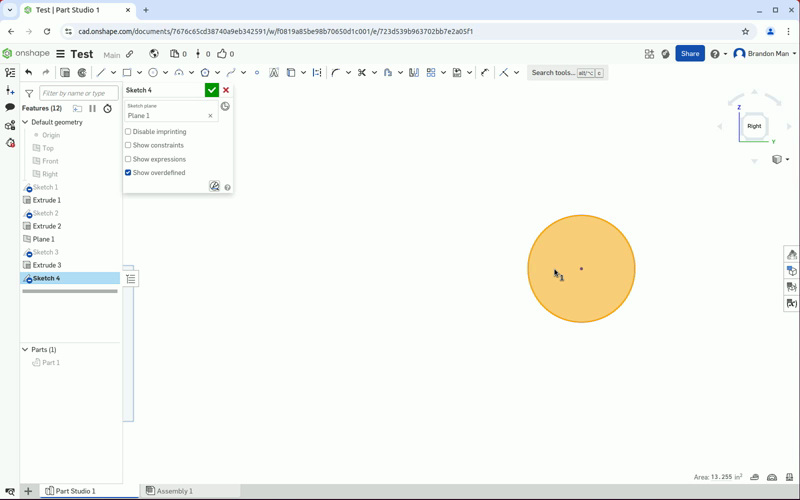
scroll(-6)
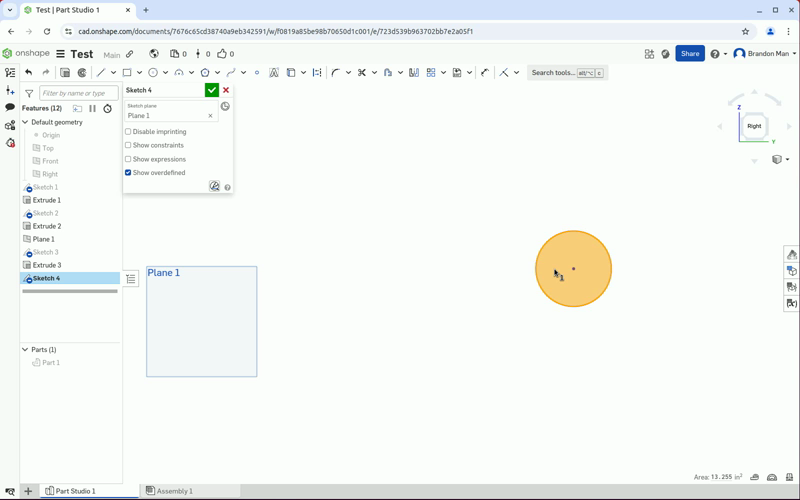
scroll(-6)
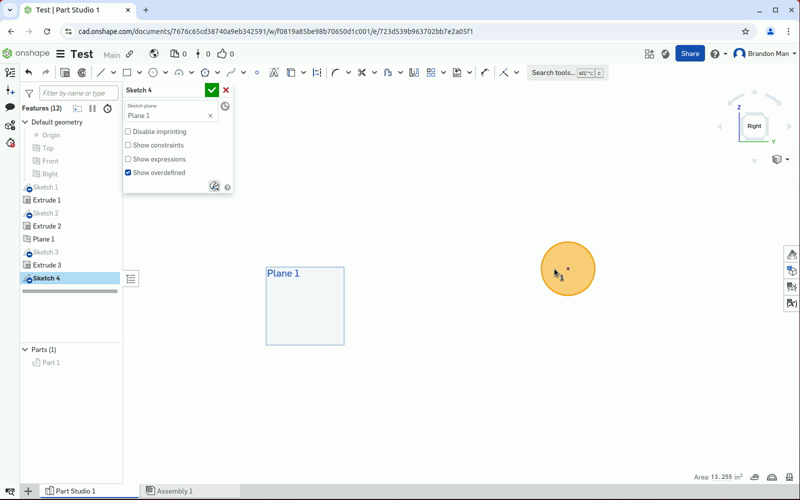
scroll(-6)
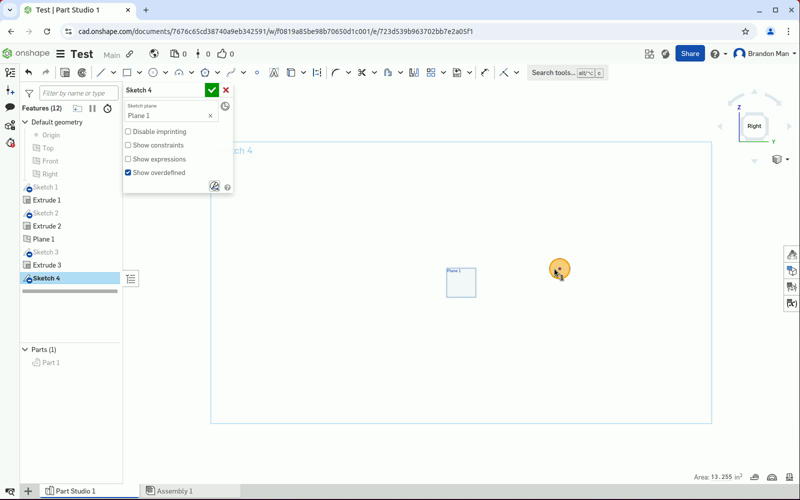
mouse_move(73, 352)
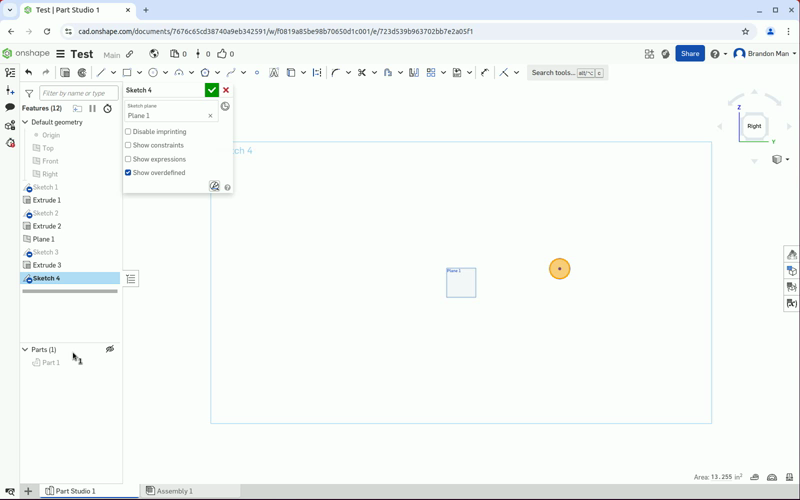
key(shift+y)
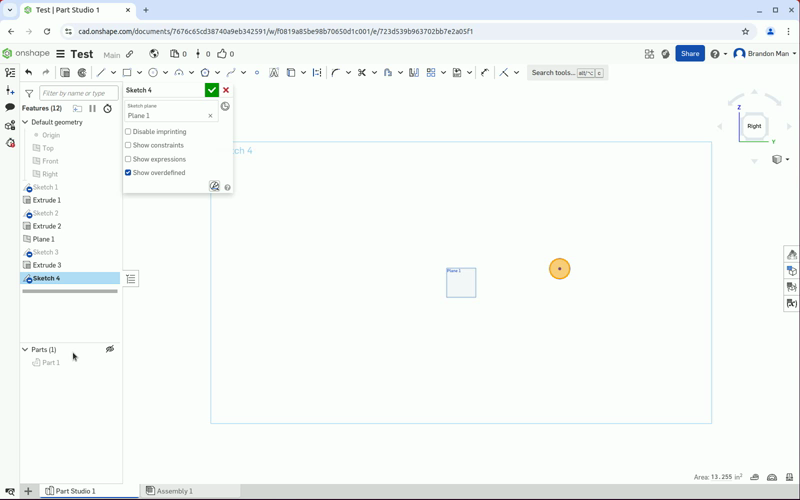
key(shift+e)
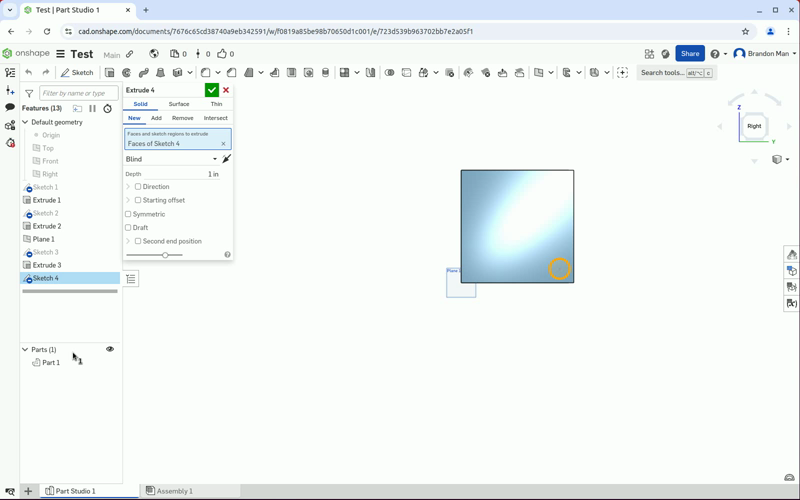
mouse_move(143, 106)
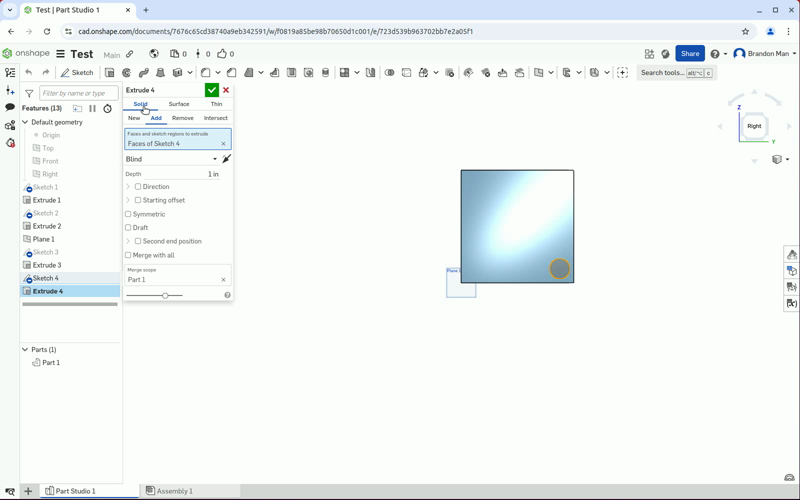
click(143, 106)
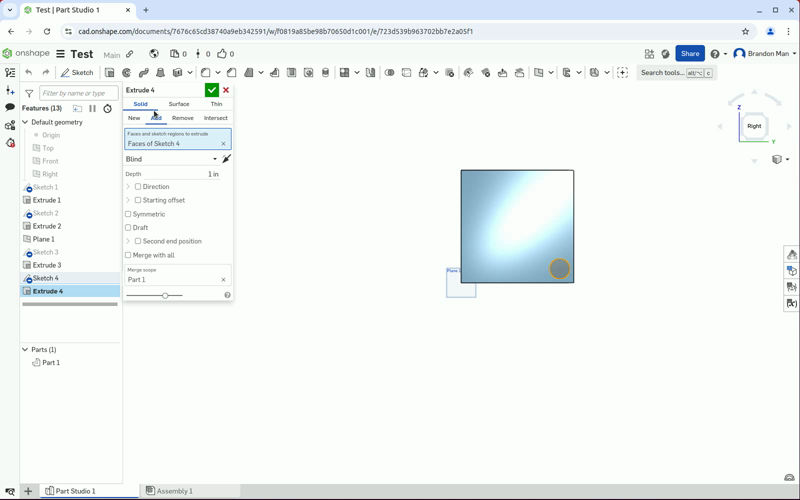
mouse_move(186, 120)
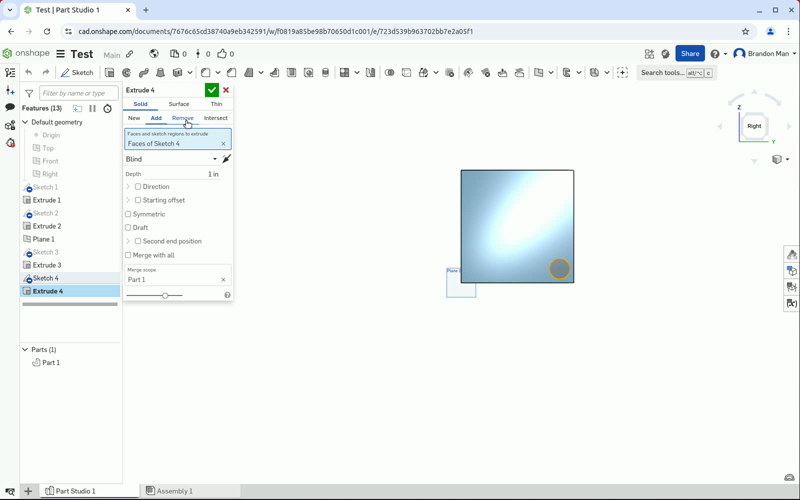
click(186, 120)
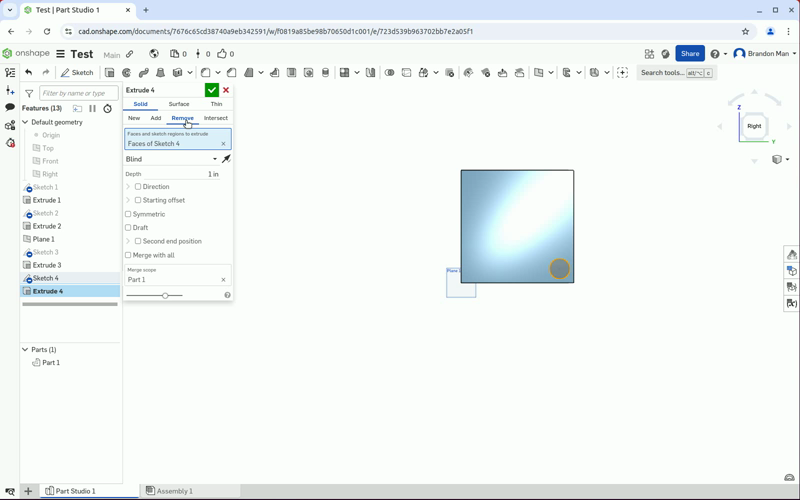
key(tab, 4)
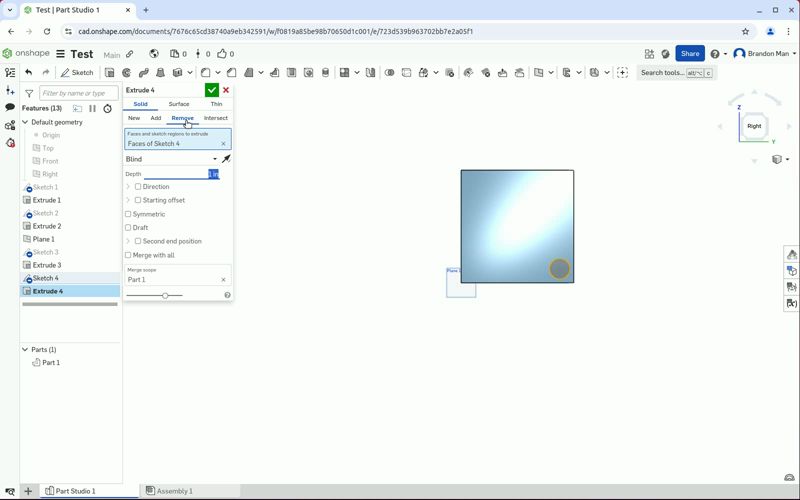
text(7.703)
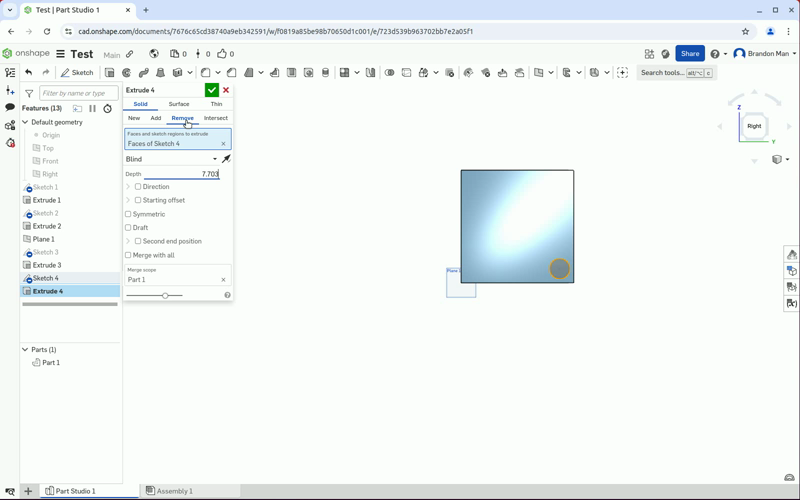
key(tab, 6)
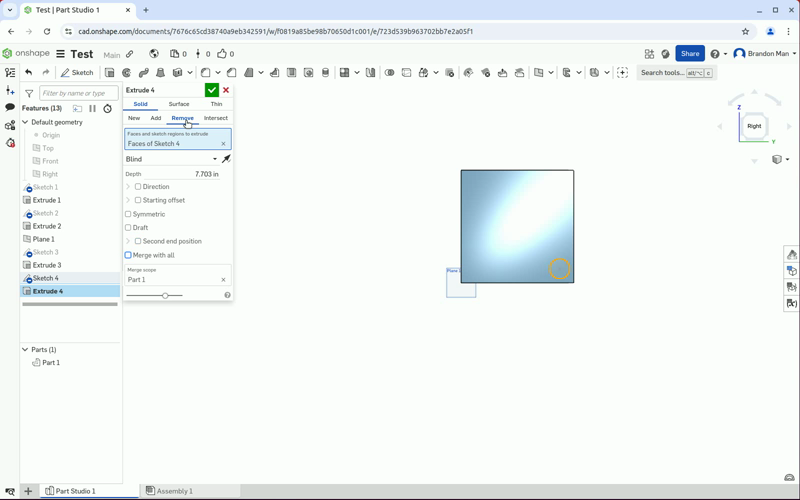
key(space)
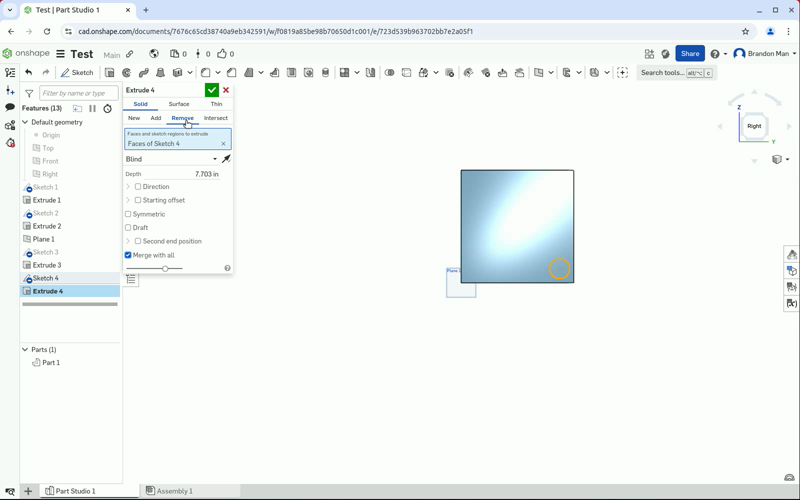
key(enter)
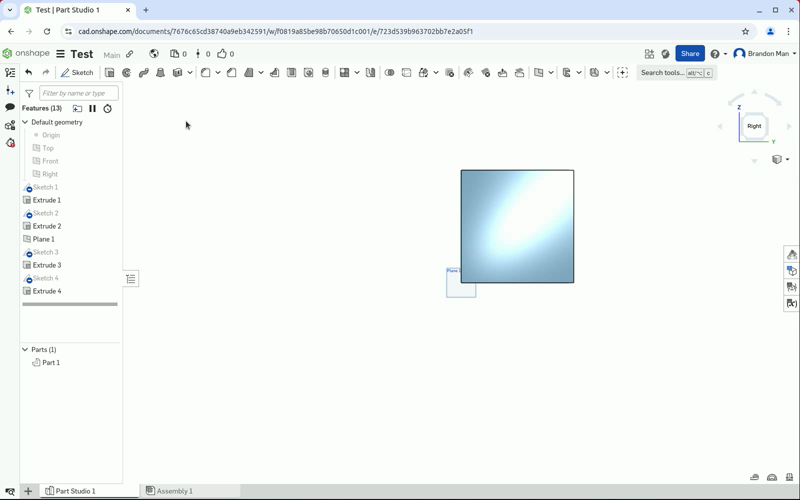
key(shift+h)
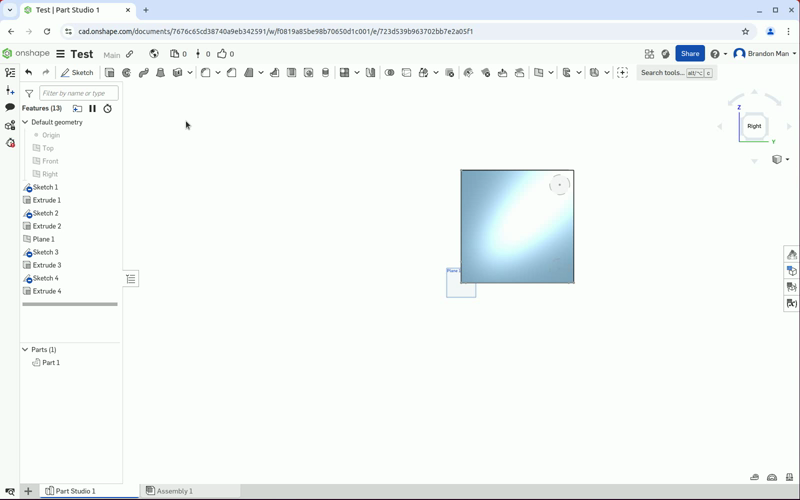
key(shift+h)
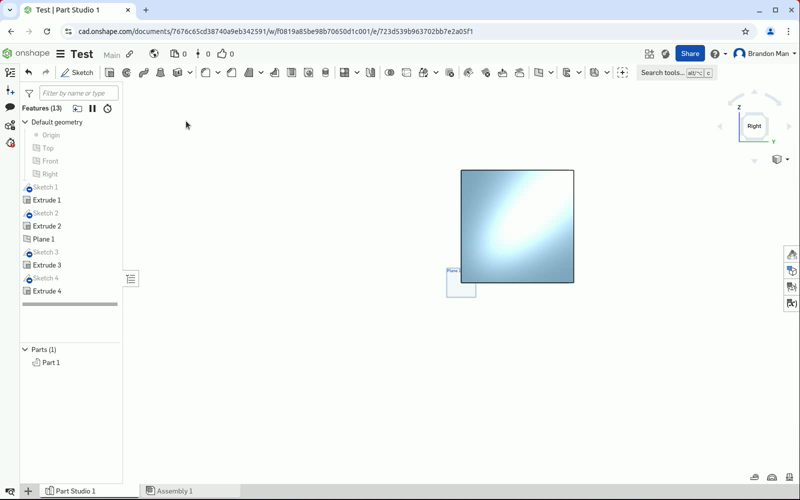
mouse_move(73, 189)
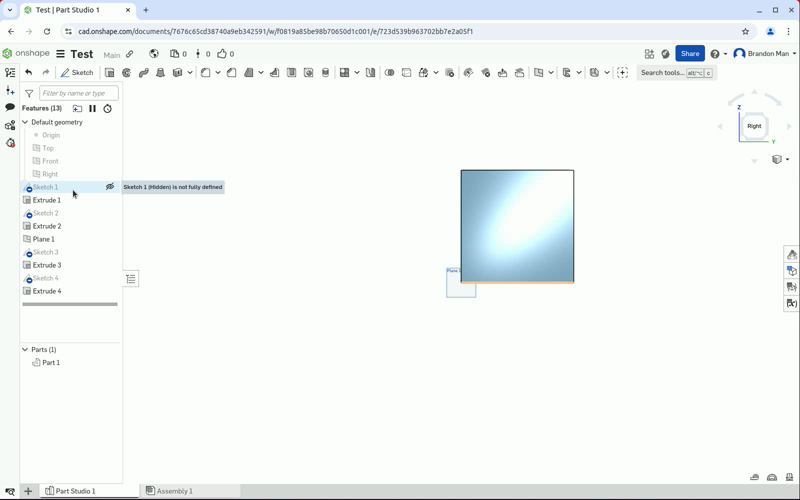
click(73, 189)
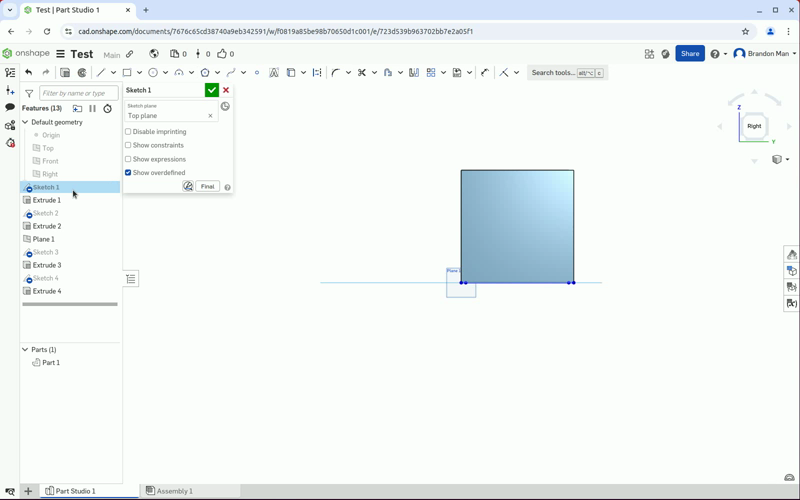
mouse_move(229, 92)
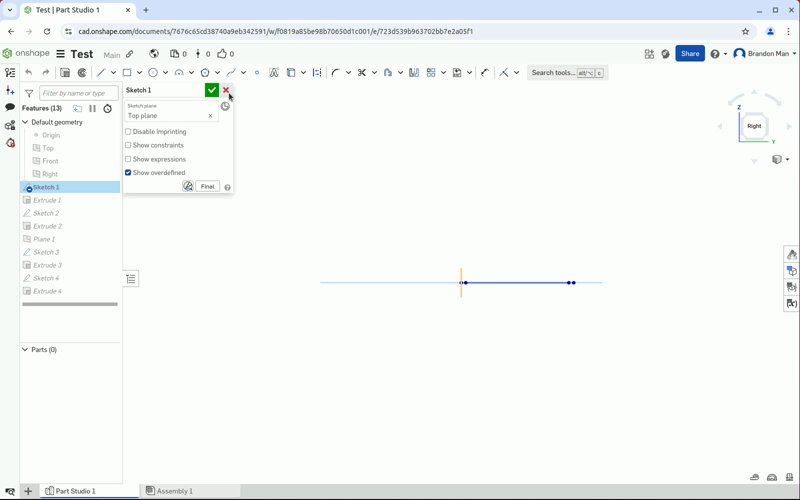
click(229, 92)
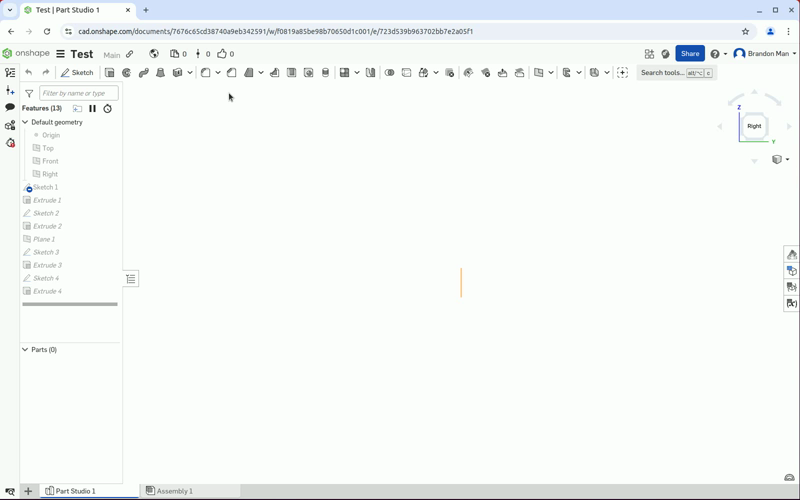
key(shift+s)
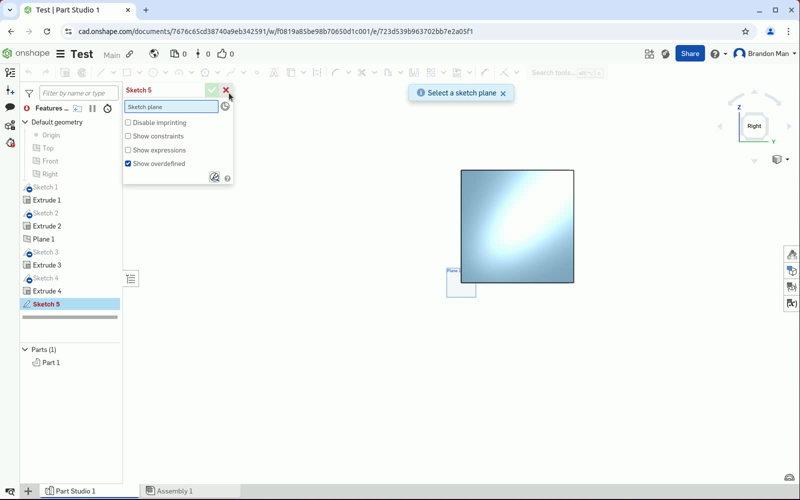
mouse_move(73, 241)
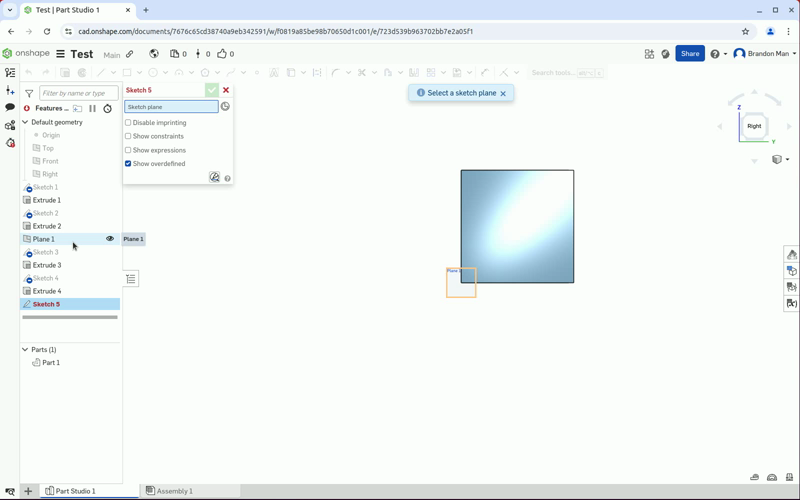
click(73, 241)
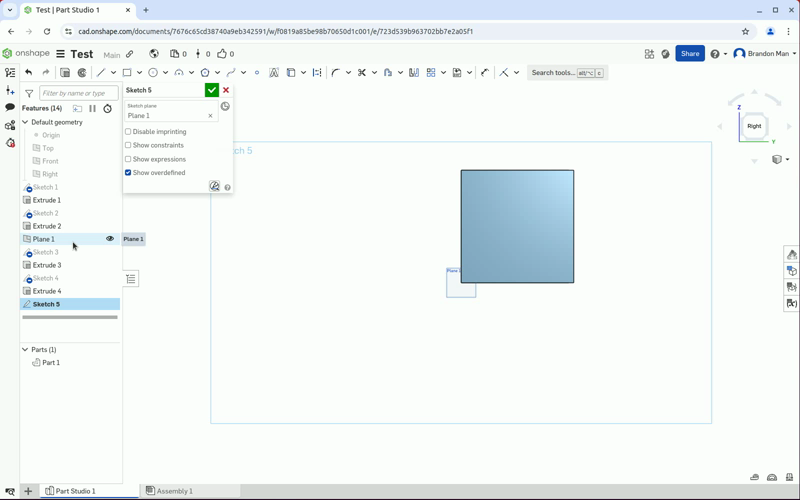
mouse_move(73, 352)
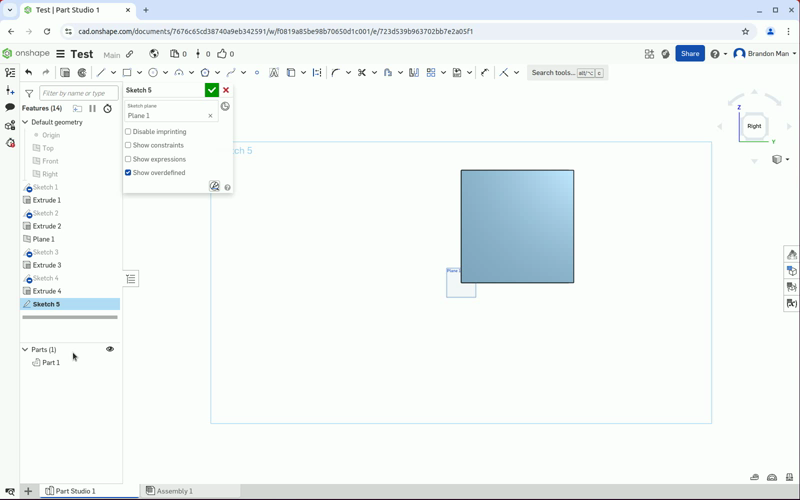
key(y)
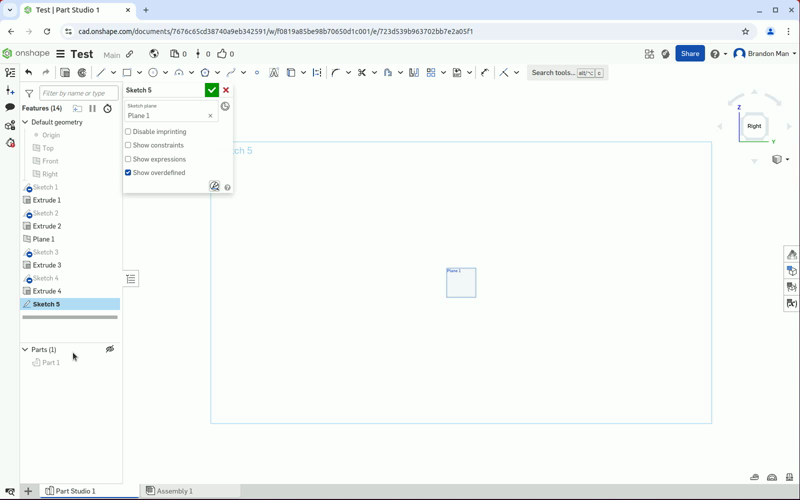
key(c)
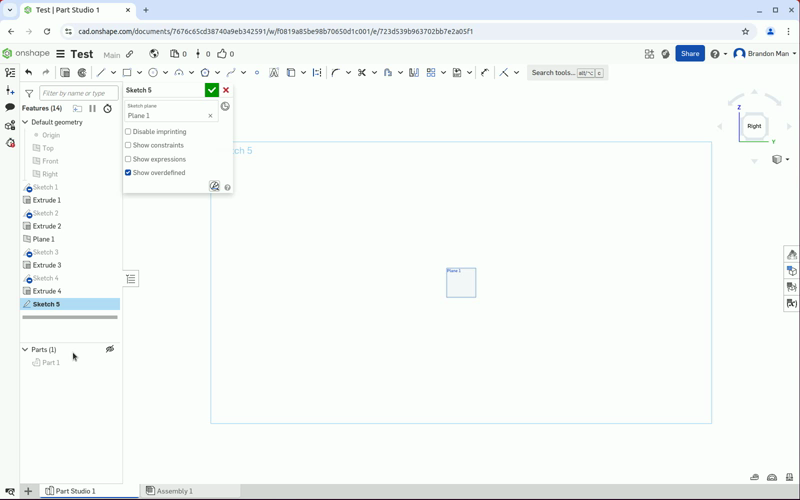
key_down(shift)
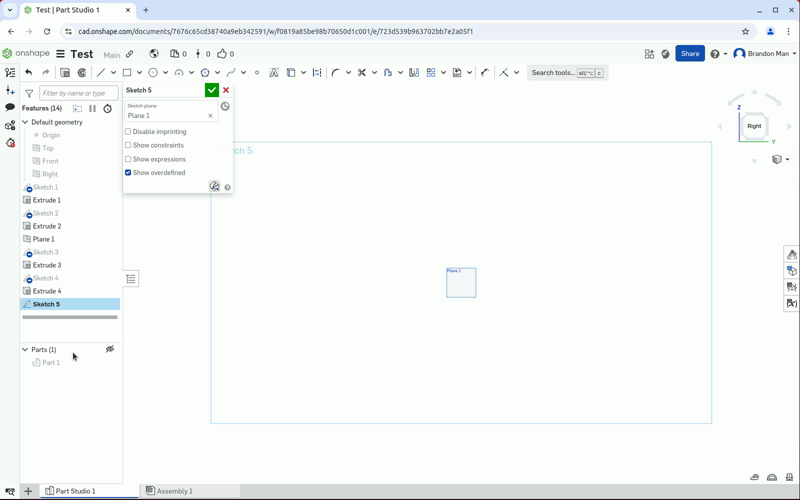
mouse_move(487, 226)
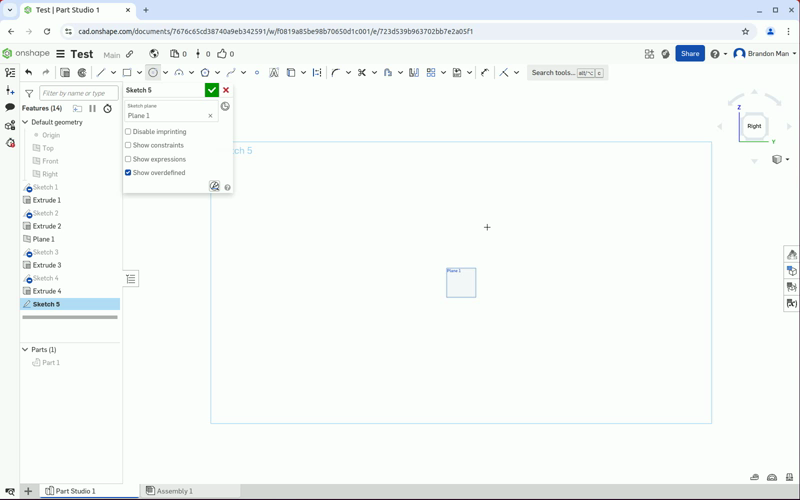
click(487, 226)
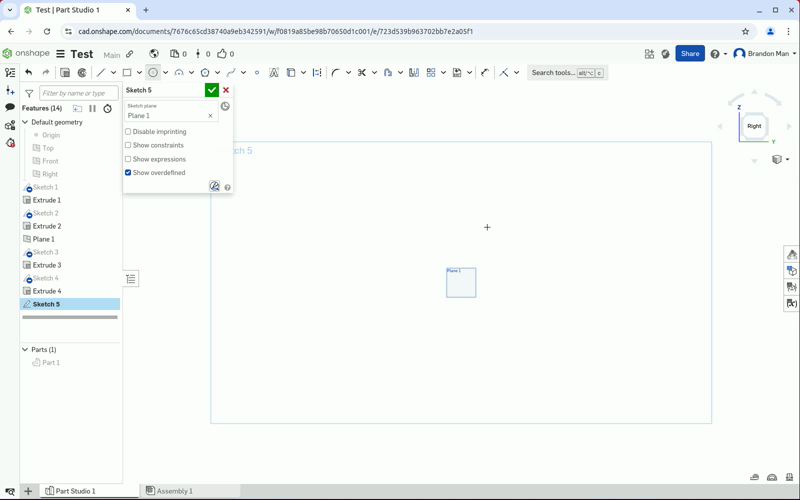
key_up(shift)
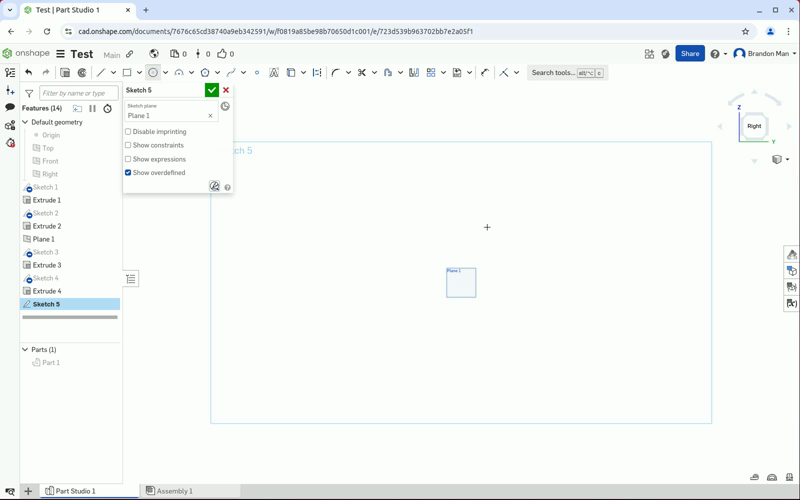
mouse_move(508, 226)
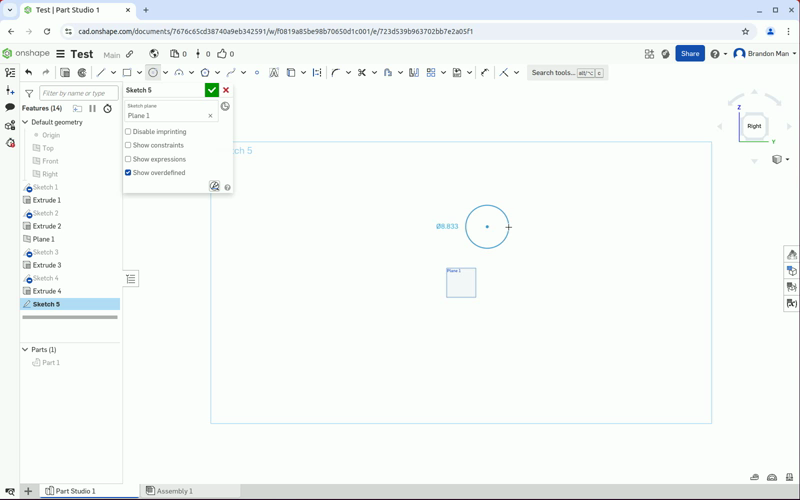
click(508, 226)
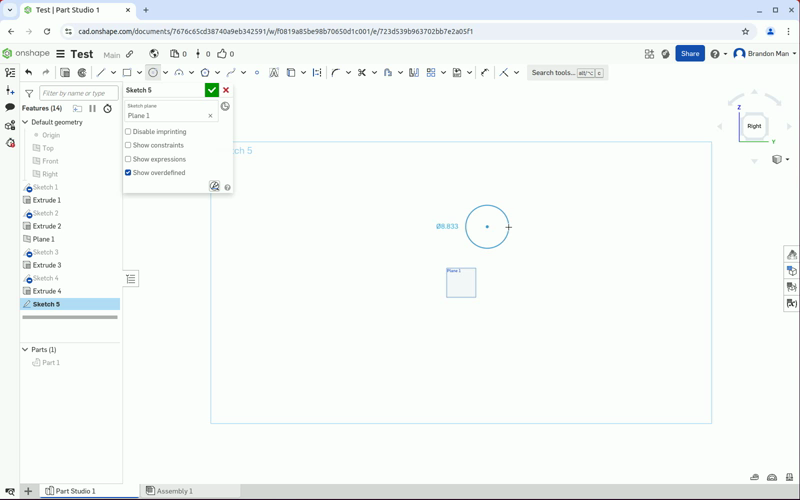
key(esc)
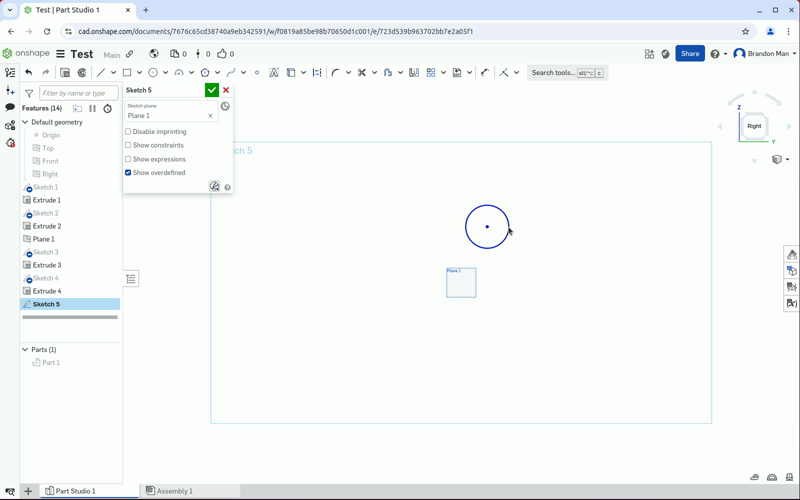
mouse_move(493, 227)
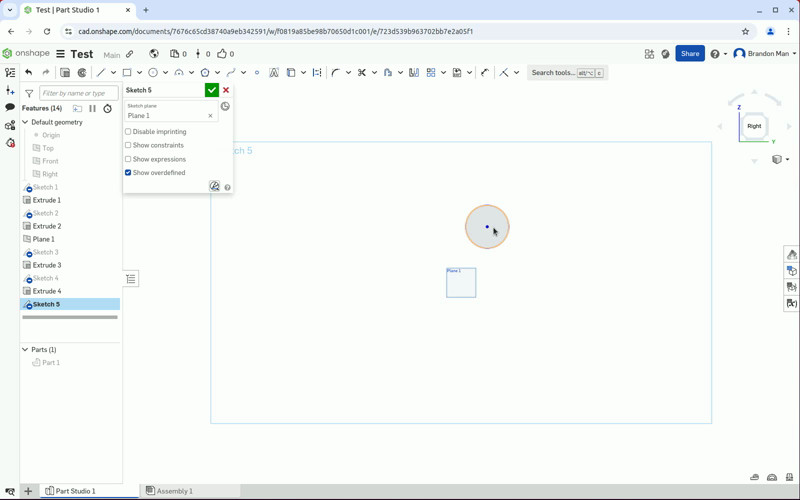
scroll(6)
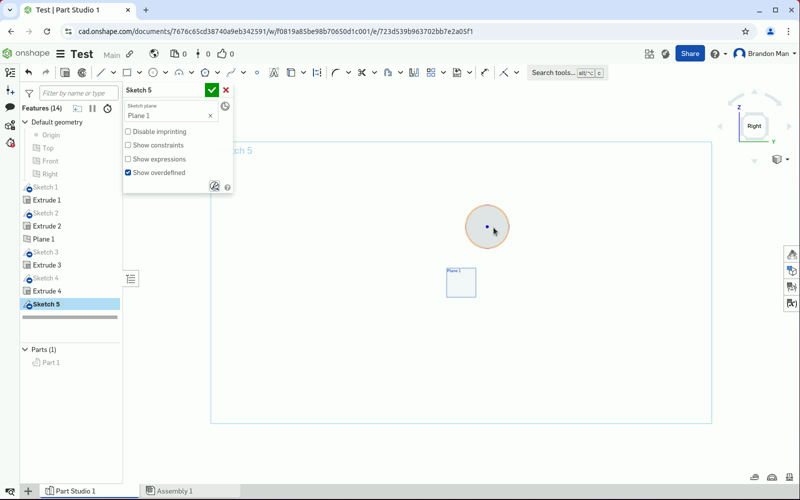
scroll(6)
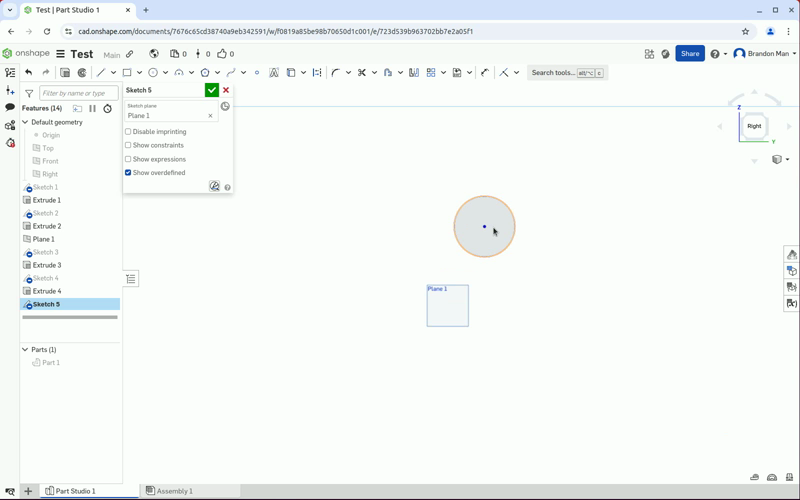
scroll(6)
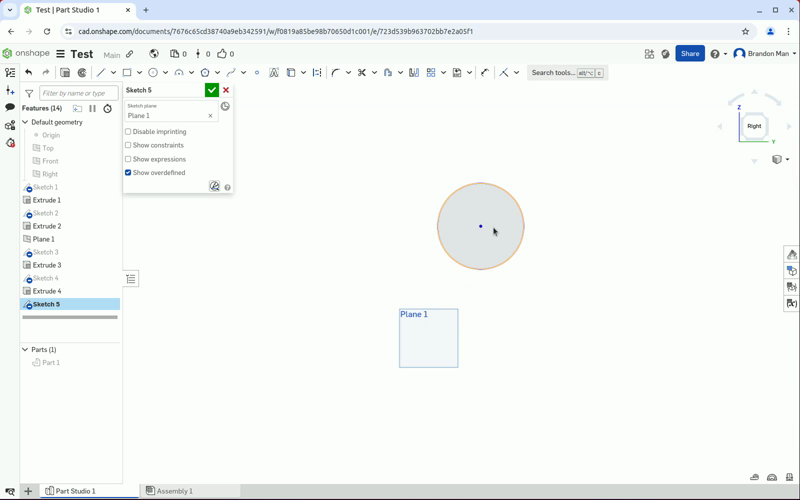
scroll(6)
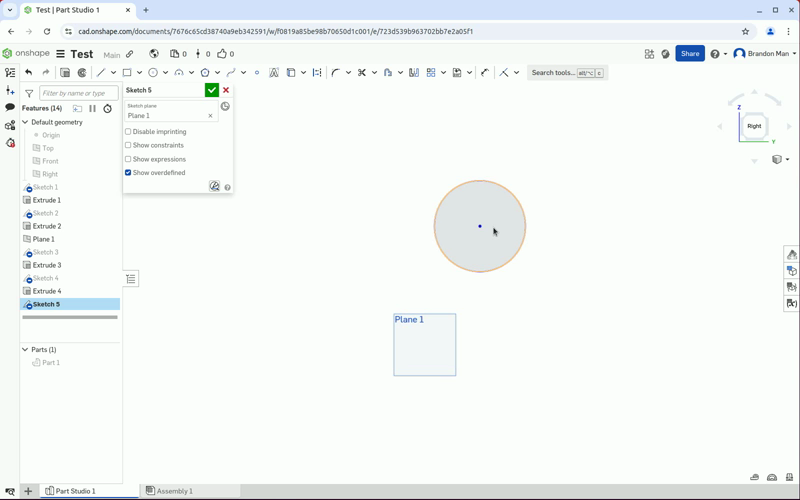
scroll(6)
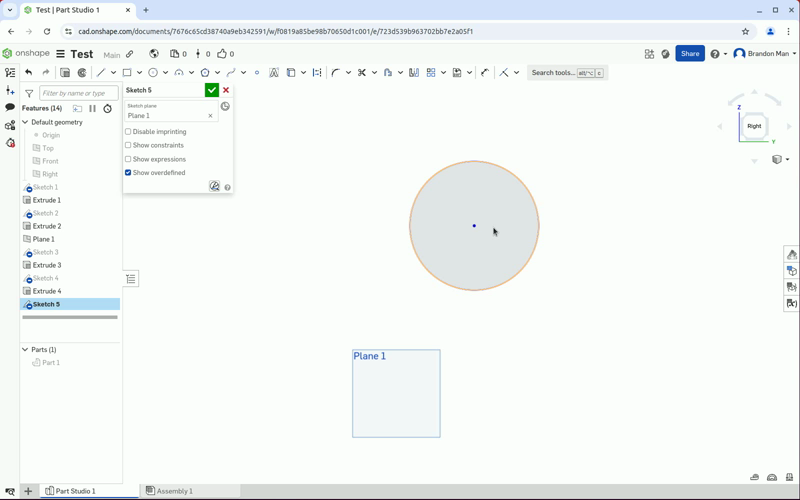
scroll(6)
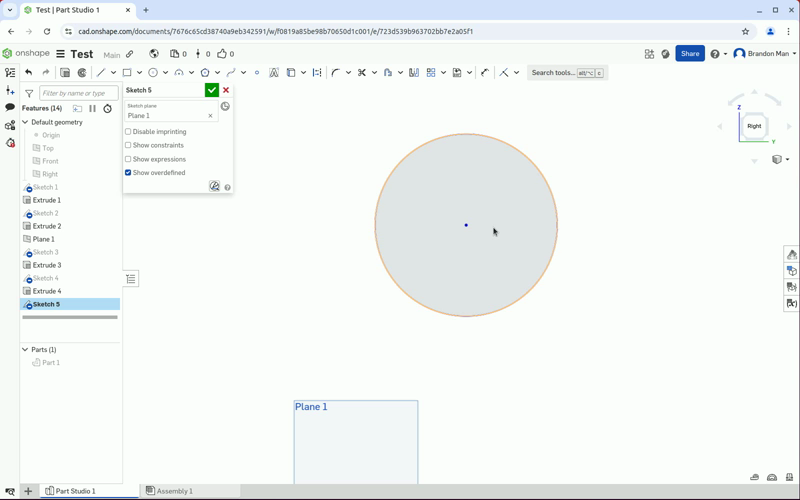
scroll(6)
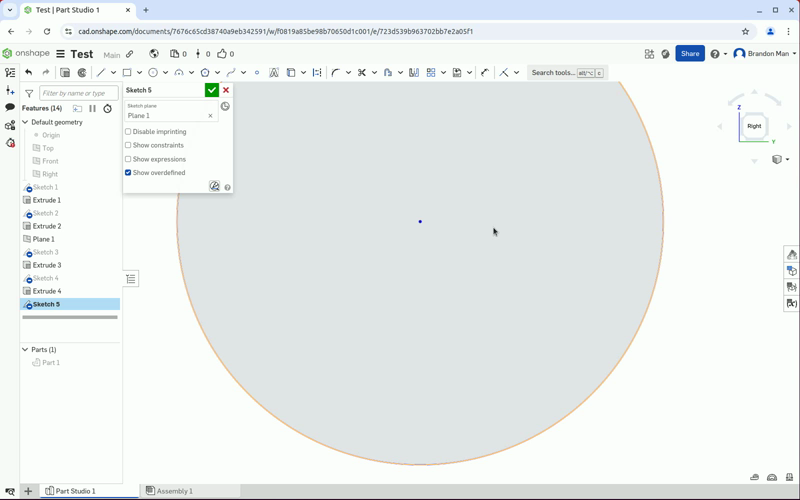
click(493, 227)
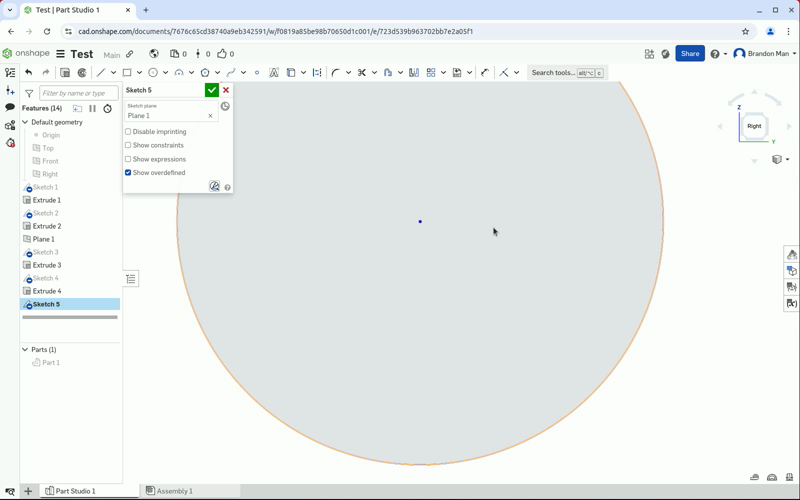
scroll(-6)
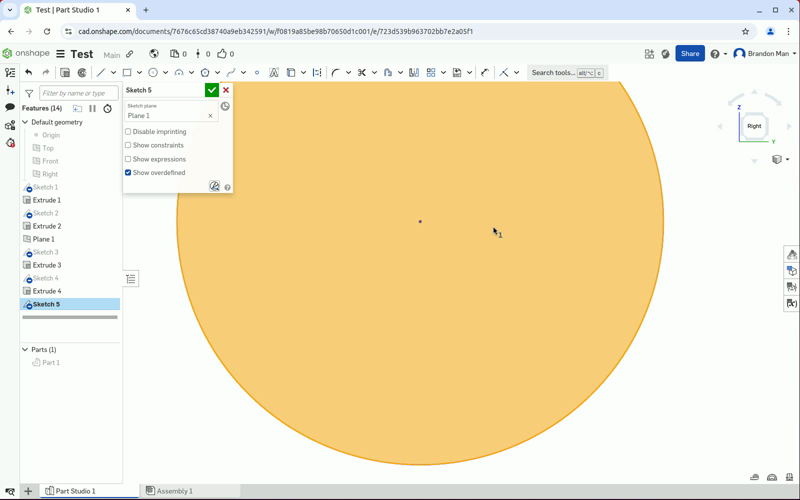
scroll(-6)
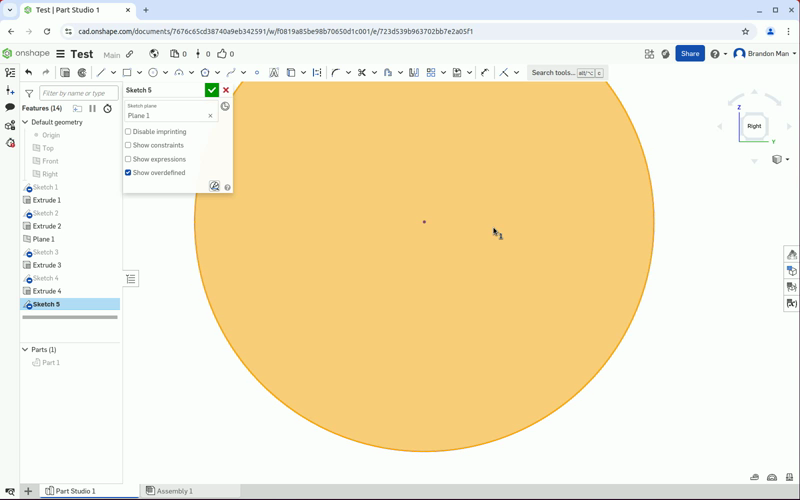
scroll(-6)
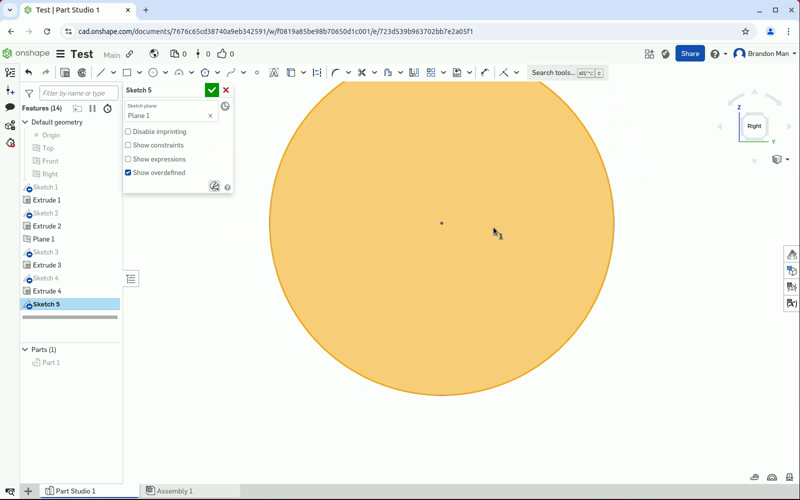
scroll(-6)
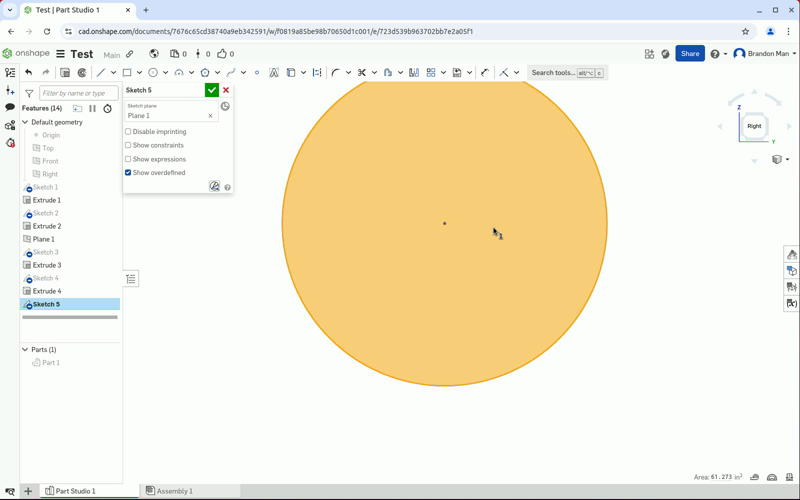
scroll(-6)
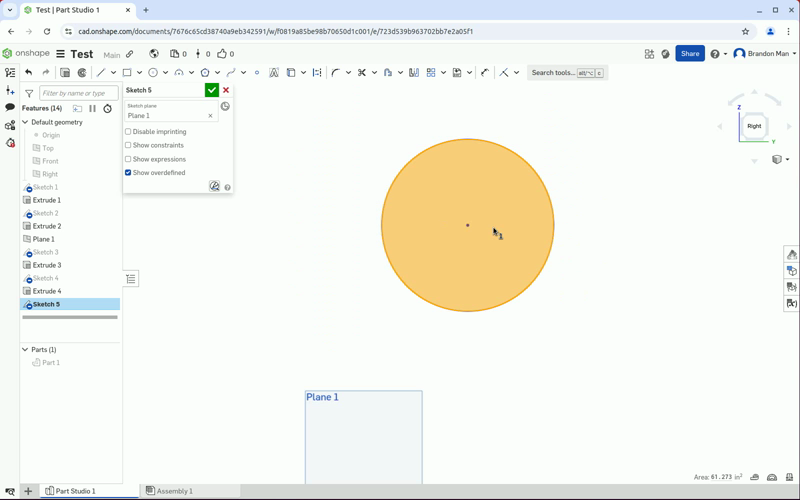
scroll(-6)
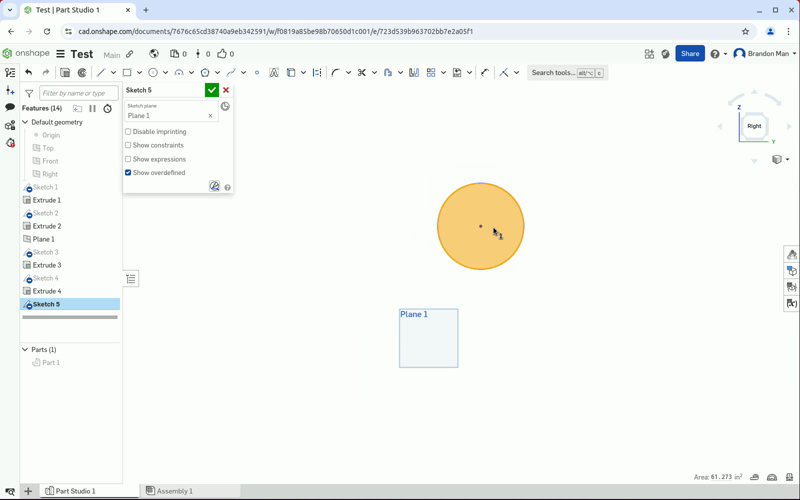
scroll(-6)
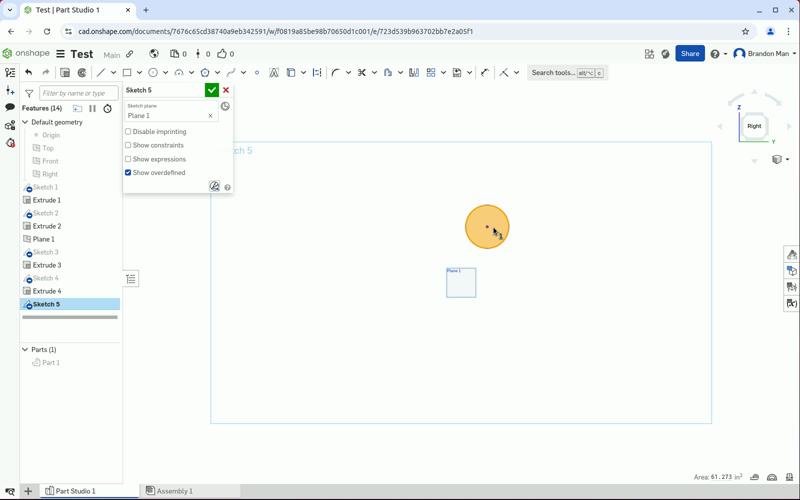
mouse_move(73, 352)
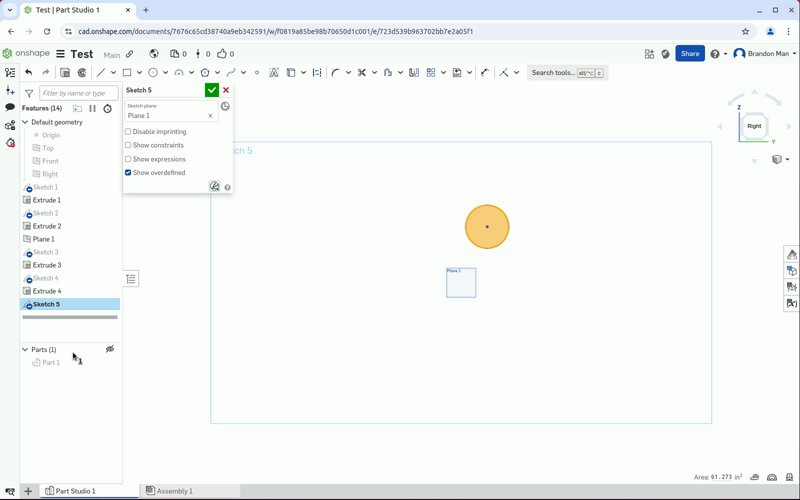
key(shift+y)
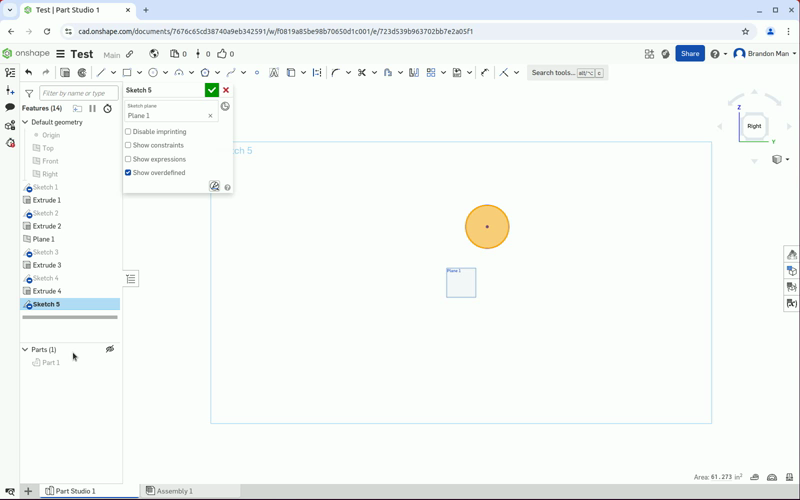
key(shift+e)
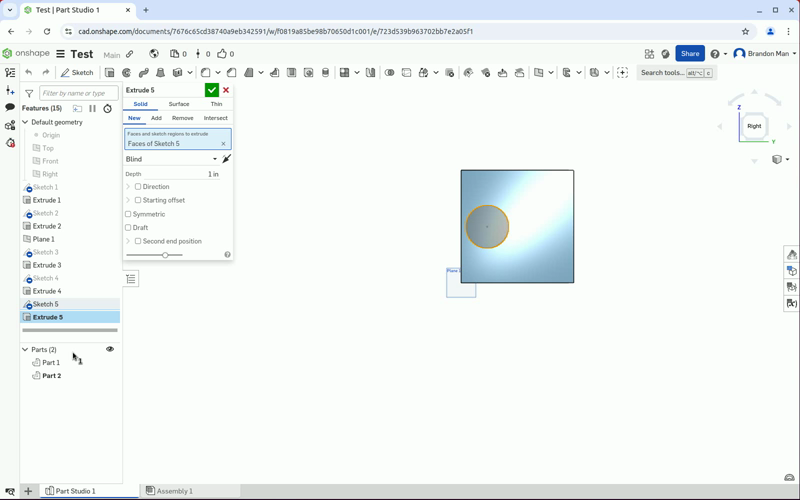
mouse_move(143, 106)
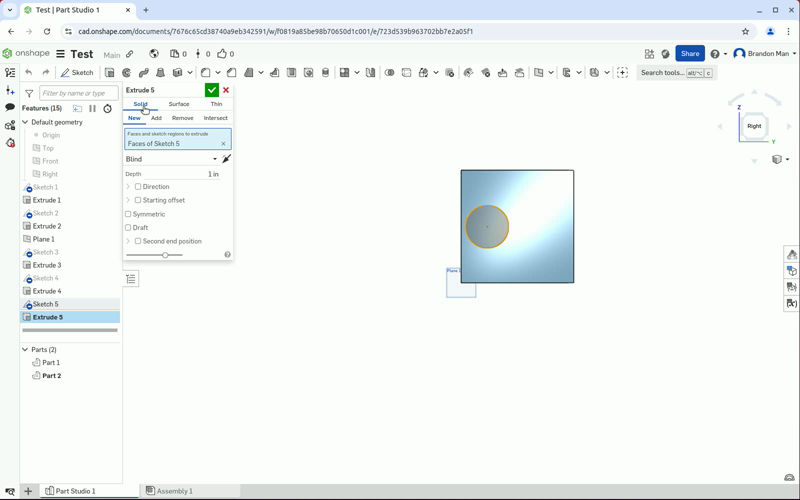
click(143, 106)
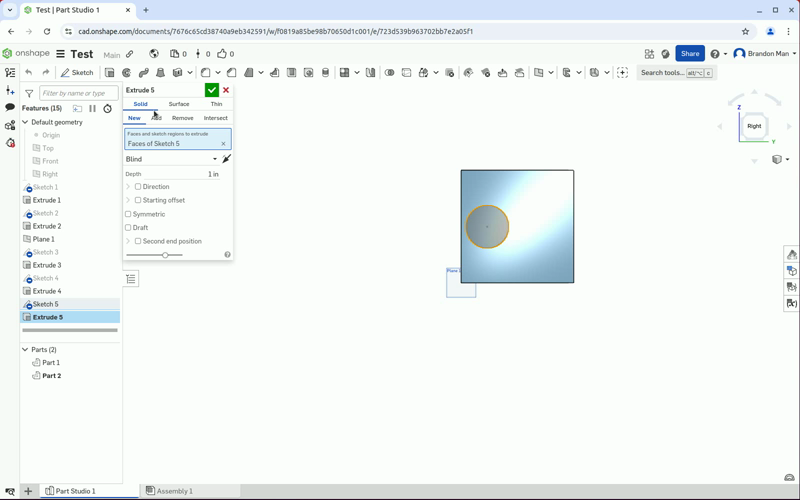
mouse_move(186, 120)
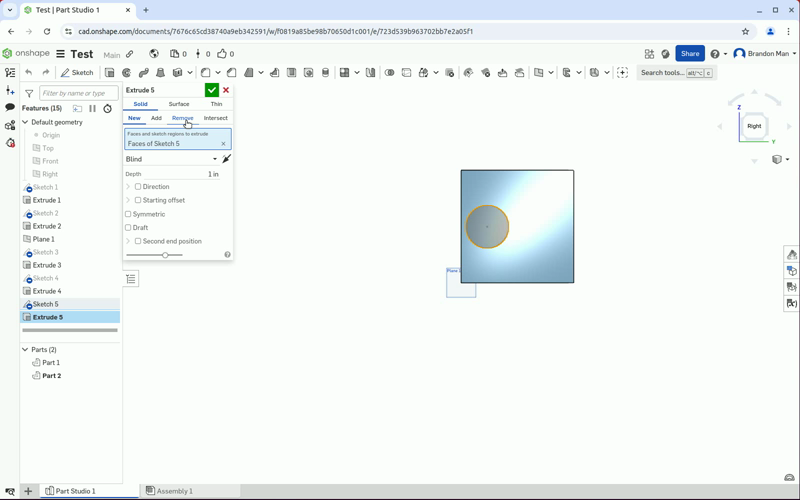
click(186, 120)
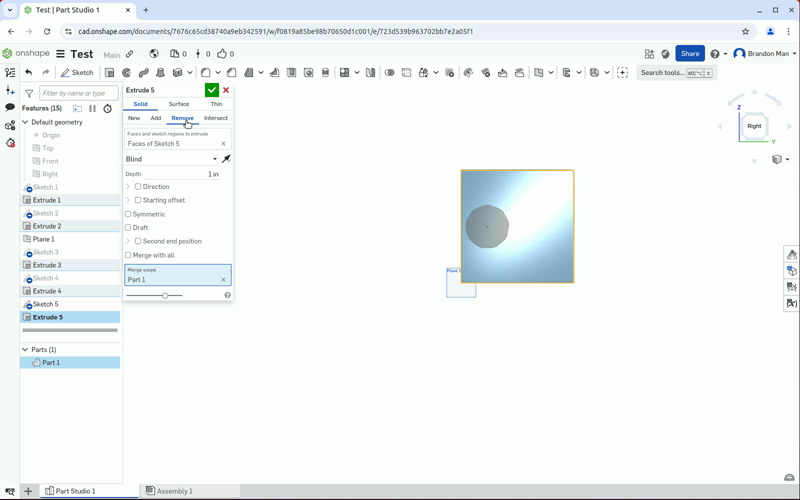
key(tab, 4)
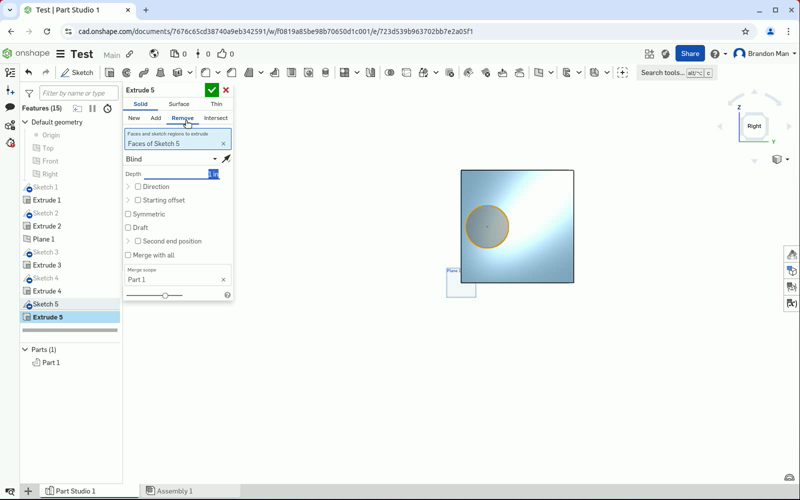
text(7.703)
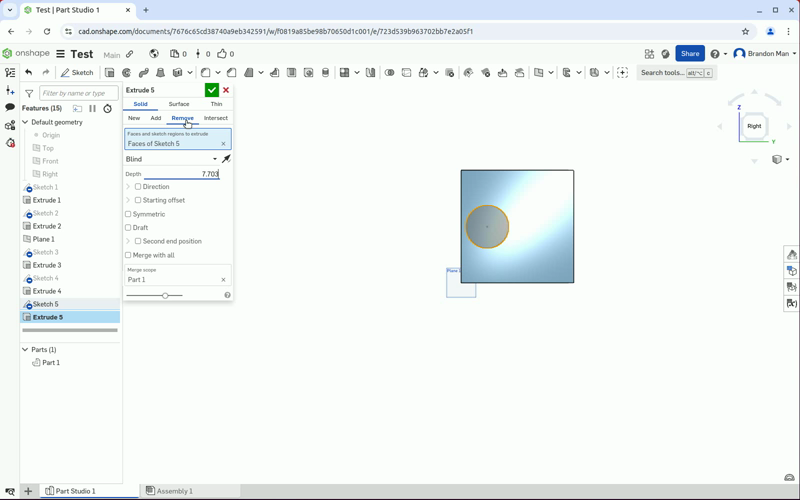
key(tab, 6)
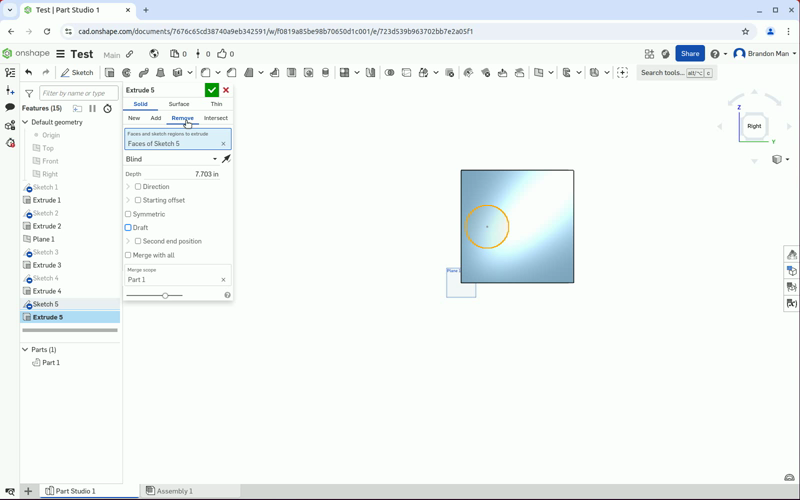
key(space)
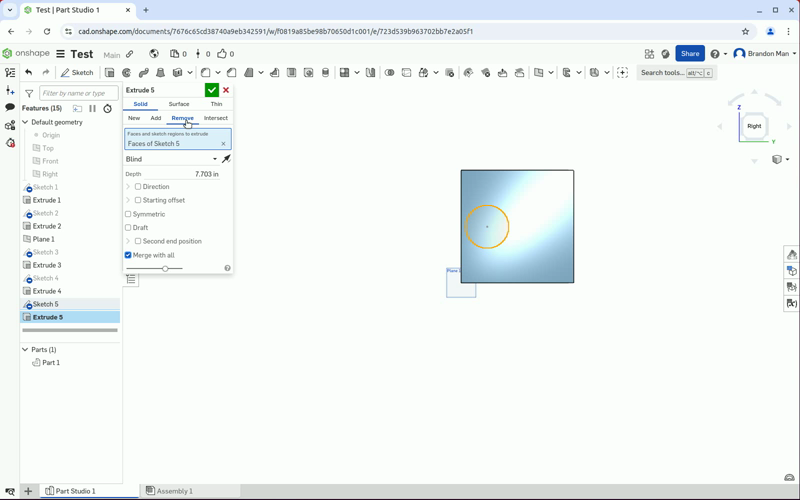
key(enter)
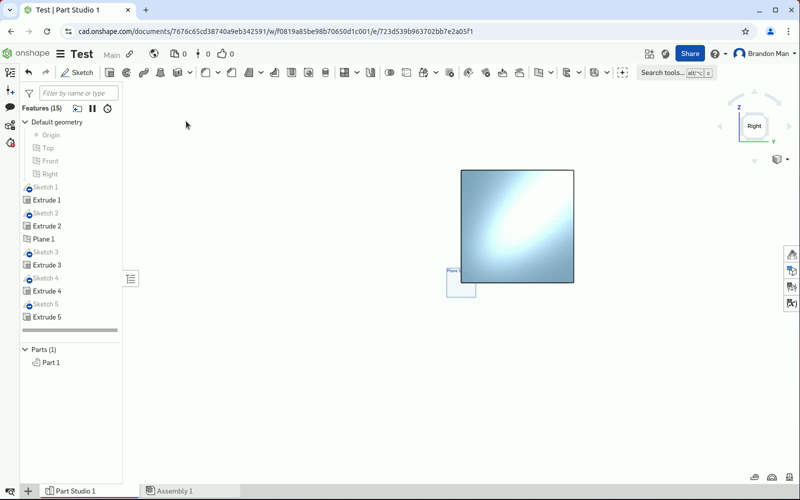
key(shift+h)
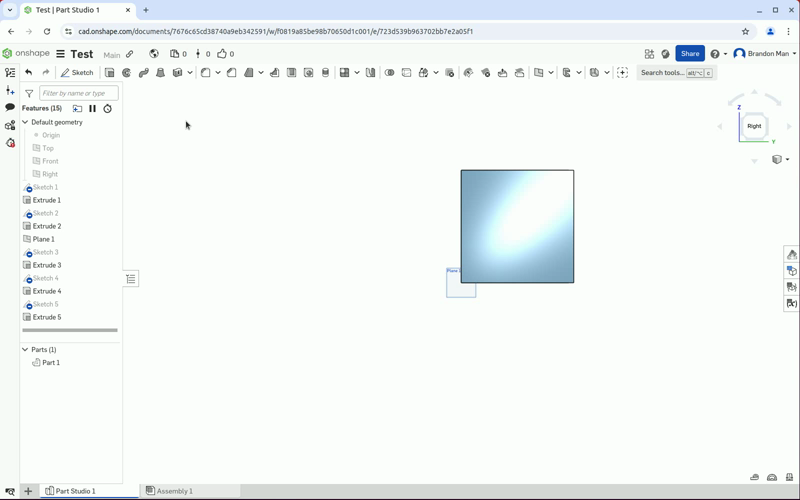
key(shift+h)
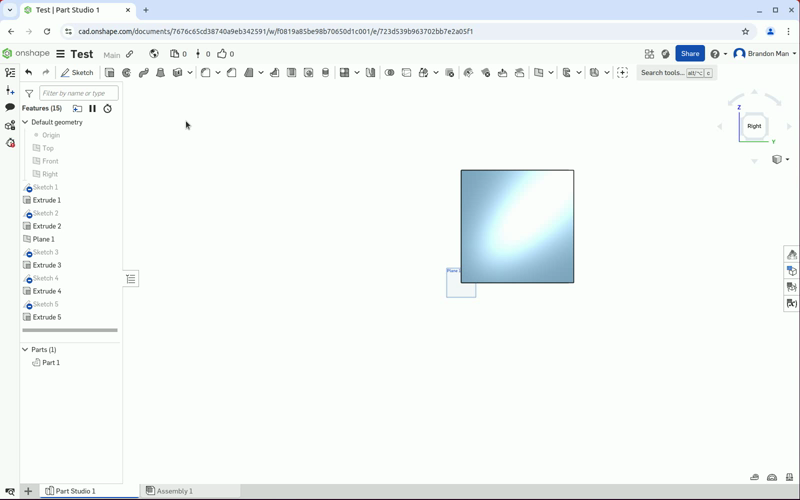
mouse_move(73, 189)
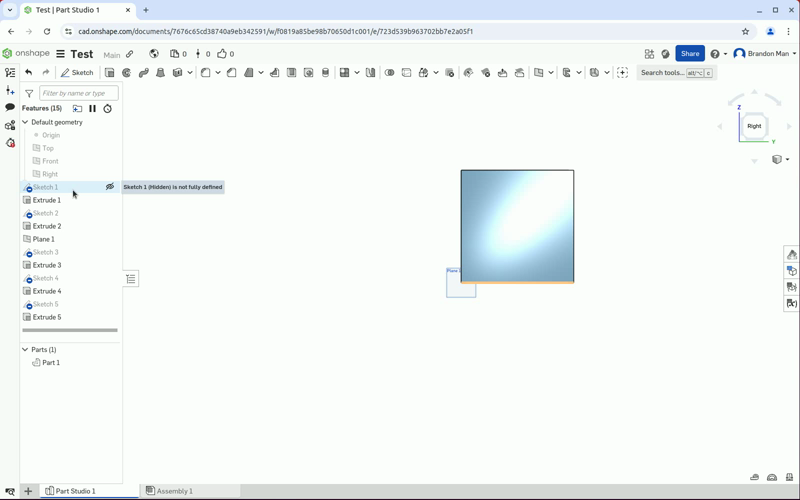
click(73, 189)
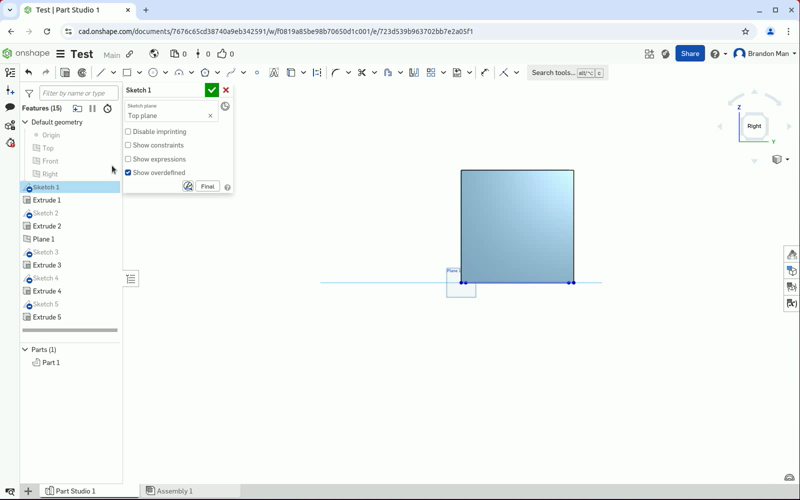
mouse_move(229, 92)
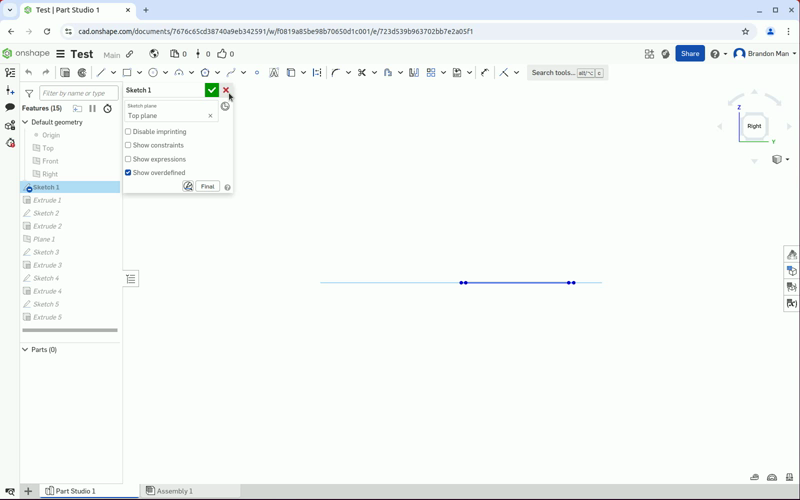
click(229, 92)
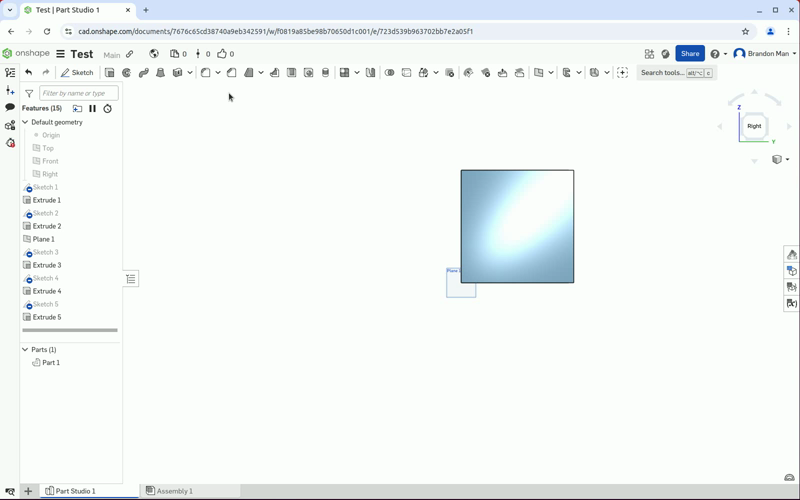
mouse_move(541, 75)
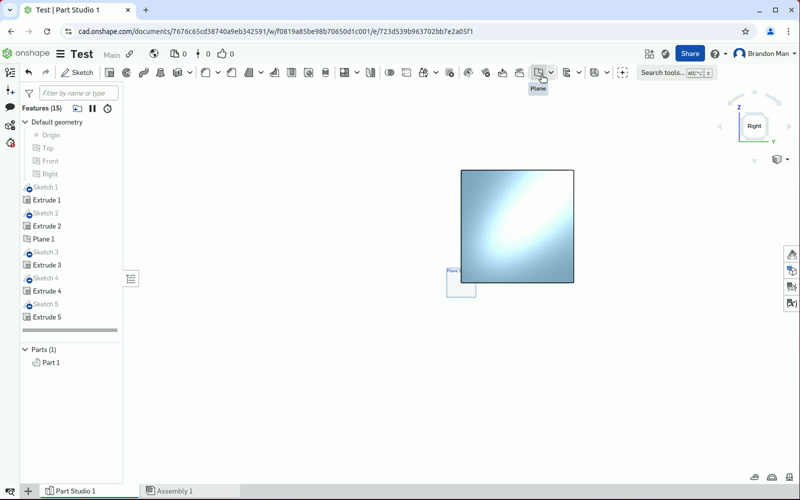
click(541, 75)
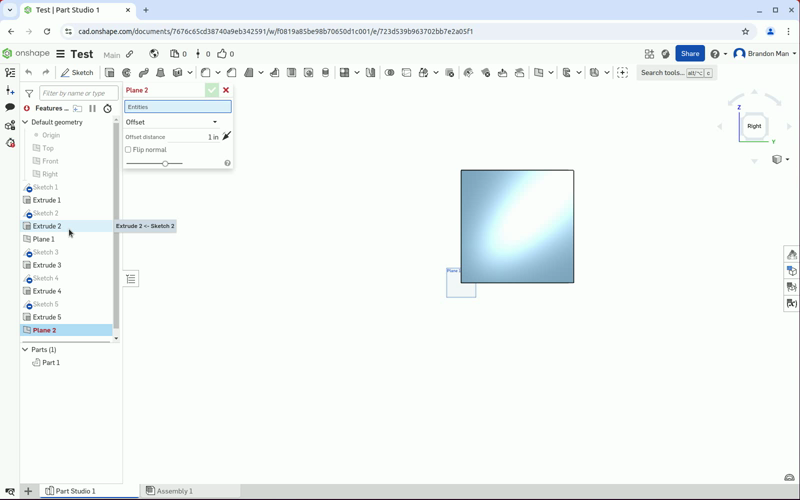
scroll(3)
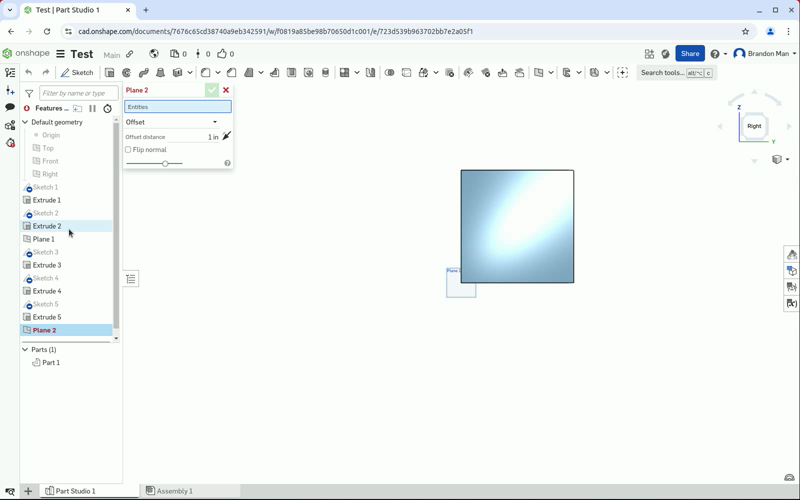
mouse_move(69, 176)
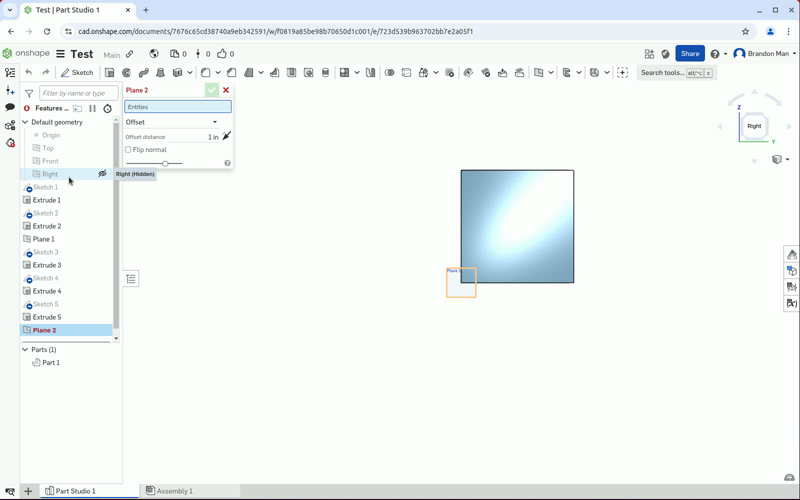
click(69, 176)
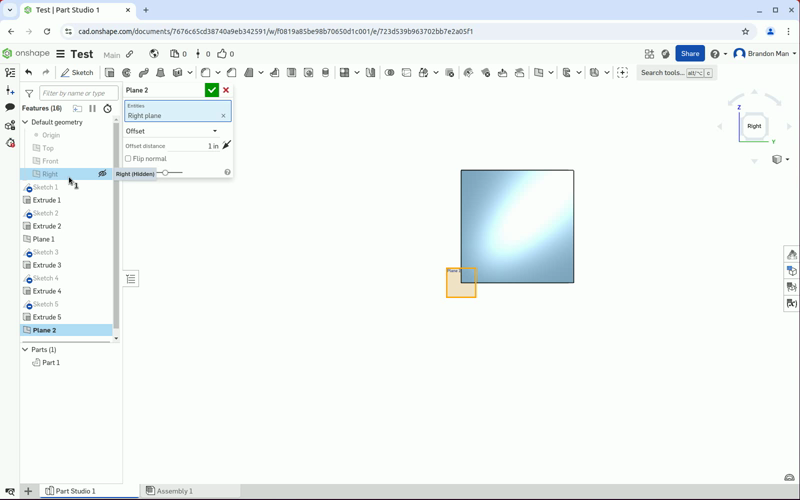
key(tab, 2)
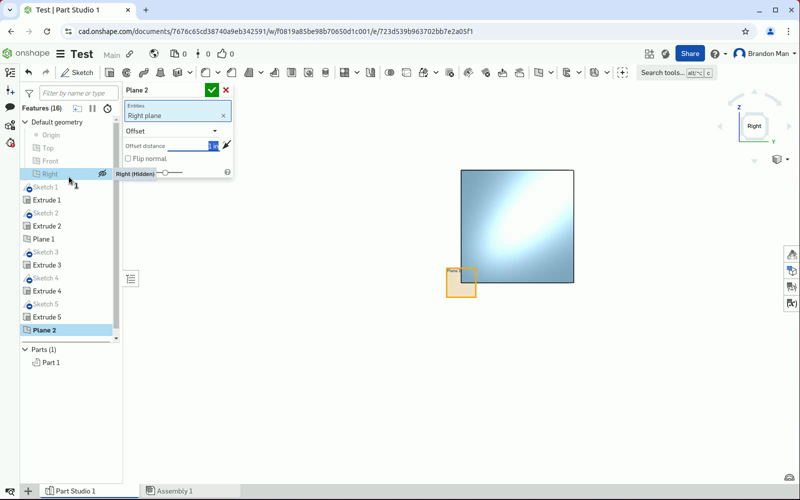
text(23.108)
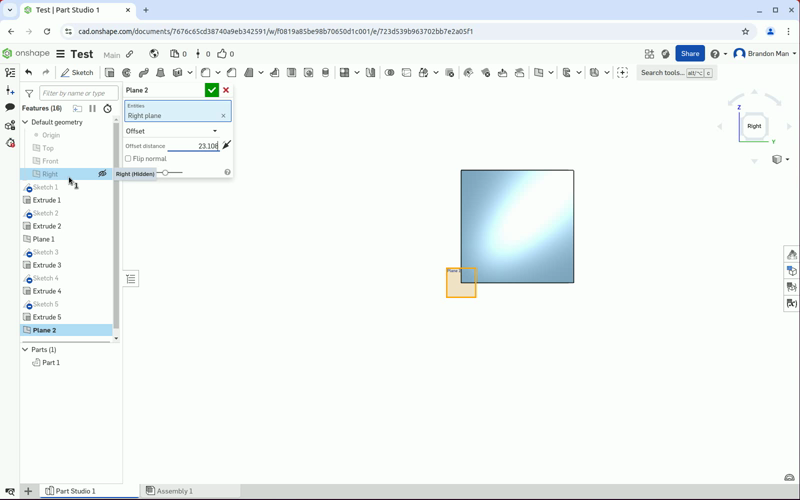
key(enter, 2)
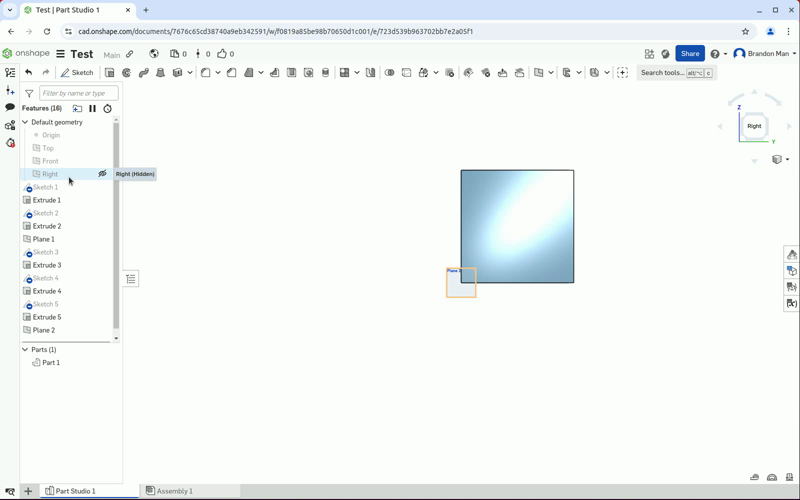
key(shift+s)
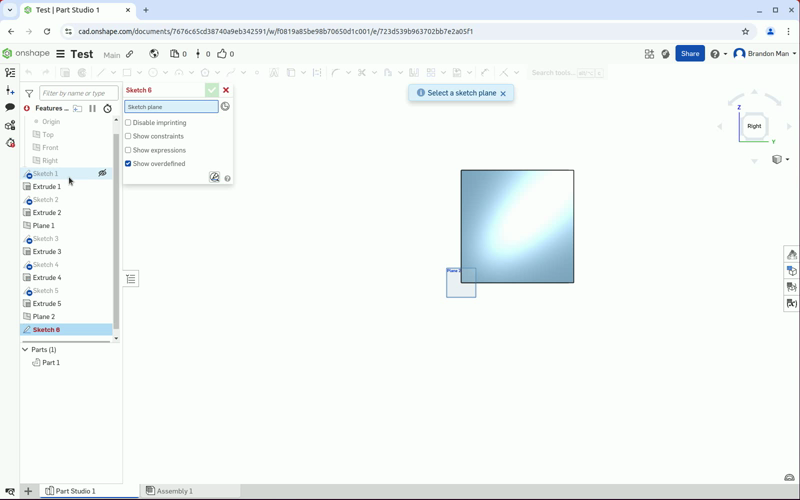
mouse_move(69, 319)
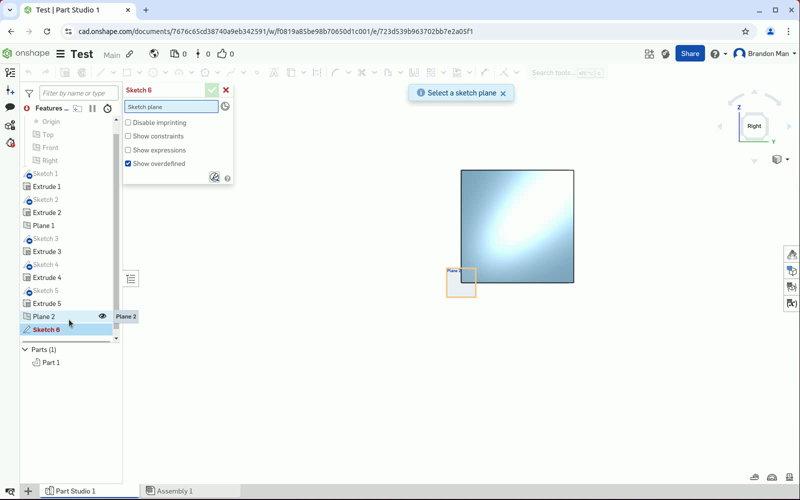
click(69, 319)
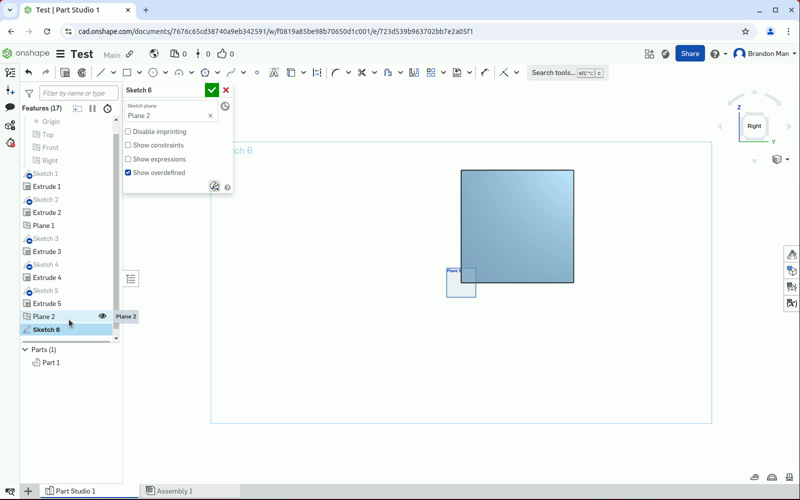
mouse_move(73, 352)
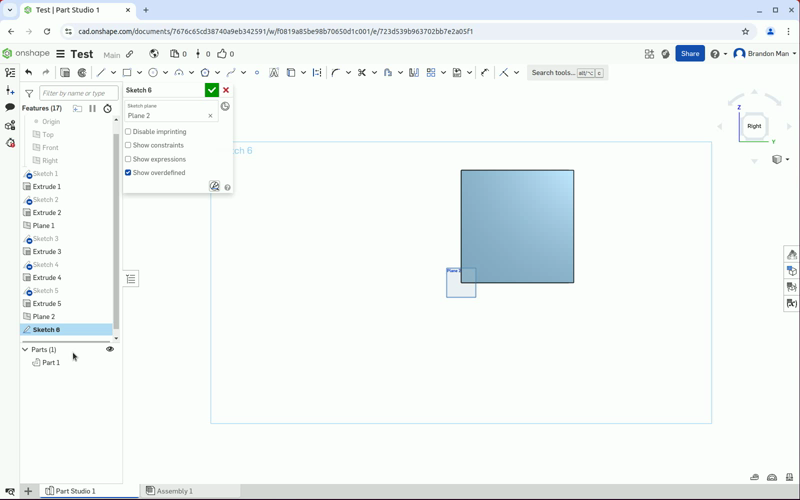
key(y)
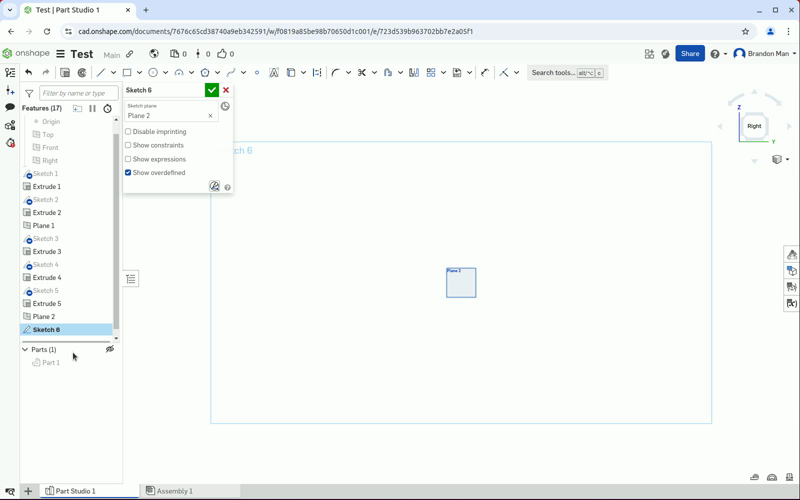
key(c)
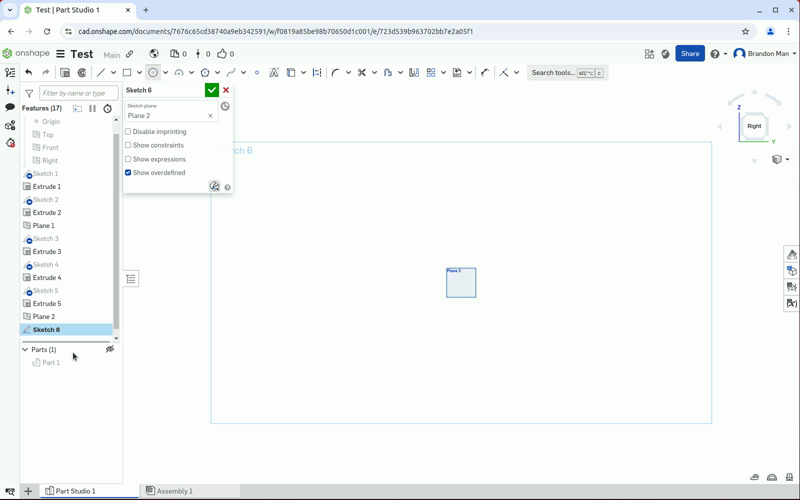
key_down(shift)
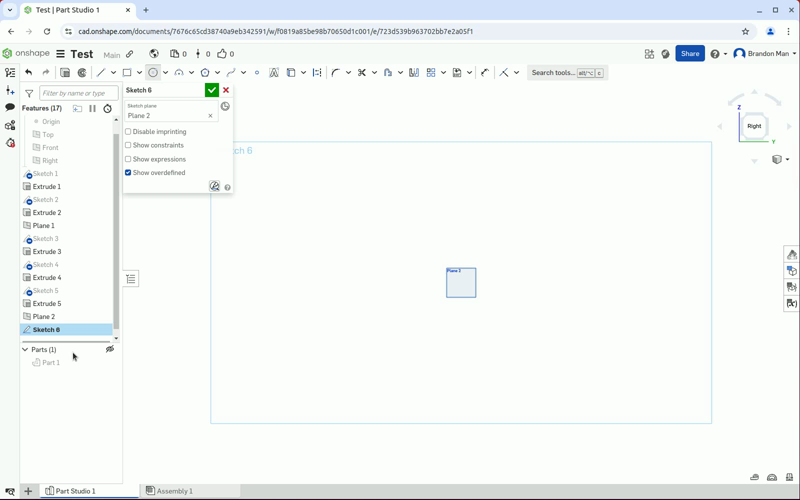
mouse_move(486, 226)
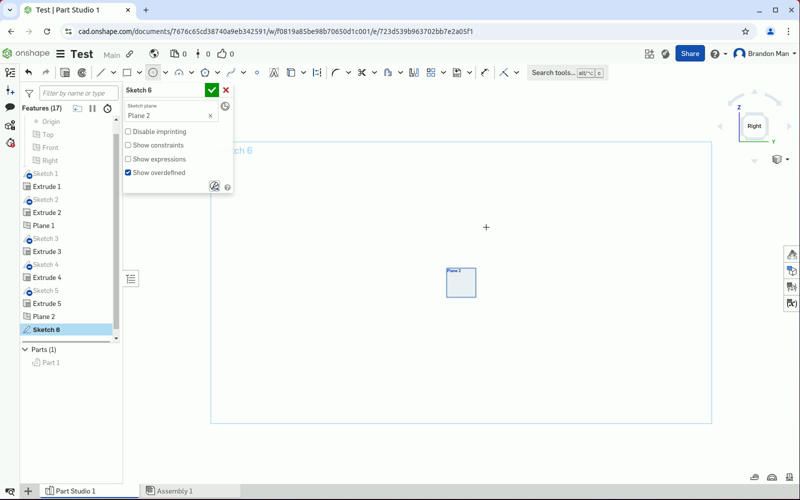
click(486, 226)
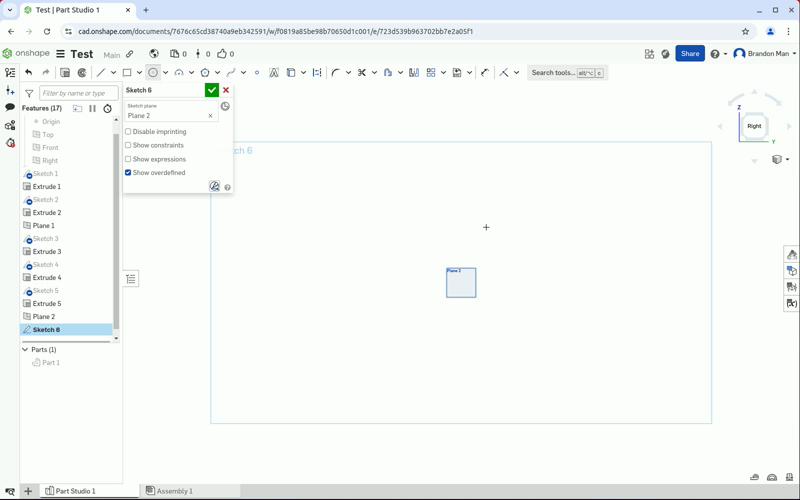
key_up(shift)
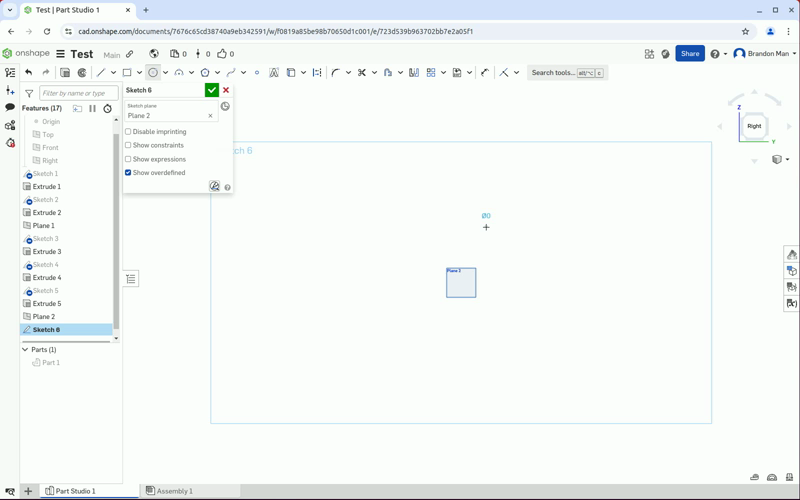
mouse_move(507, 226)
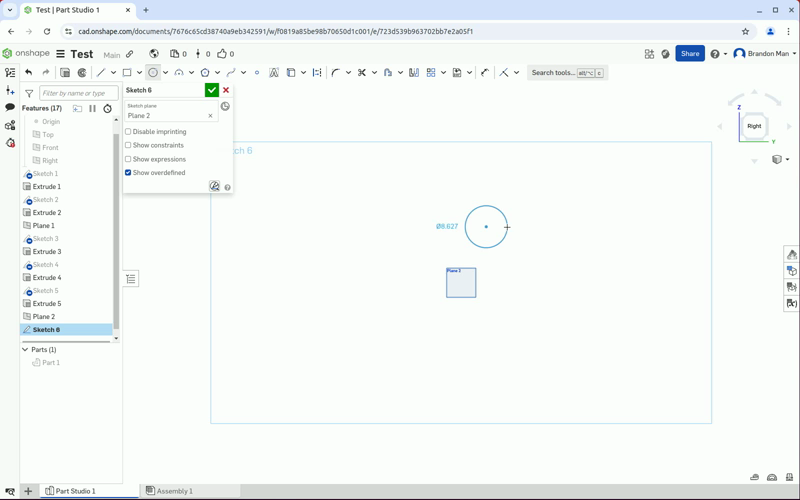
click(507, 226)
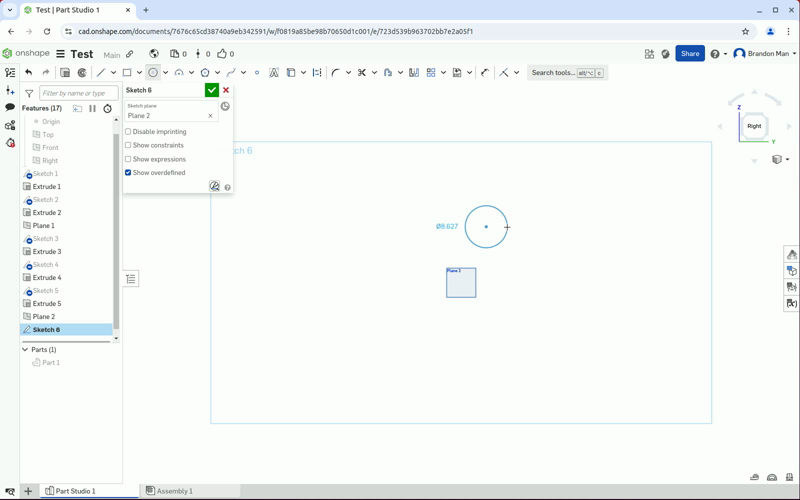
key(esc)
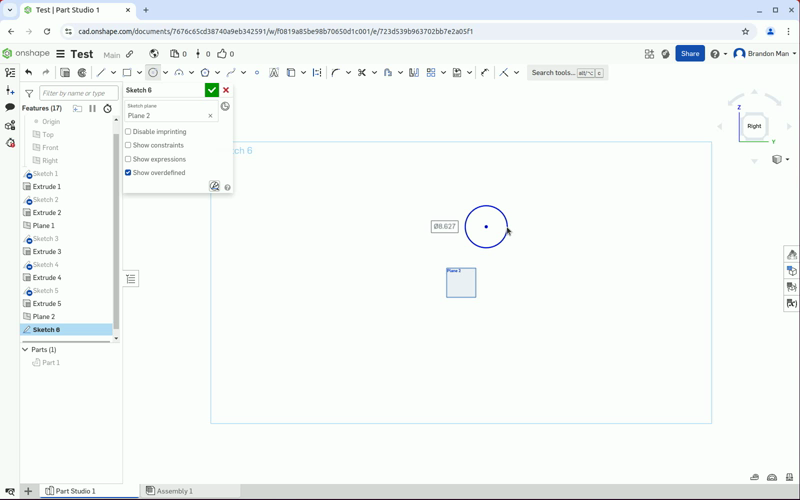
mouse_move(471, 231)
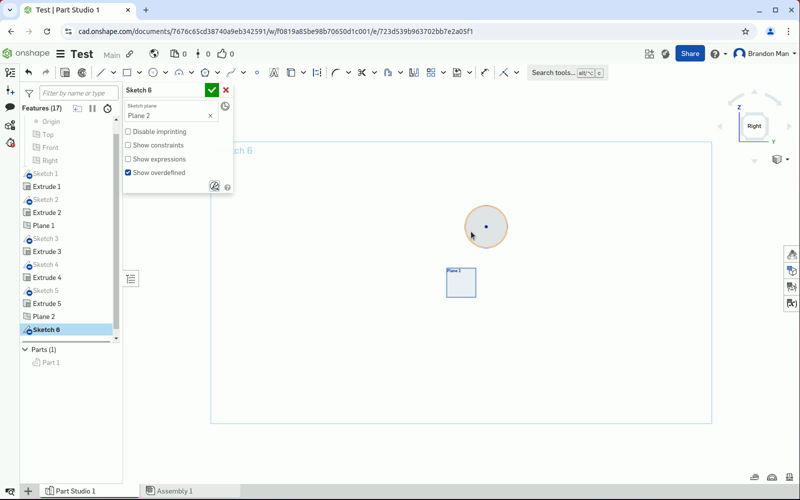
scroll(6)
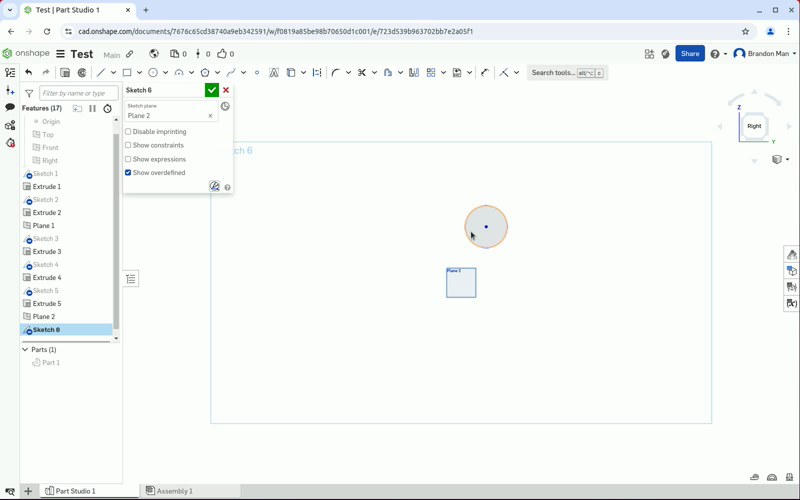
scroll(6)
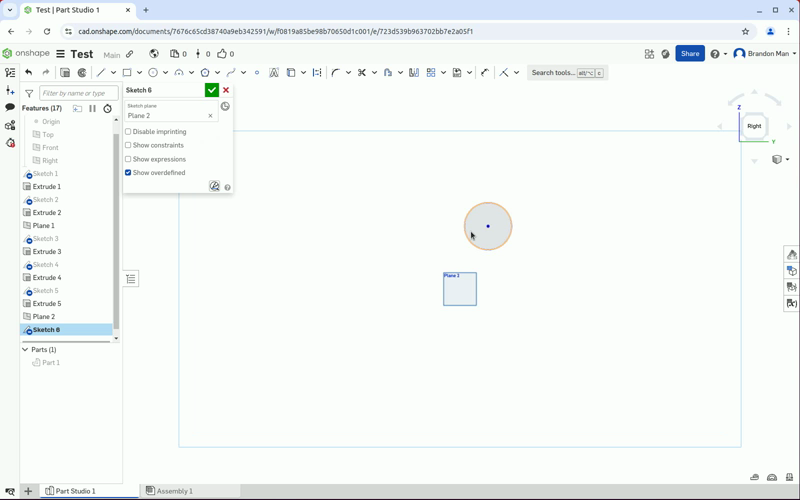
scroll(6)
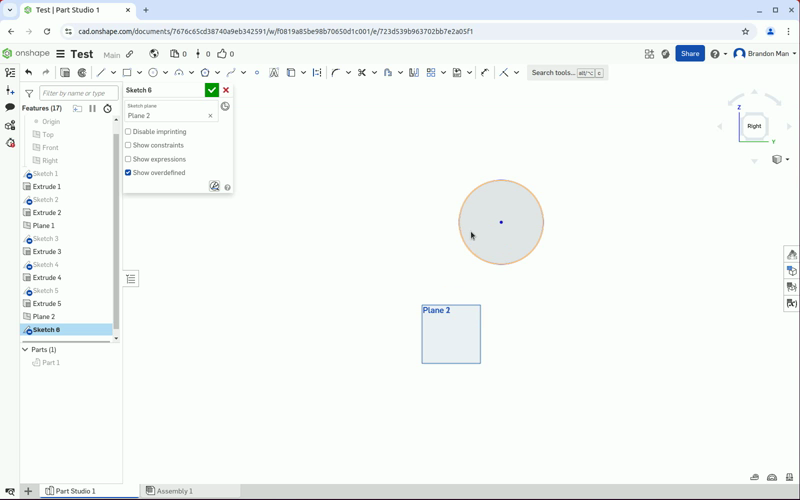
scroll(6)
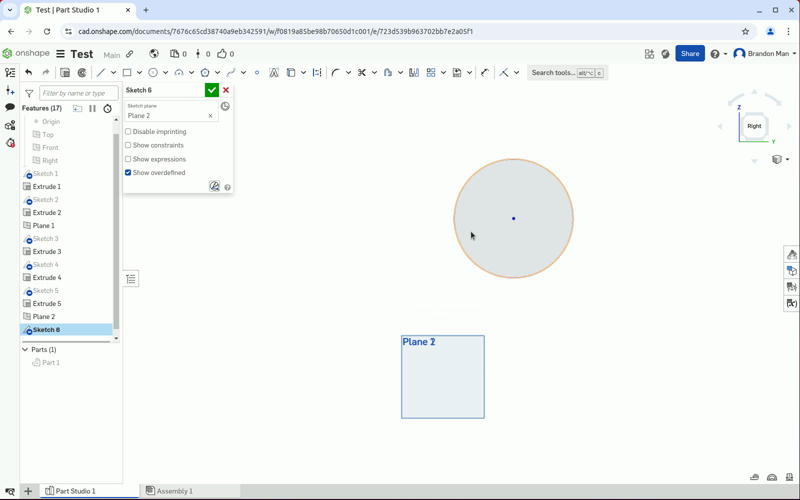
scroll(6)
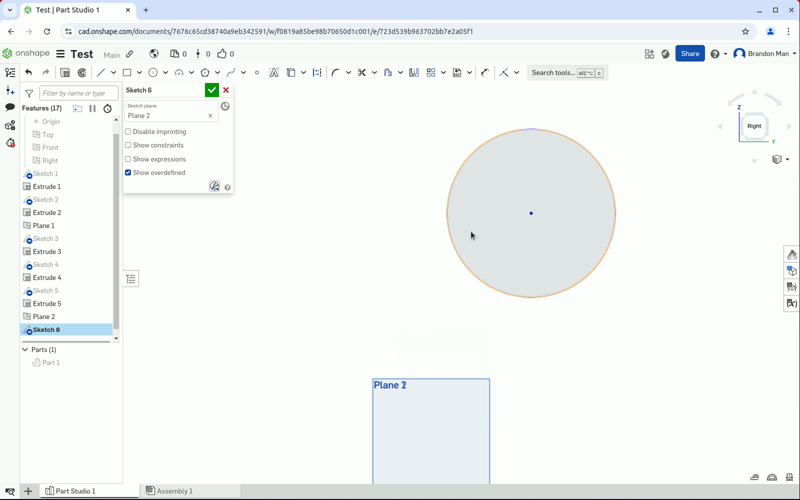
scroll(6)
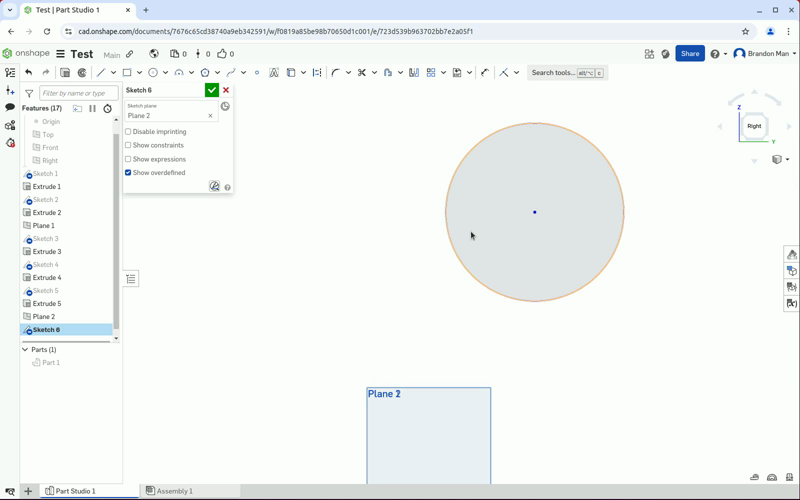
scroll(6)
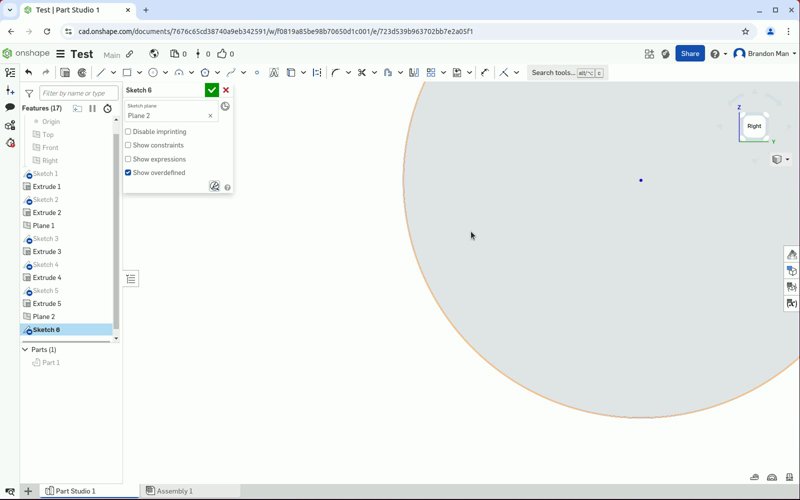
click(471, 231)
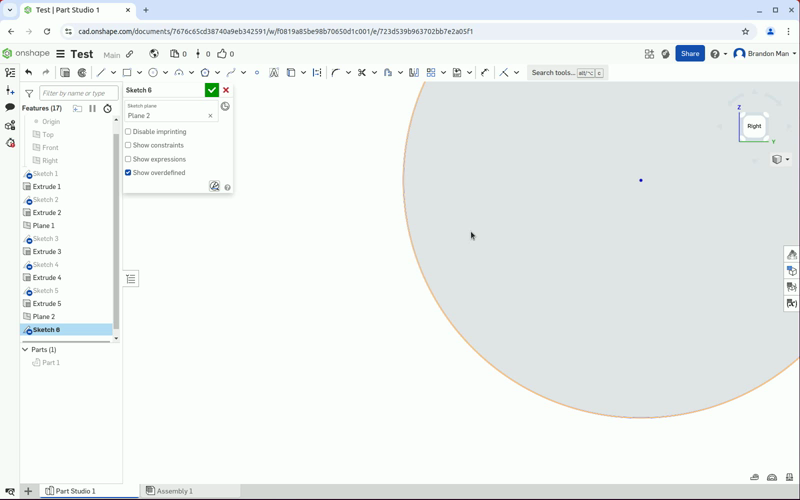
scroll(-6)
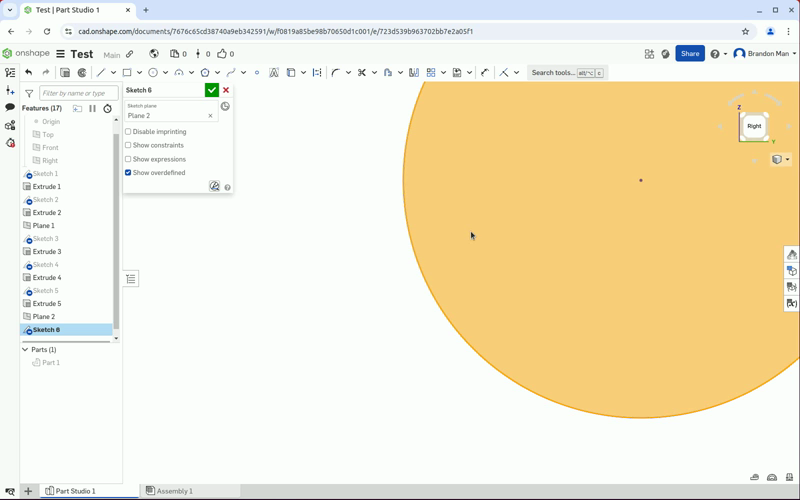
scroll(-6)
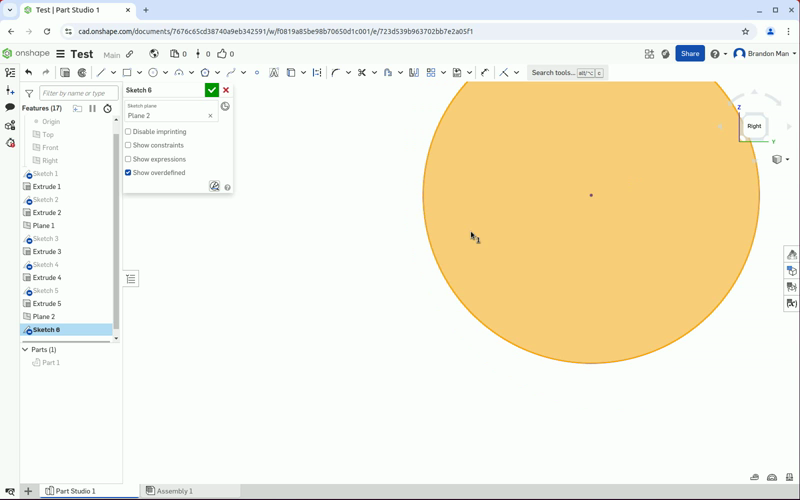
scroll(-6)
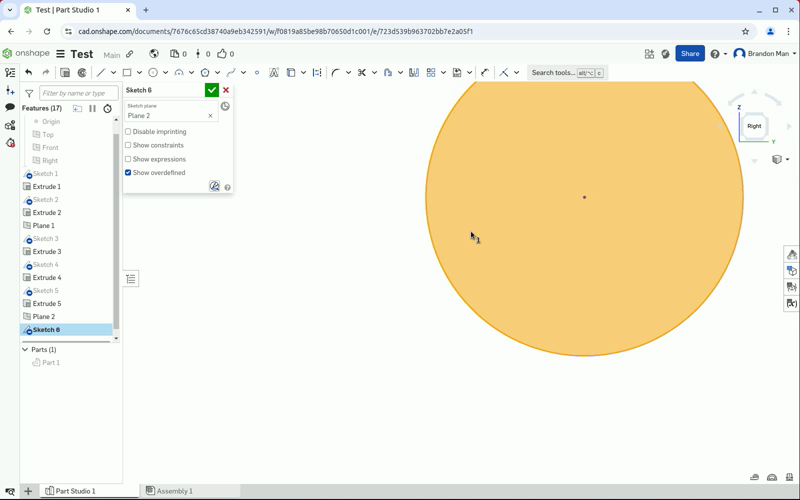
scroll(-6)
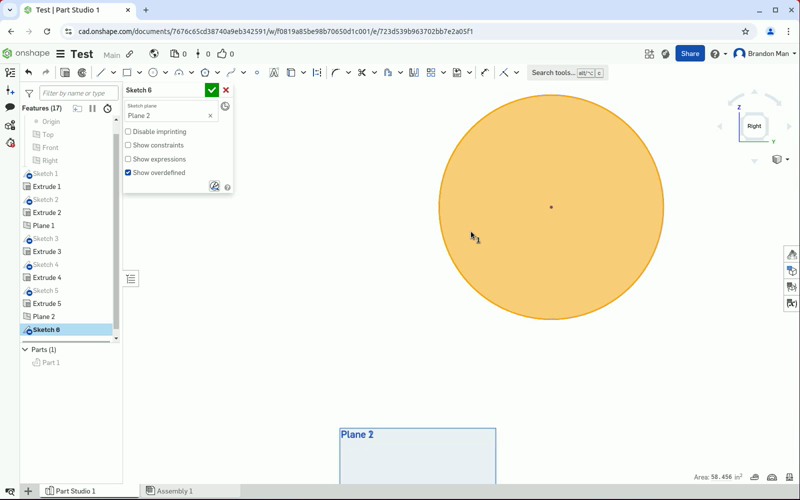
scroll(-6)
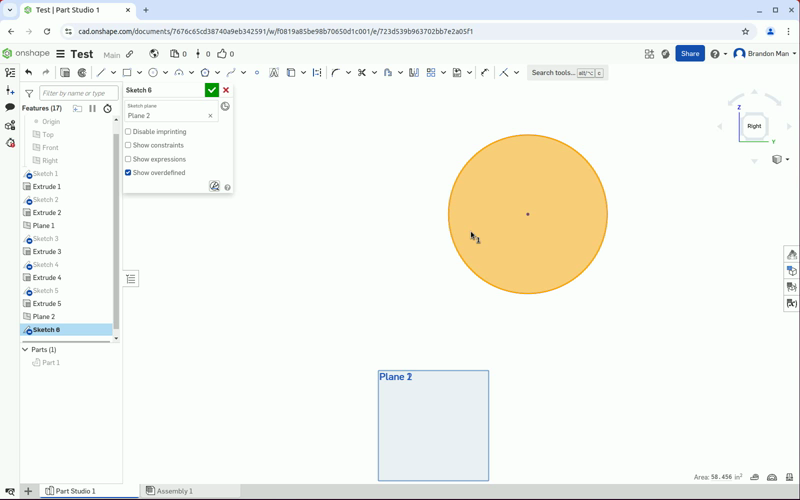
scroll(-6)
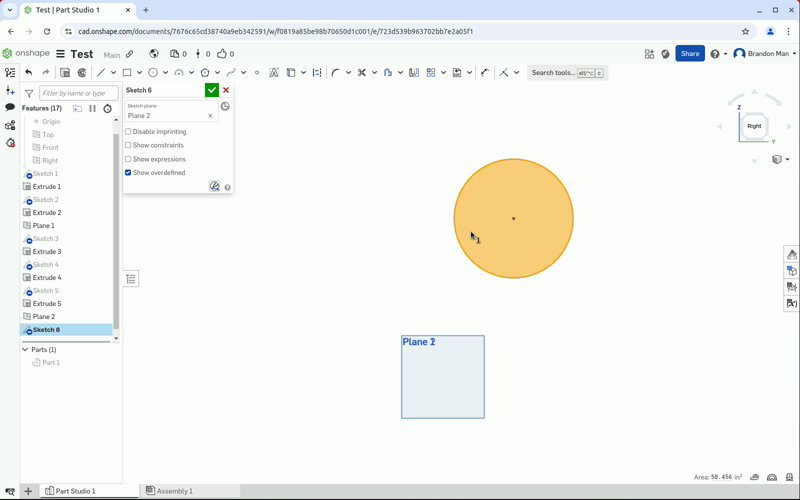
scroll(-6)
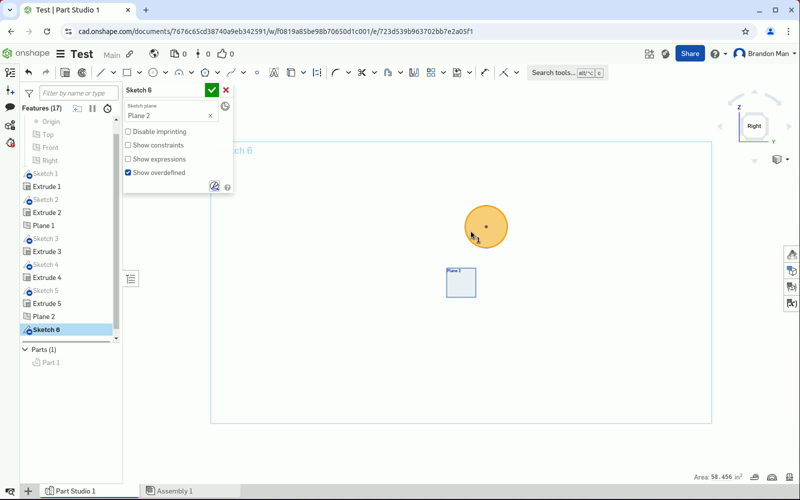
mouse_move(73, 352)
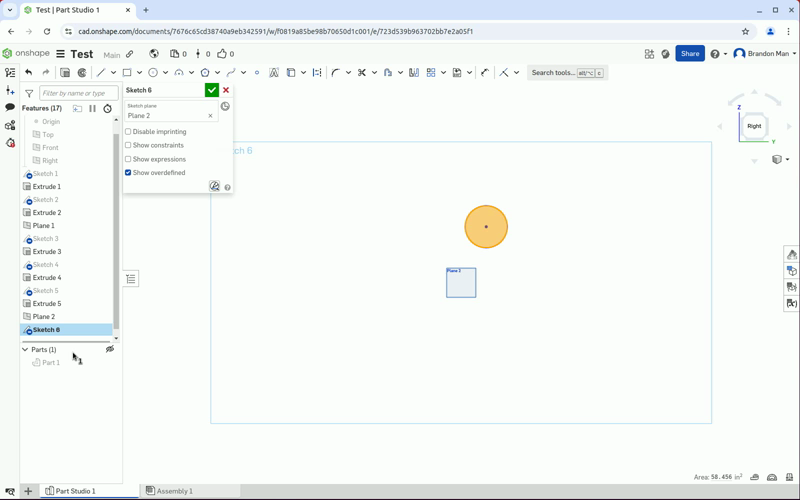
key(shift+y)
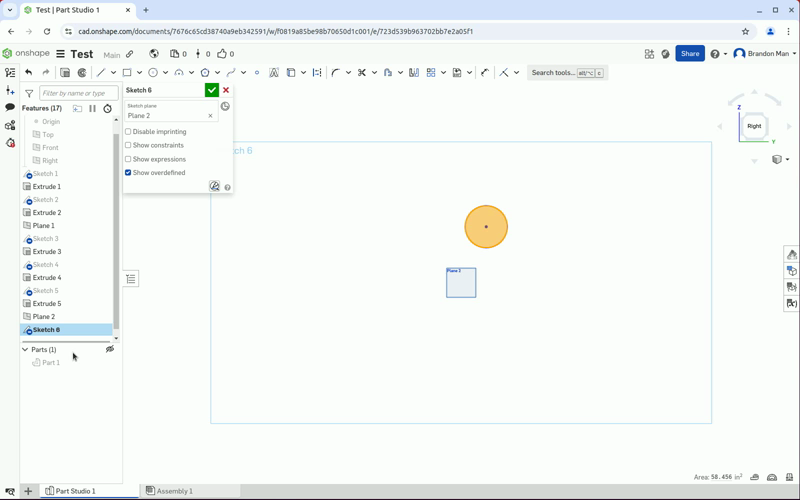
key(shift+e)
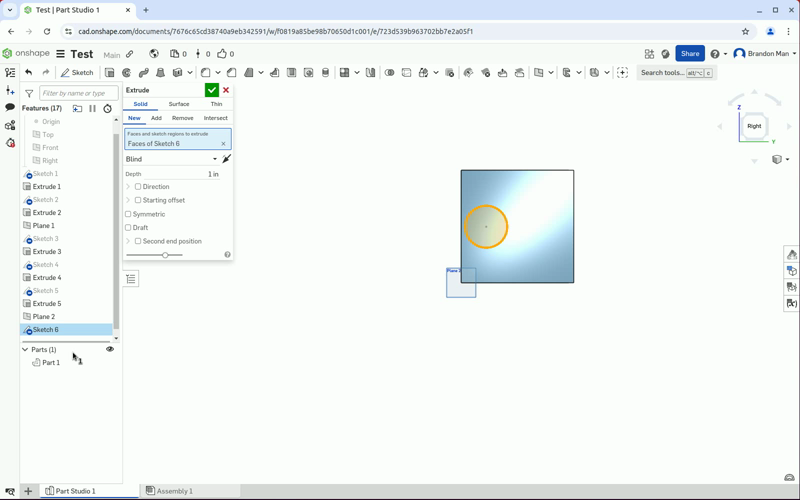
mouse_move(143, 106)
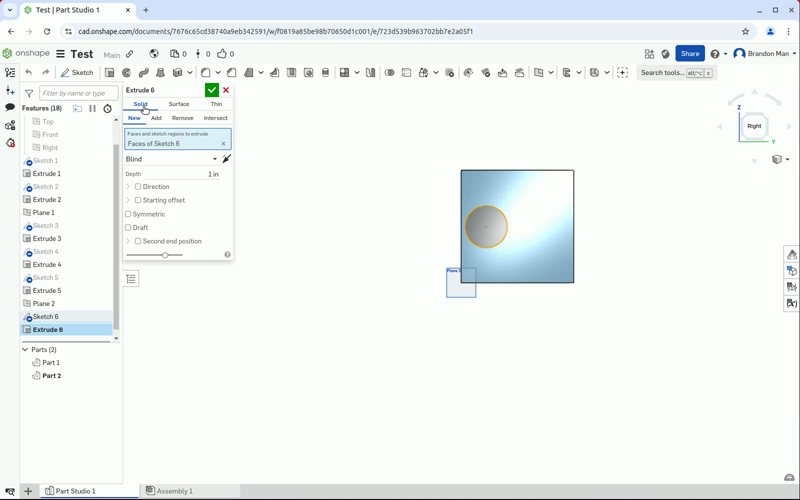
click(143, 106)
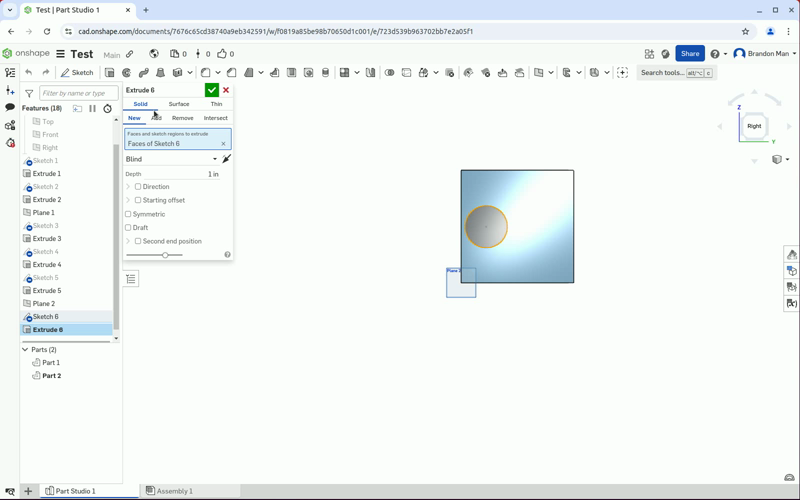
mouse_move(186, 120)
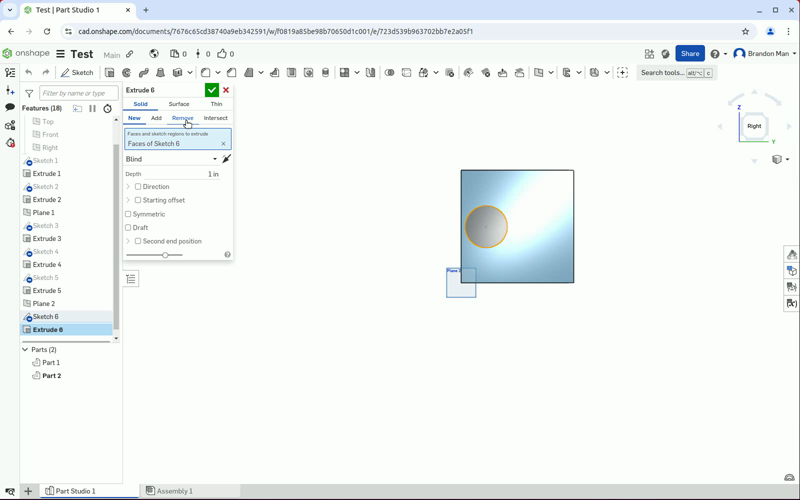
click(186, 120)
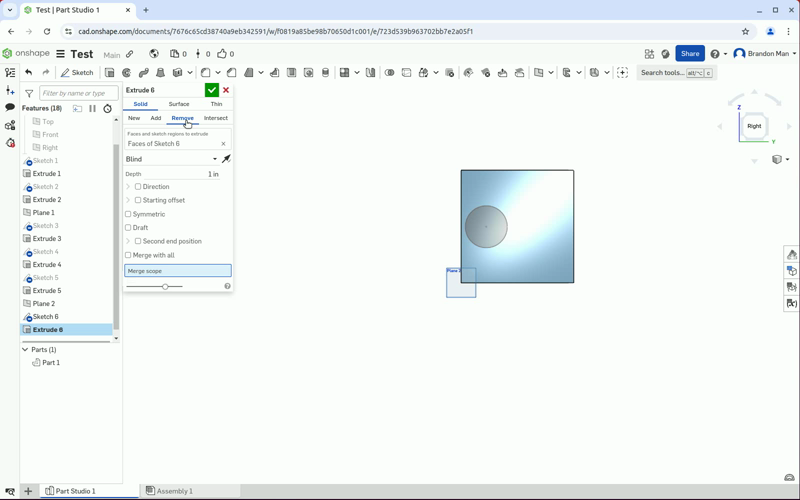
key(tab, 4)
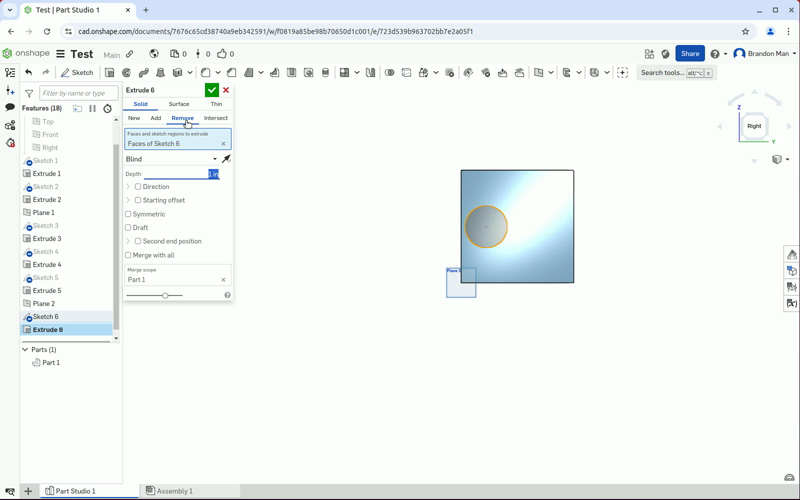
text(7.703)
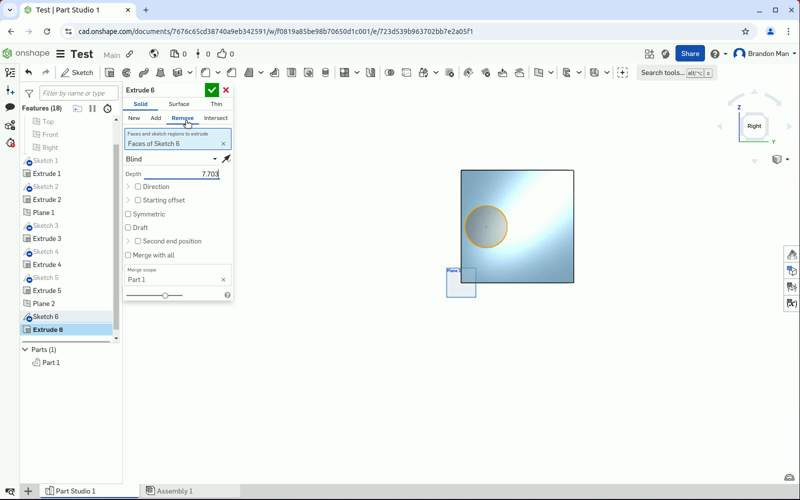
key(tab, 6)
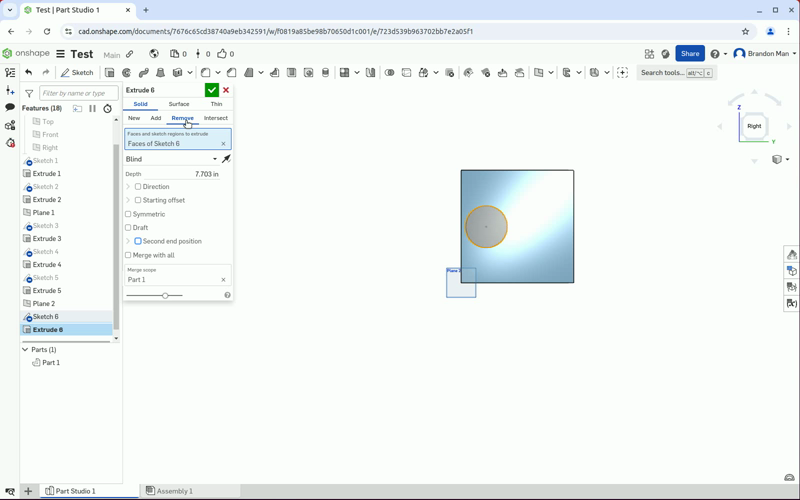
key(space)
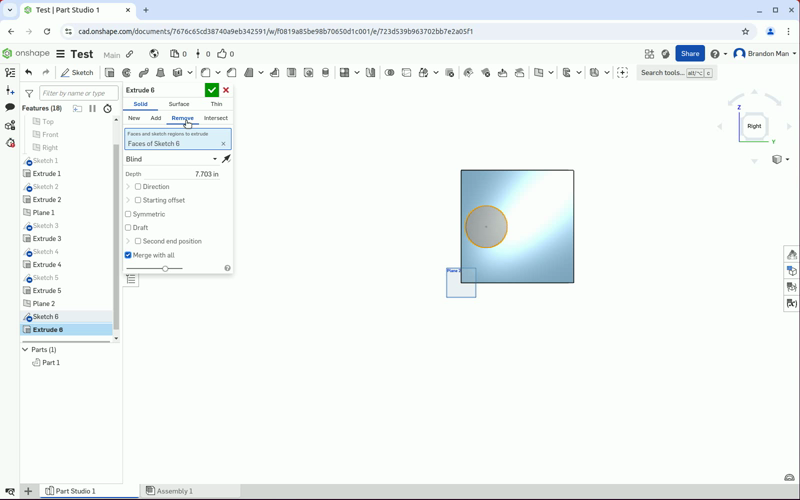
key(enter)
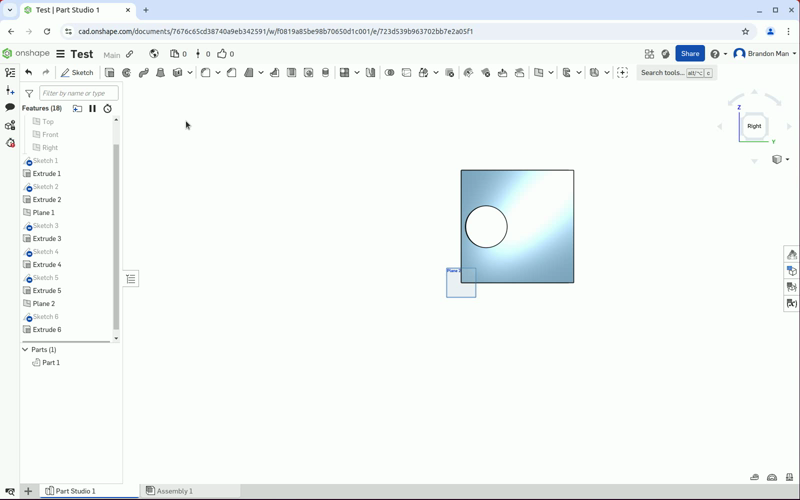
key(shift+h)
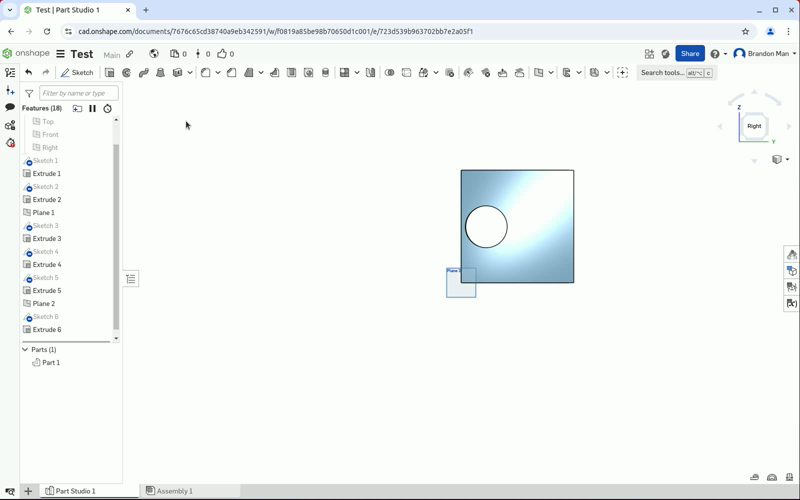
key(shift+h)
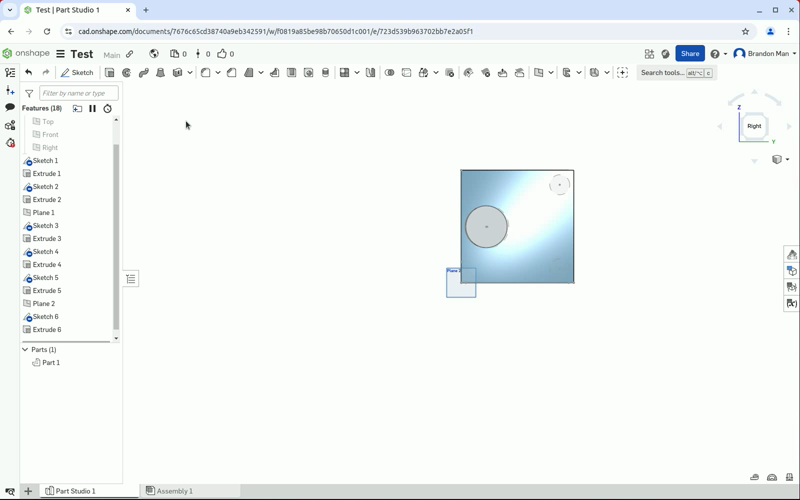
key(shift+7)
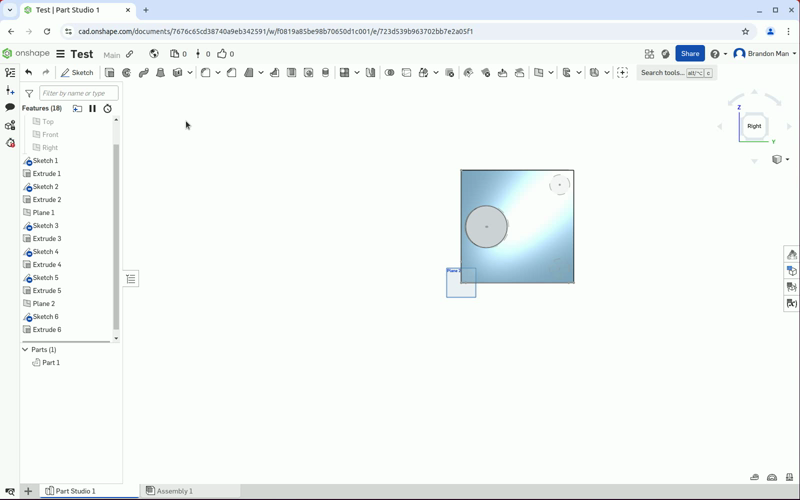
key(right, 2)
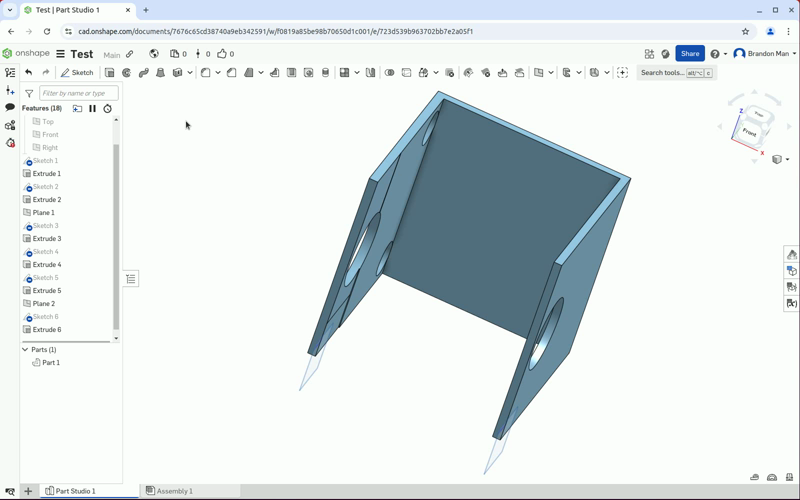
key(down, 2)
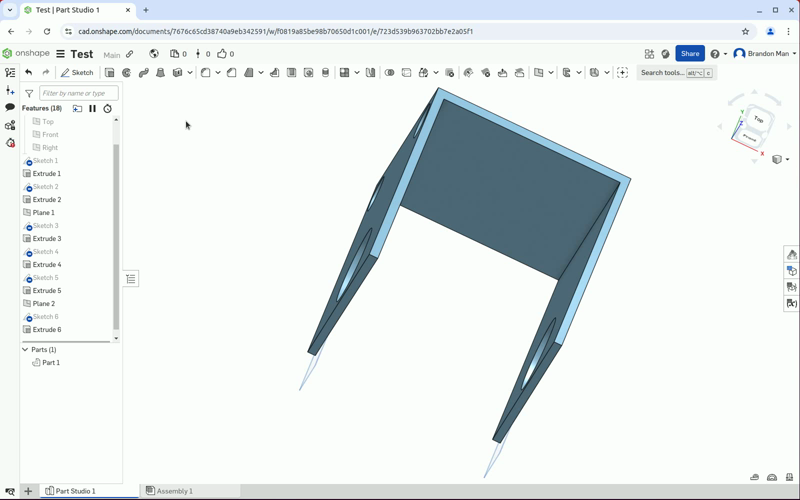
key(up, 2)
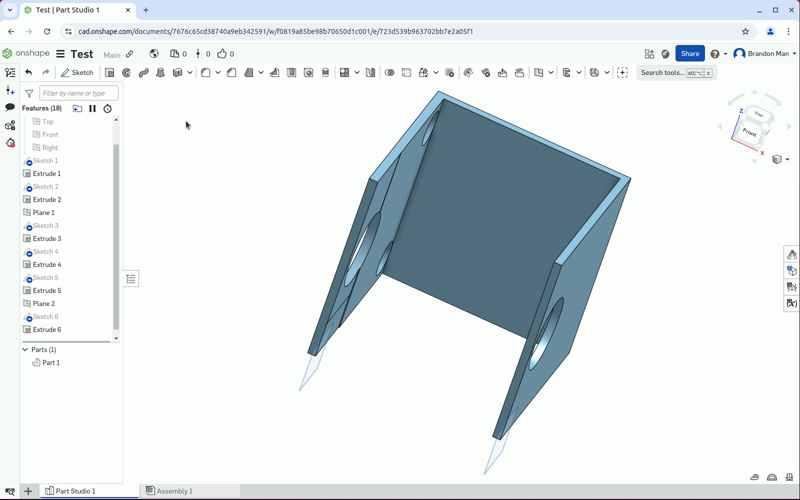
key(left, 2)
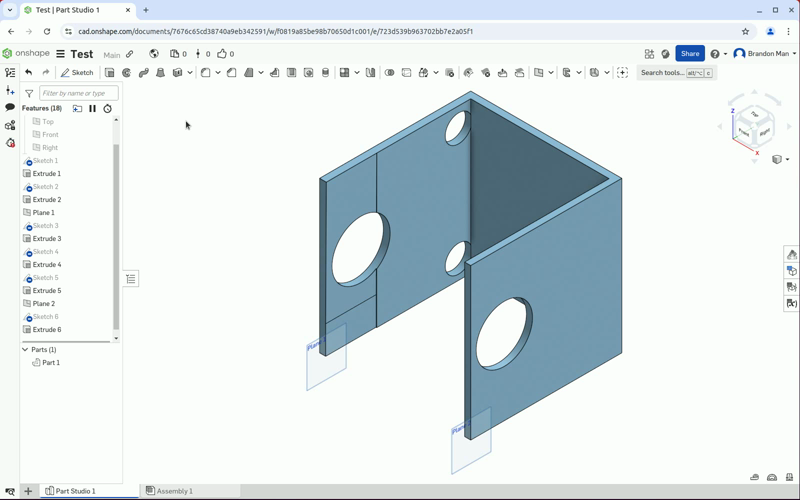
mouse_move(69, 163)
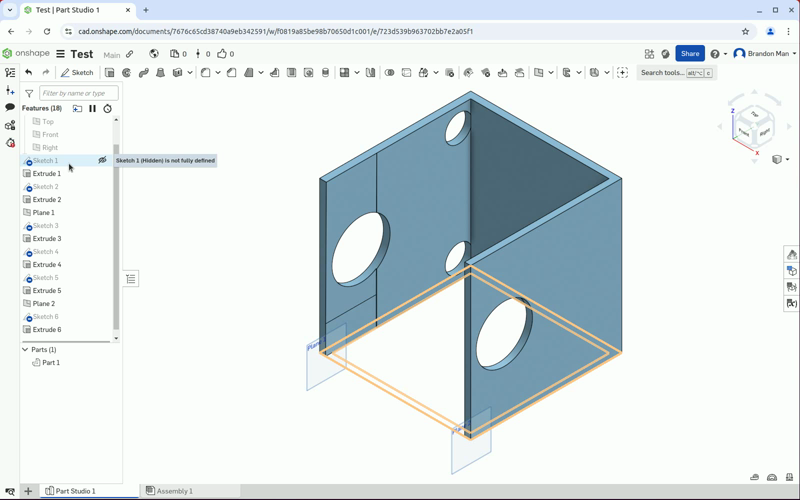
click(69, 163)